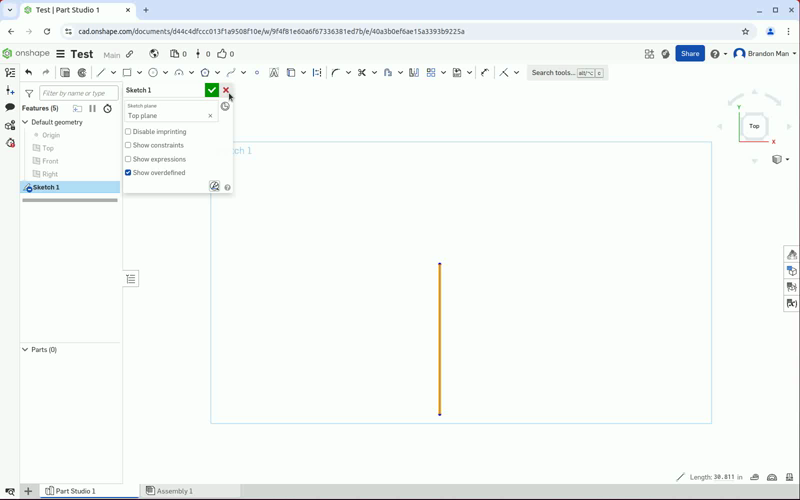
key(shift+h)
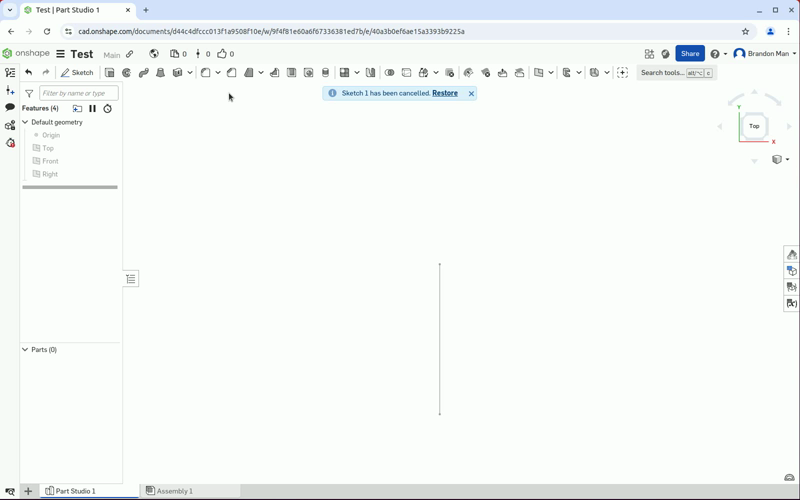
mouse_move(73, 352)
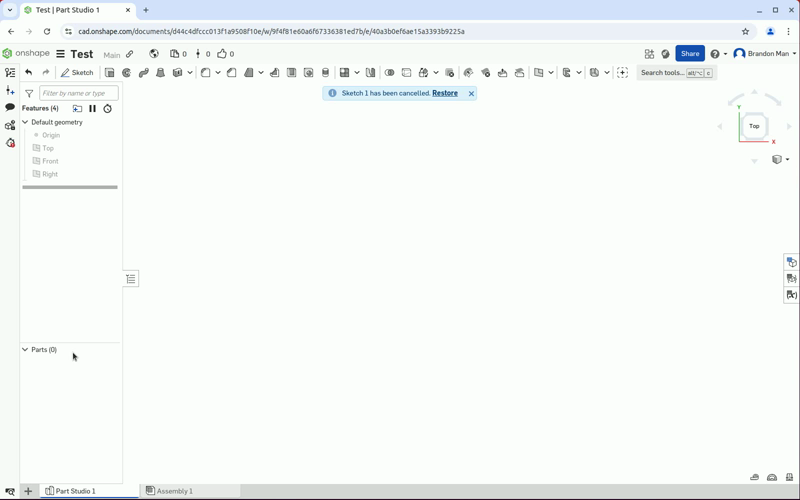
key(y)
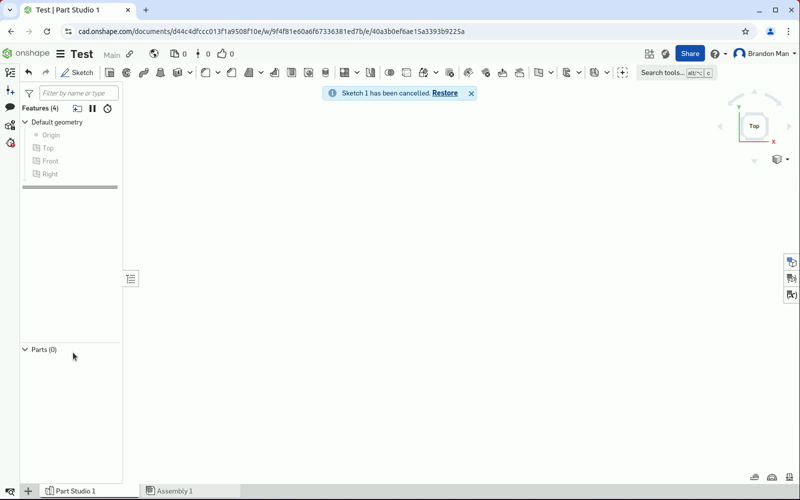
key(shift+p)
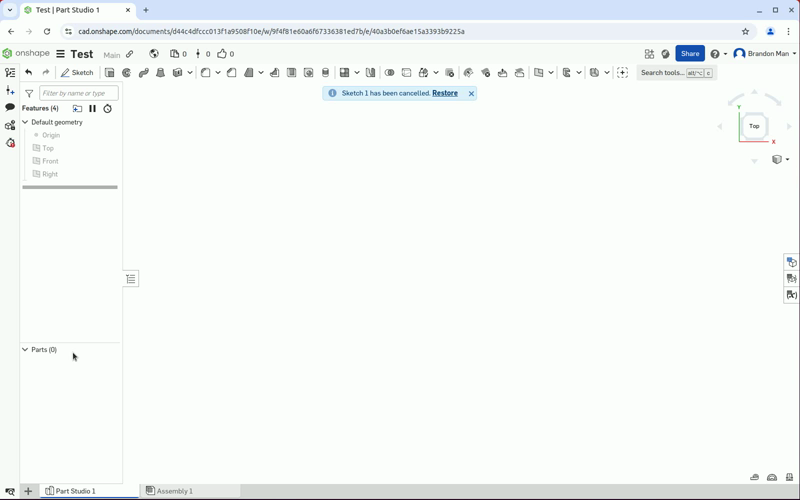
key(space)
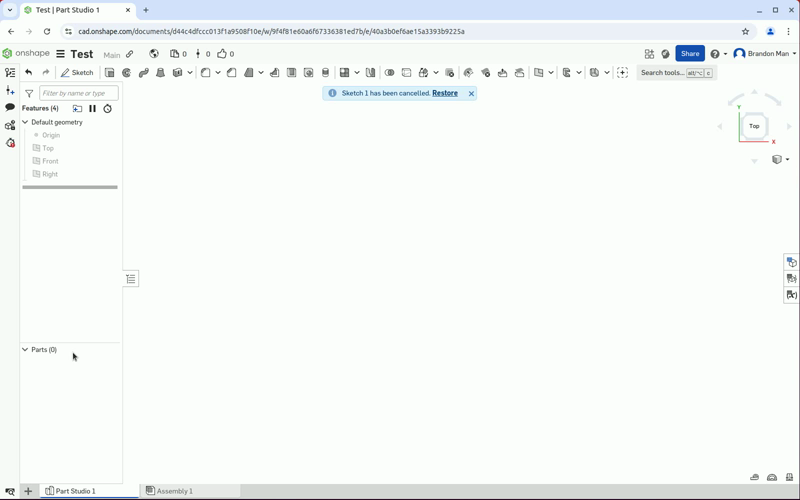
key_down(shift)
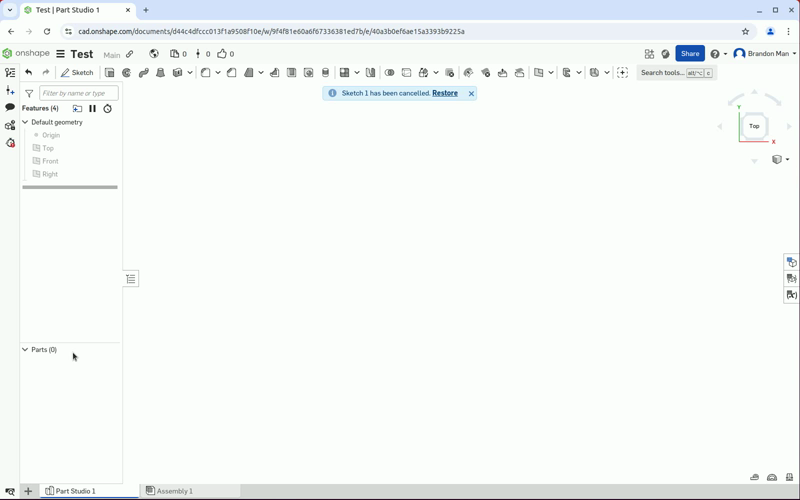
key(up)
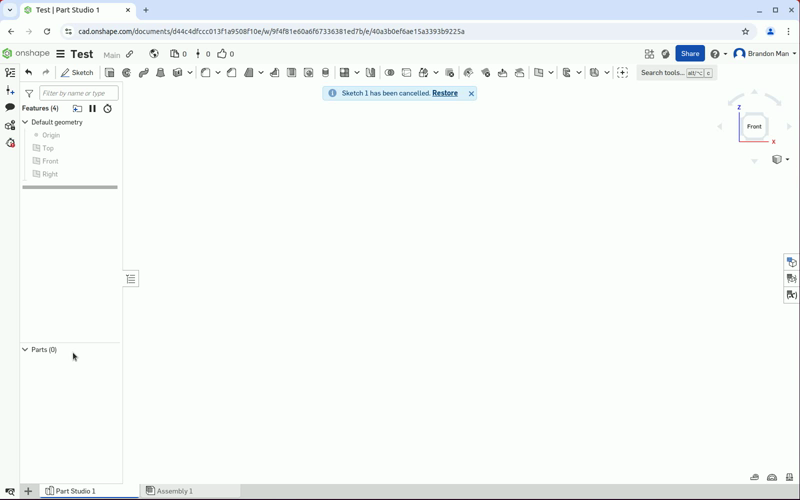
key_up(shift)
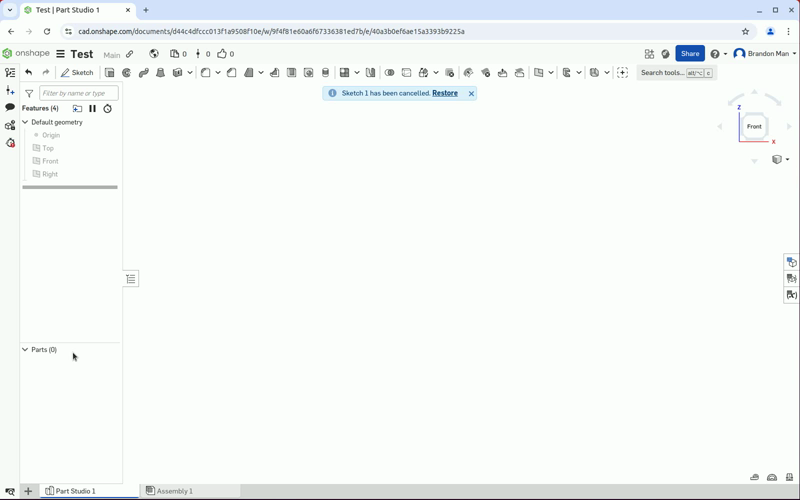
mouse_move(73, 352)
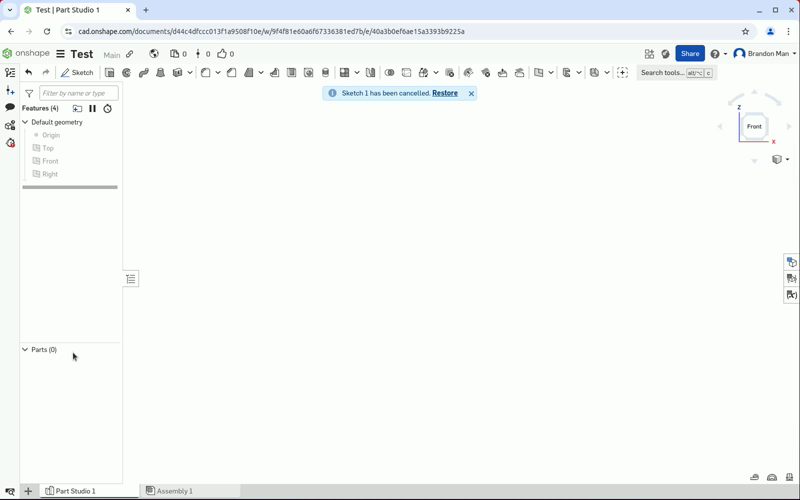
key(shift+y)
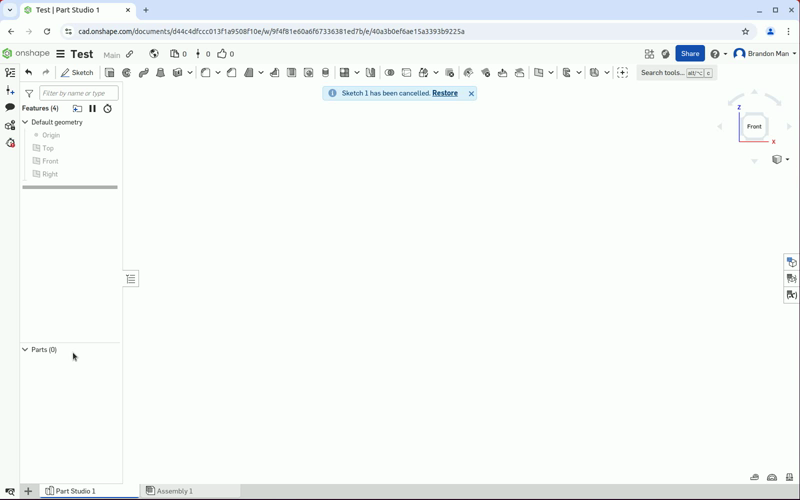
key(shift+s)
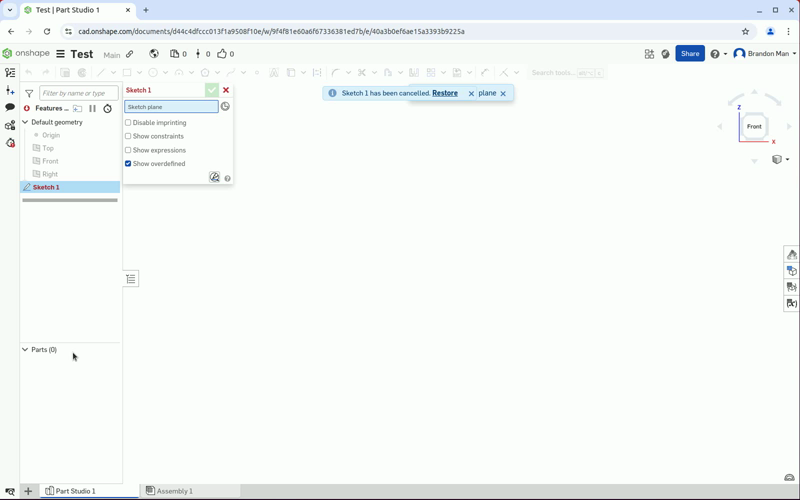
mouse_move(73, 163)
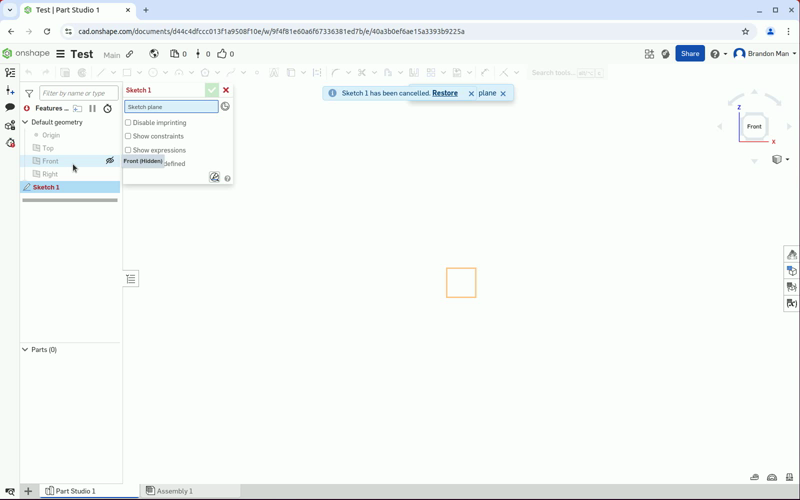
click(73, 163)
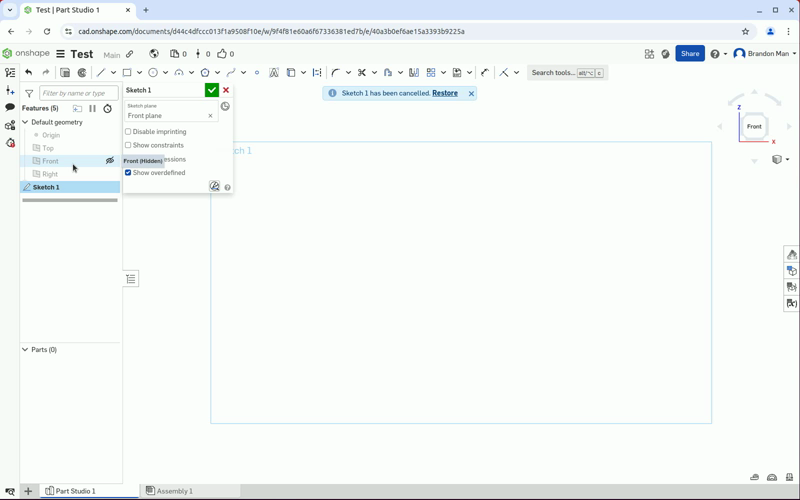
mouse_move(73, 352)
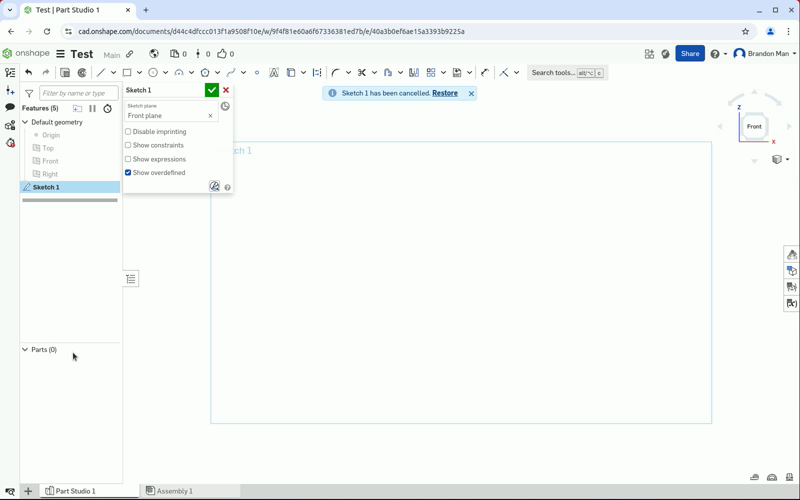
key(y)
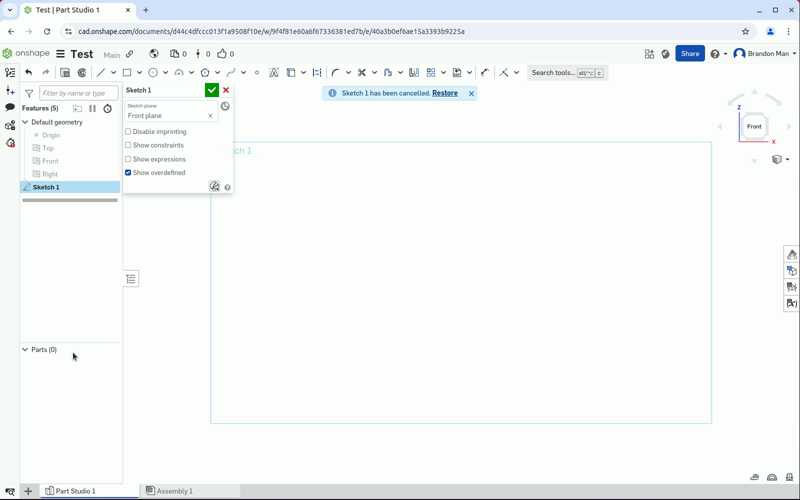
key(l)
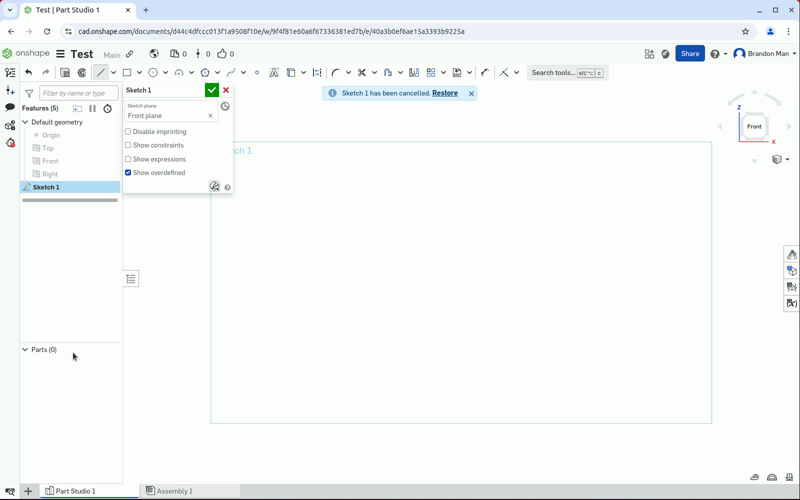
key_down(shift)
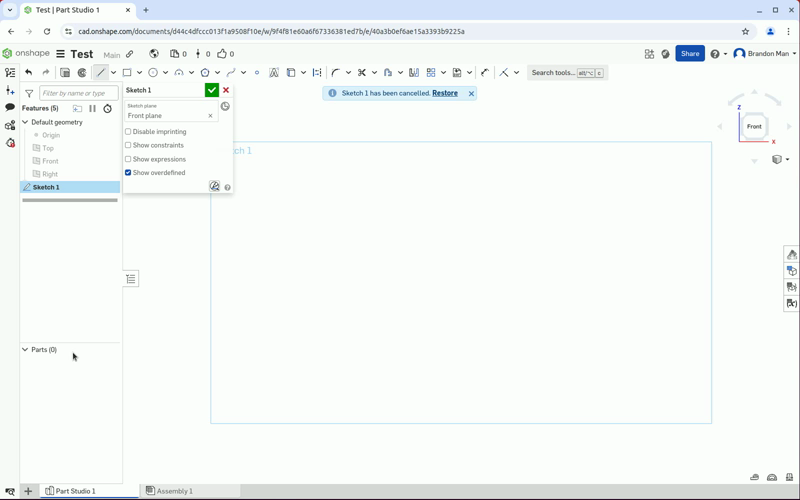
mouse_move(449, 309)
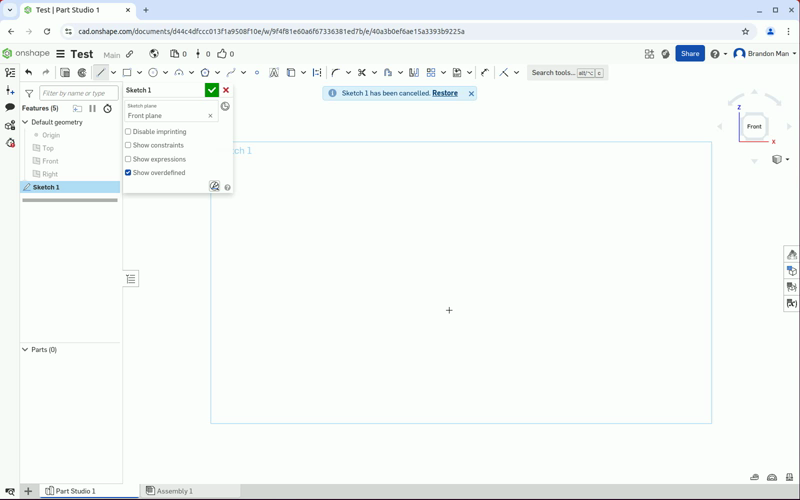
click(449, 309)
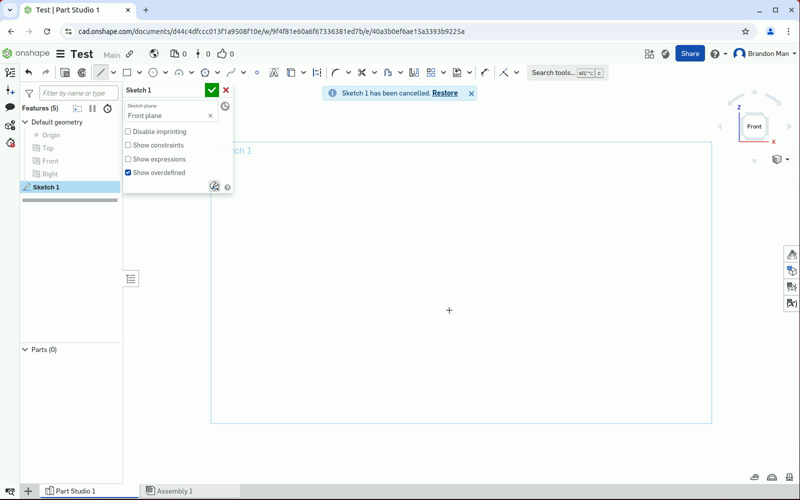
key_up(shift)
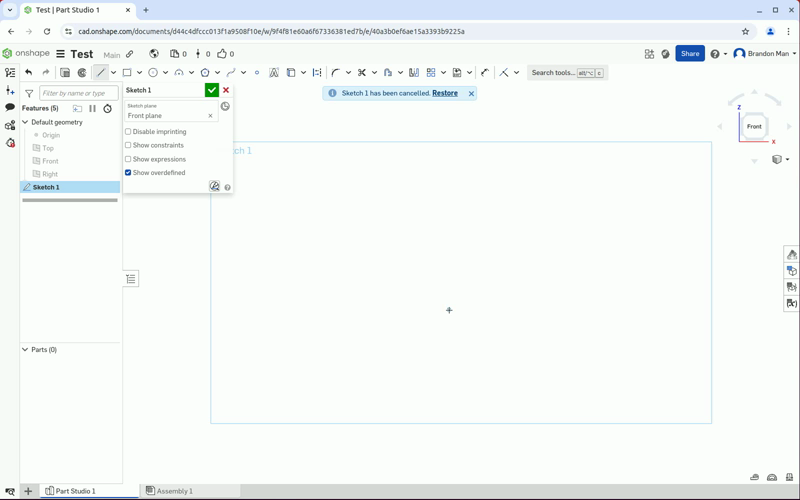
key_down(shift)
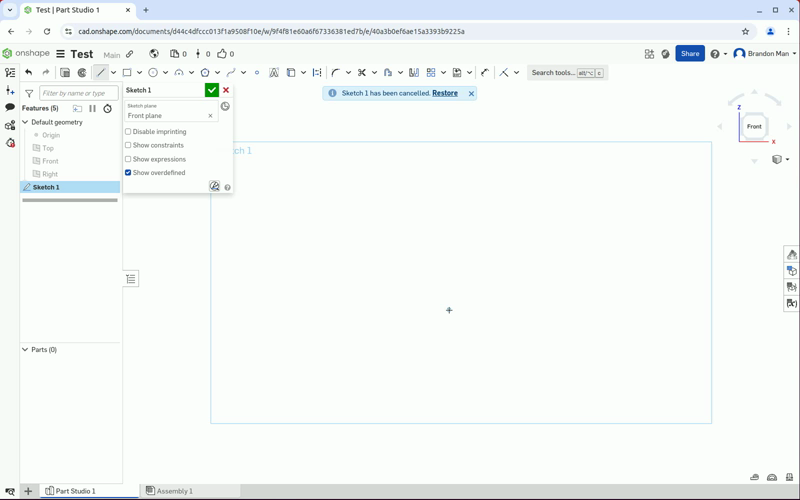
mouse_move(479, 309)
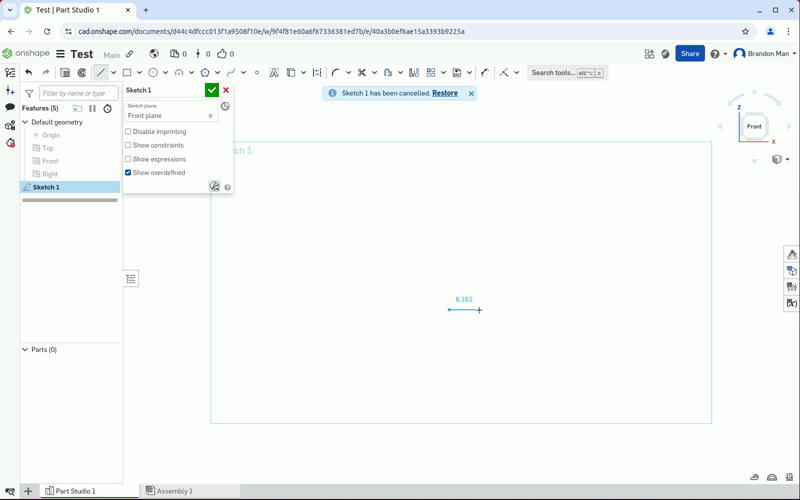
mouse_move(453, 309)
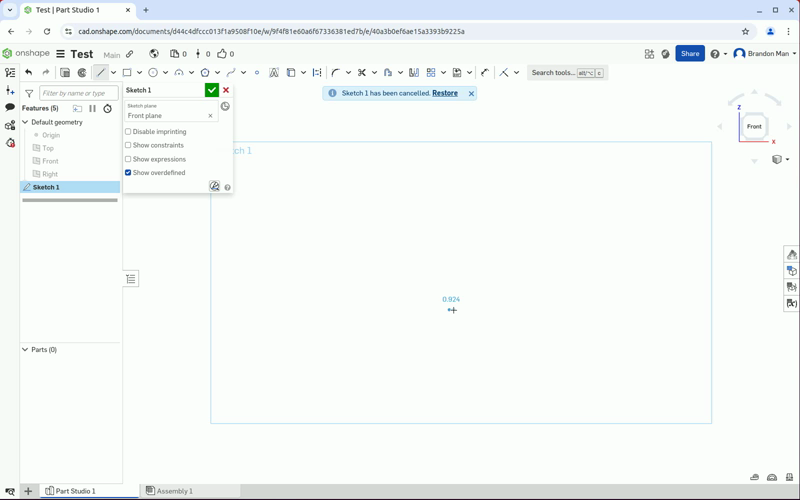
scroll(6)
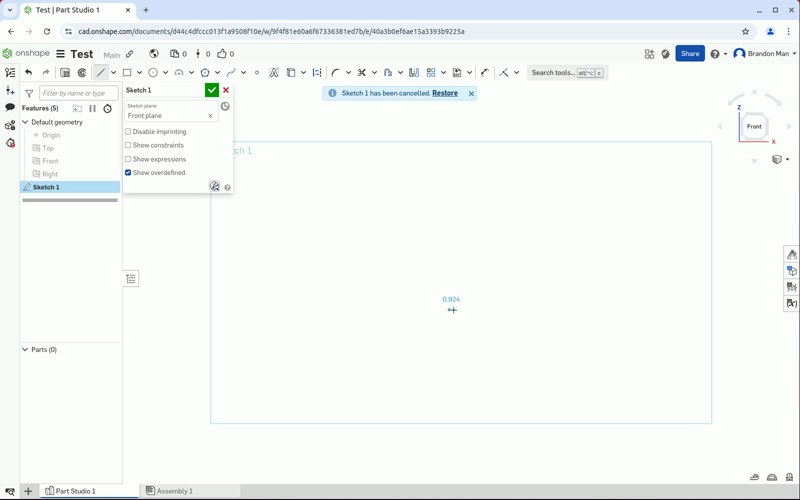
scroll(6)
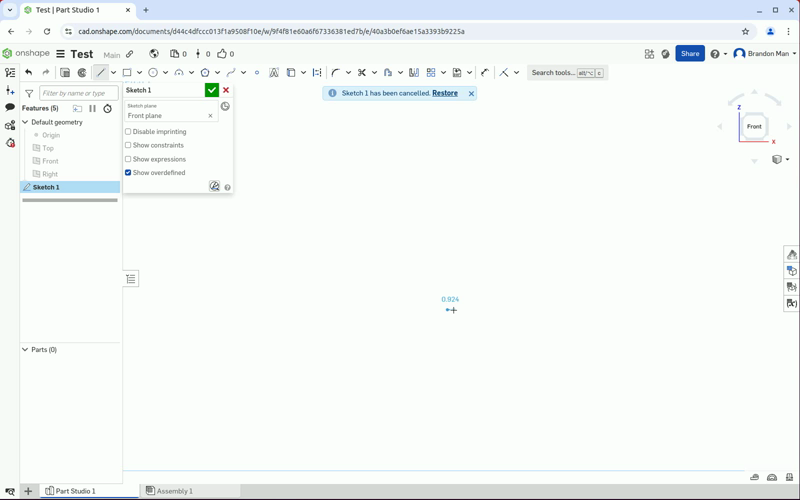
scroll(6)
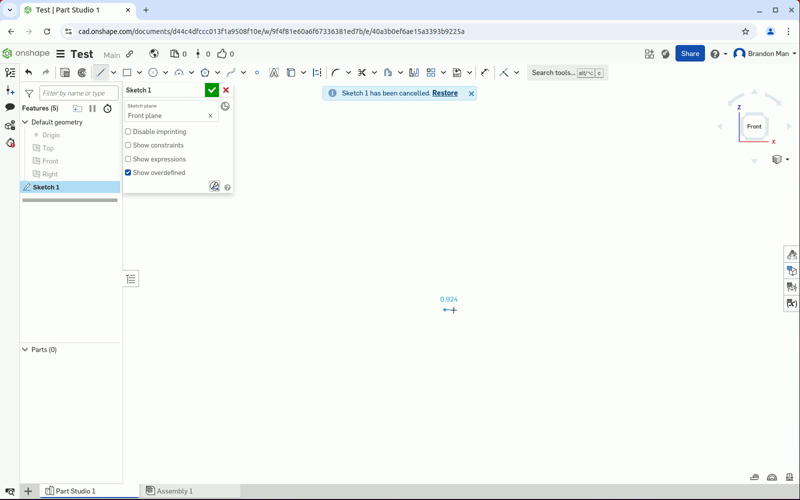
scroll(6)
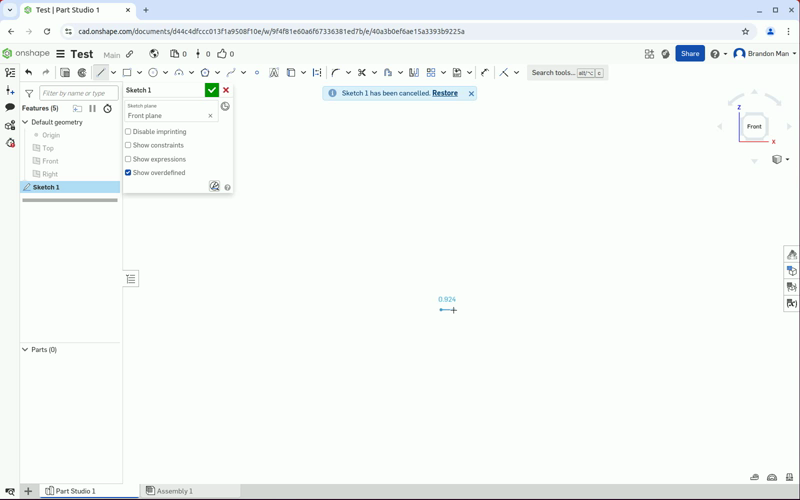
scroll(6)
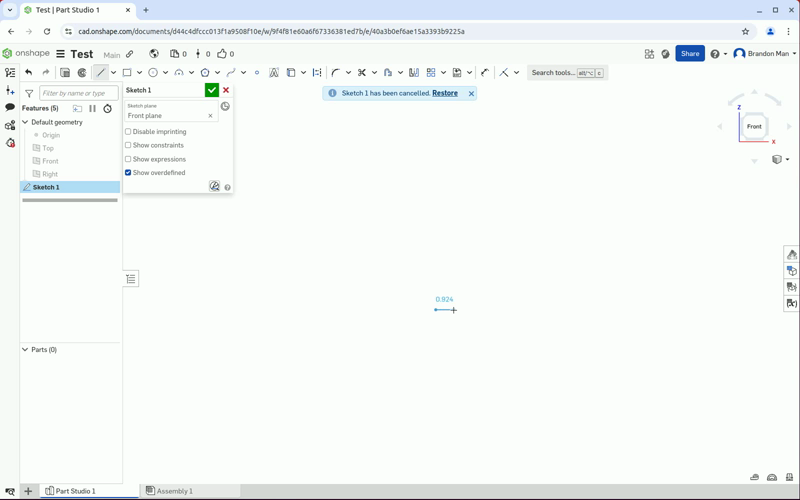
scroll(6)
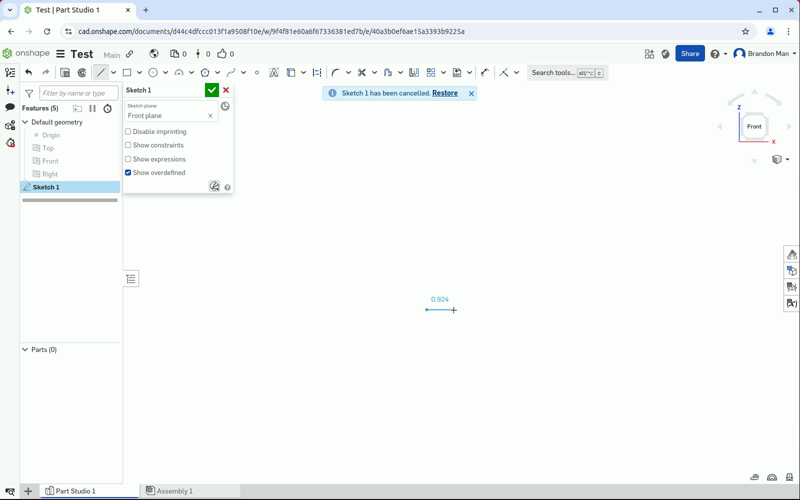
scroll(6)
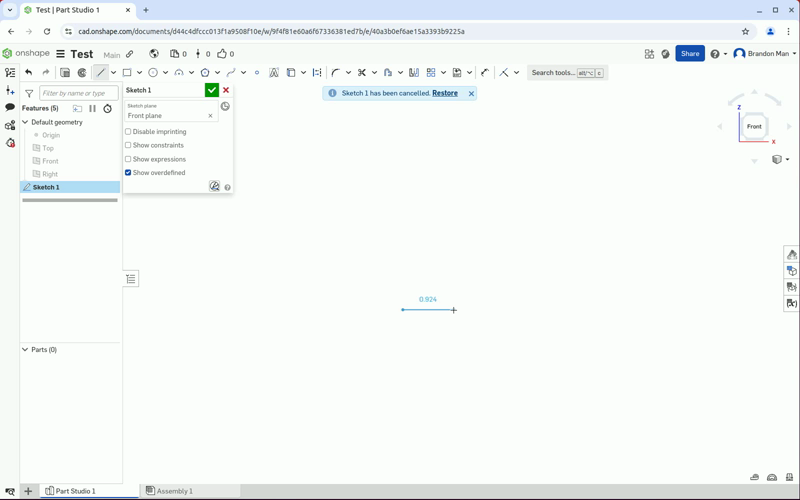
click(453, 309)
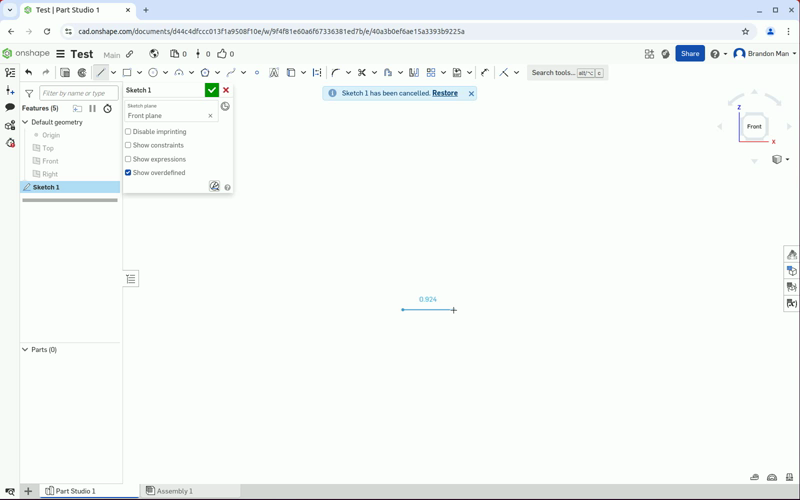
scroll(-6)
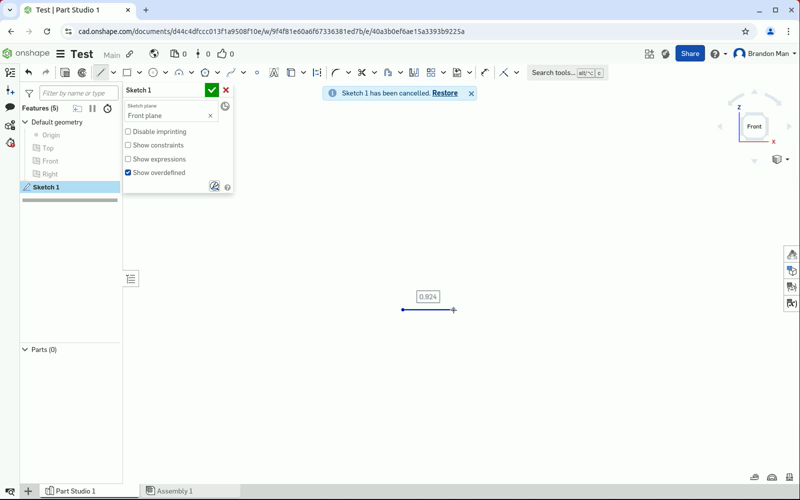
scroll(-6)
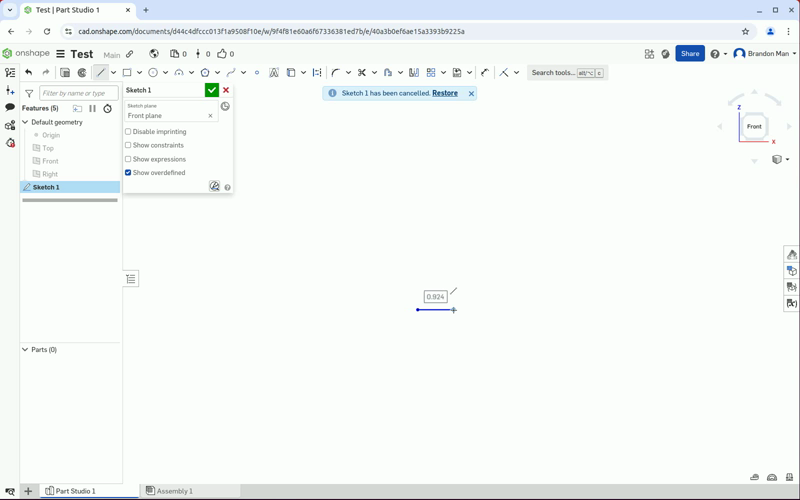
scroll(-6)
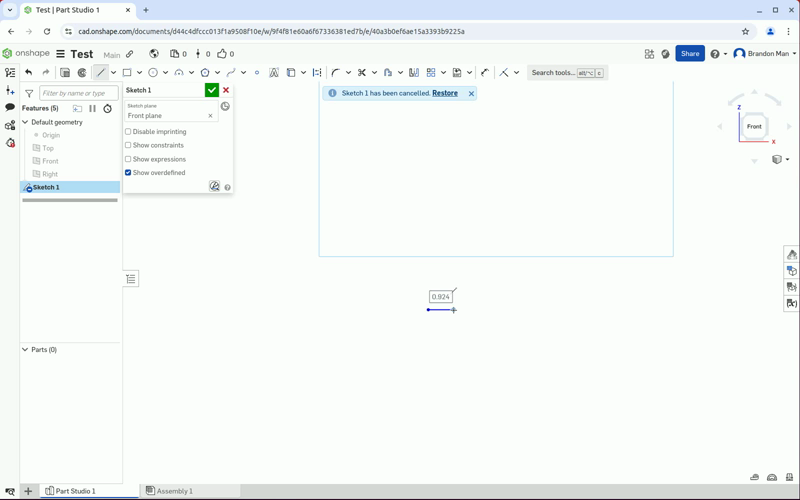
scroll(-6)
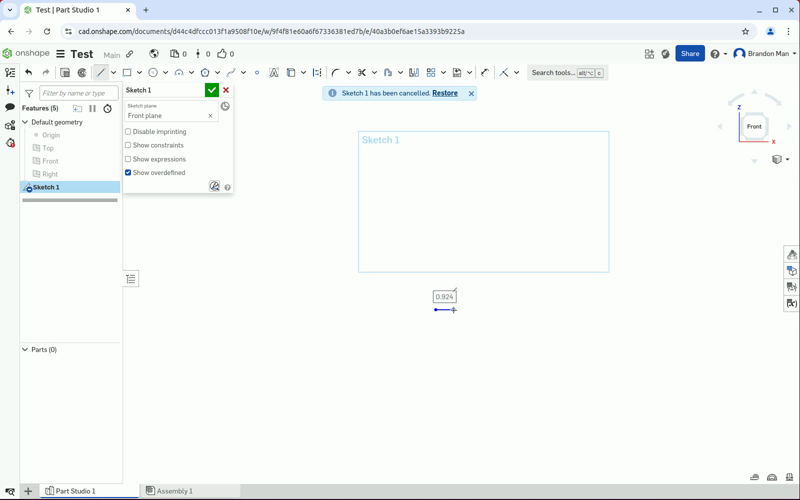
scroll(-6)
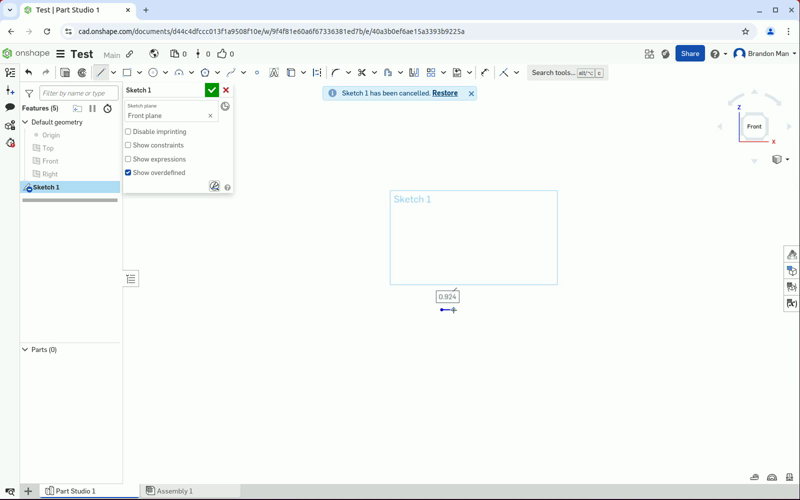
scroll(-6)
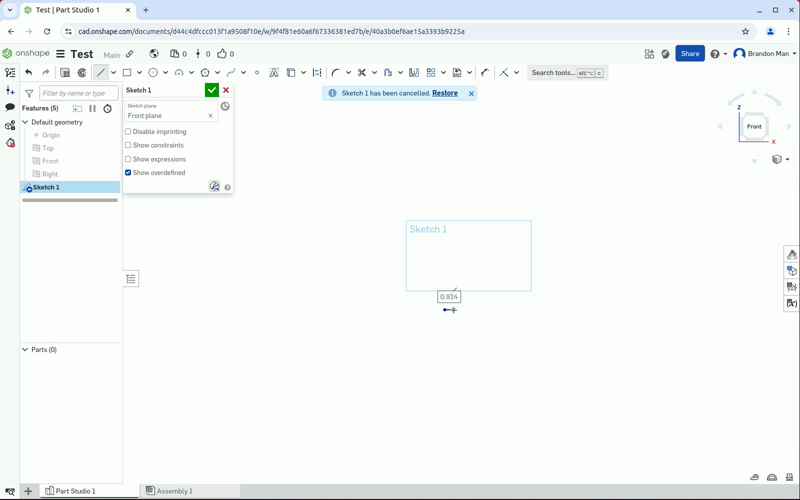
scroll(-6)
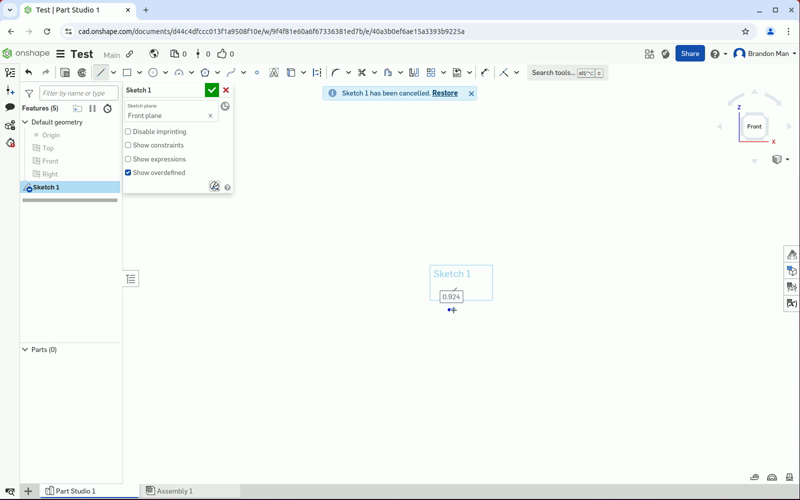
key_up(shift)
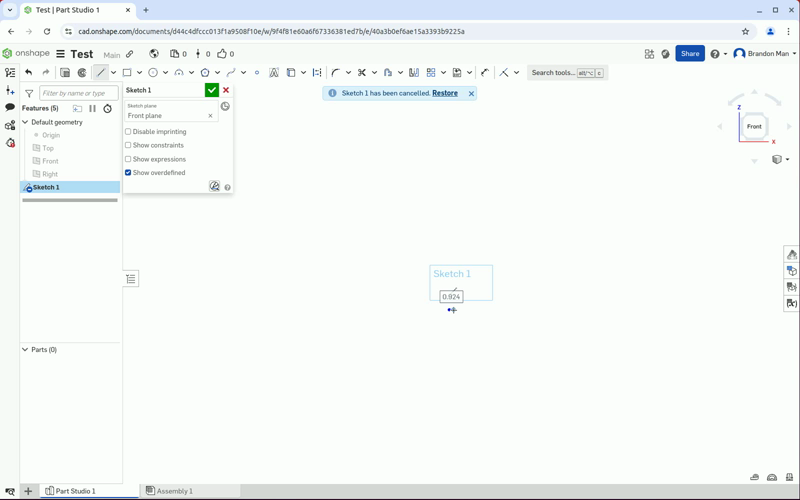
key_down(shift)
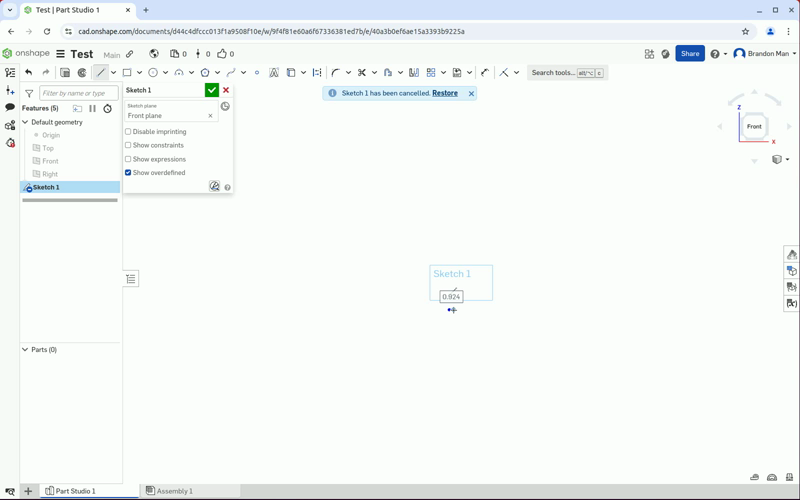
mouse_move(453, 394)
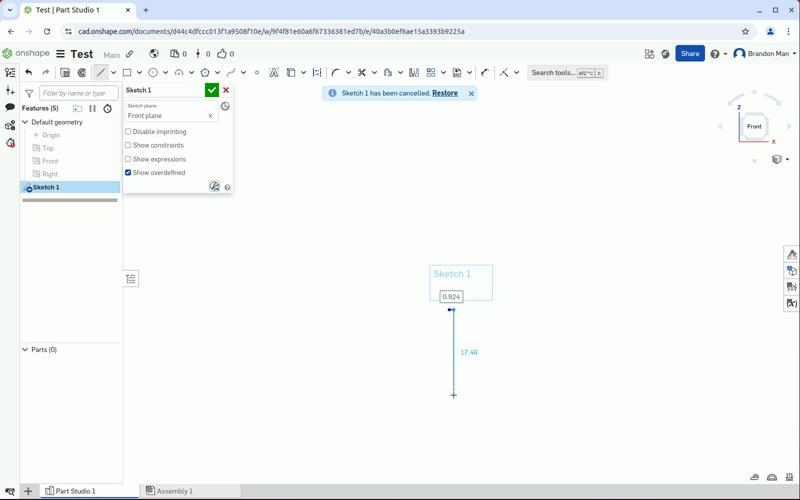
click(453, 394)
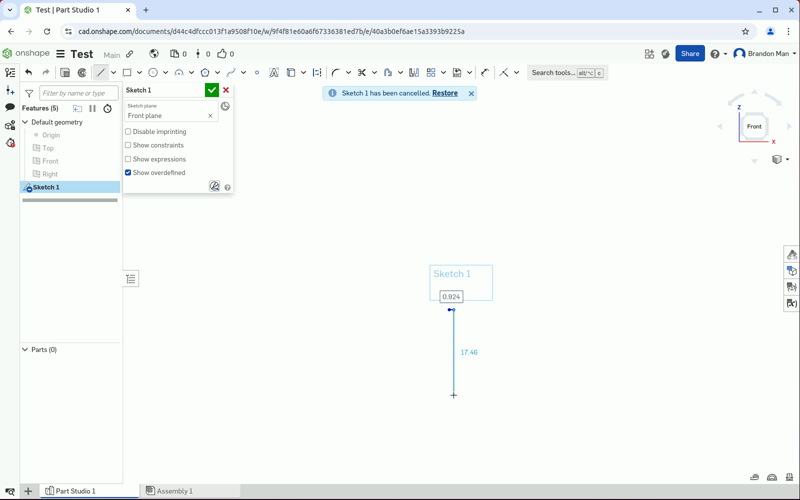
key_up(shift)
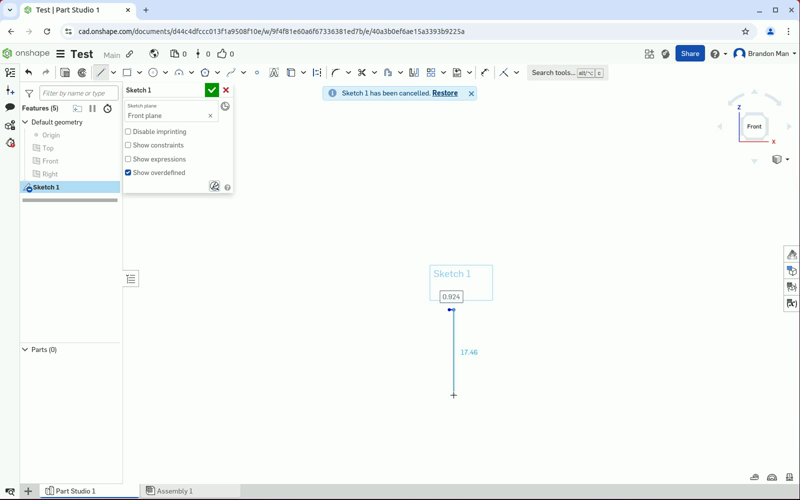
key(esc)
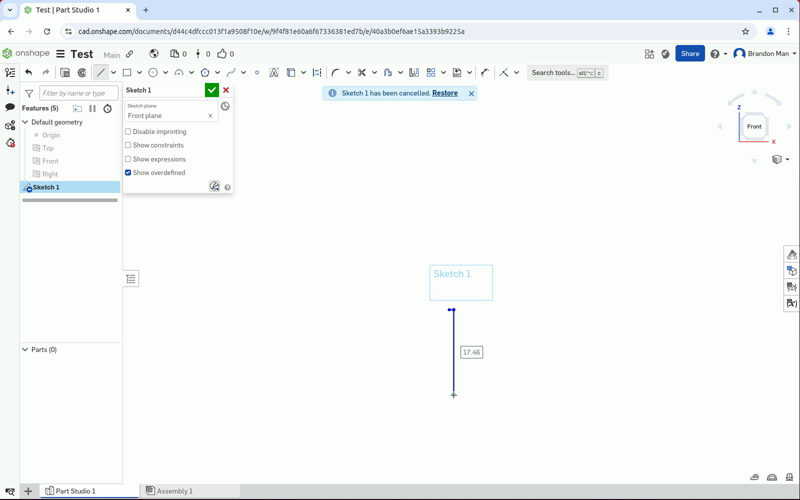
key(a)
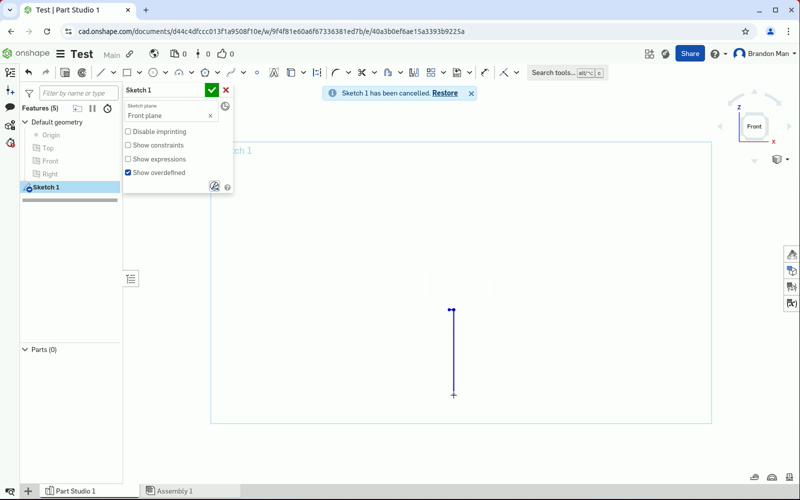
mouse_move(453, 394)
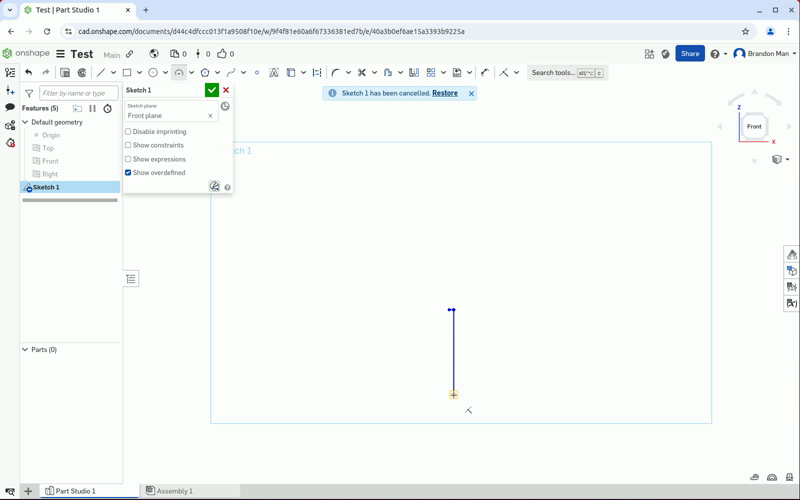
click(453, 394)
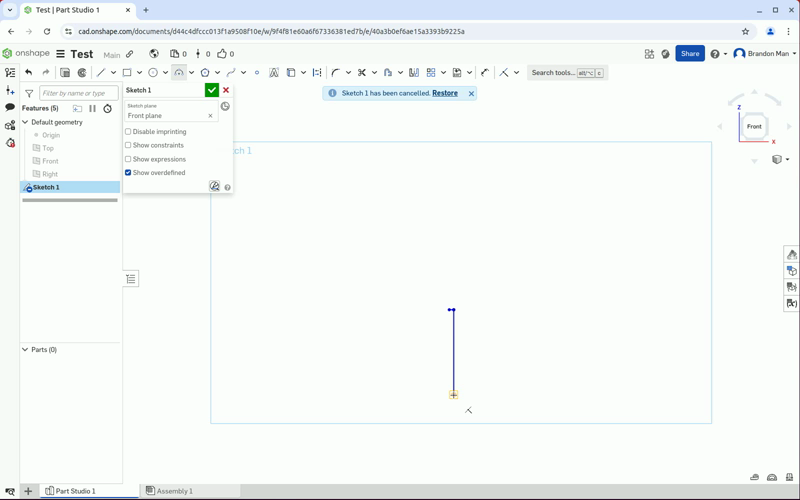
key_down(shift)
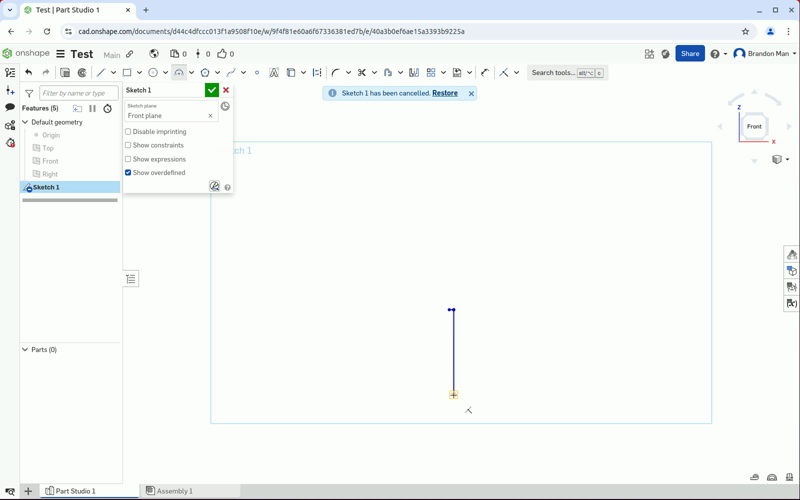
mouse_move(453, 170)
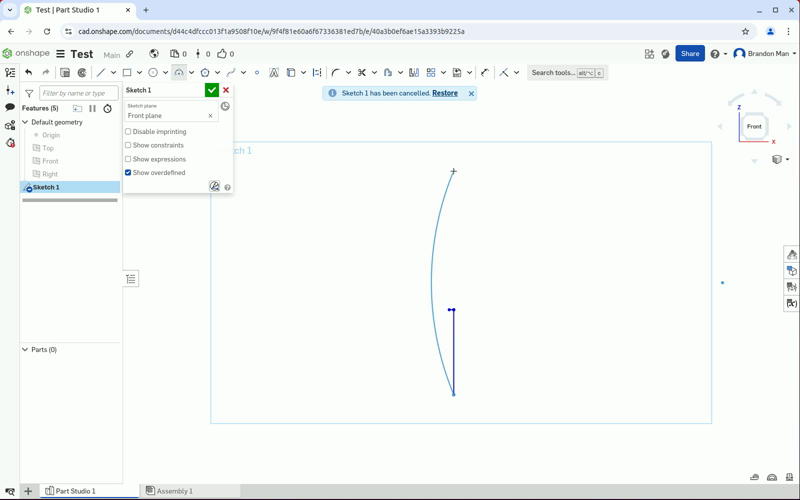
click(453, 170)
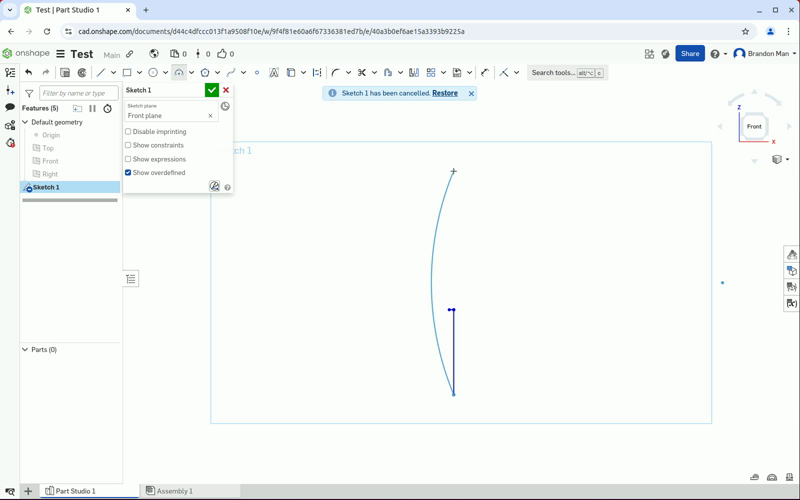
mouse_move(347, 282)
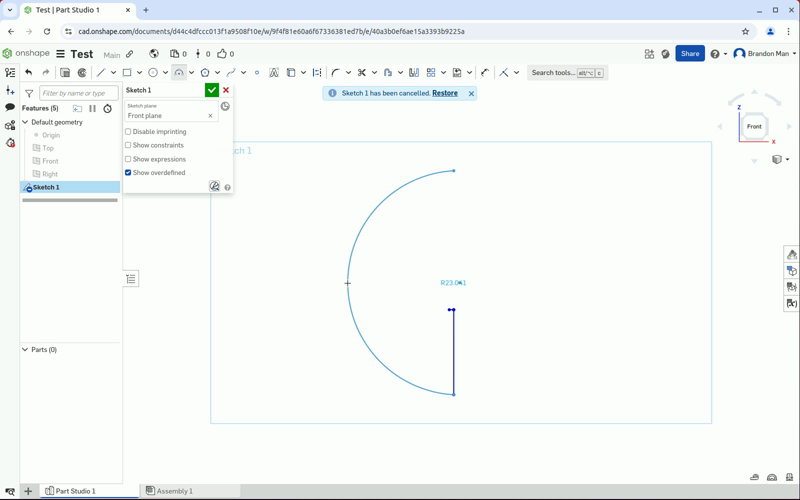
click(347, 282)
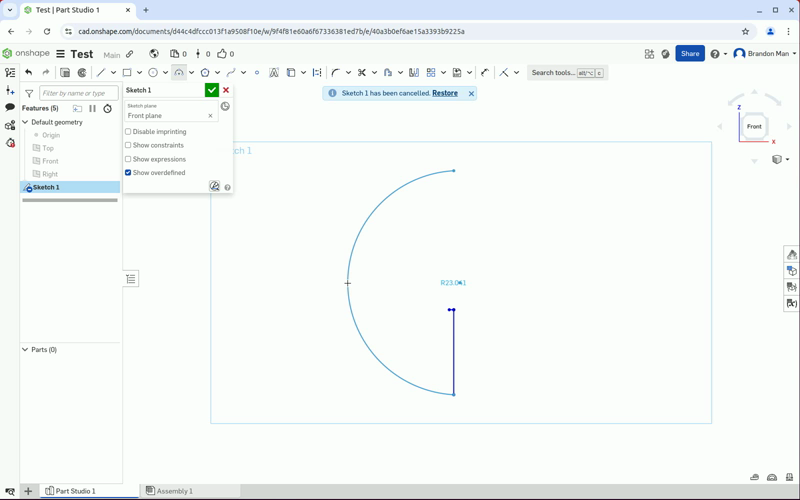
key_up(shift)
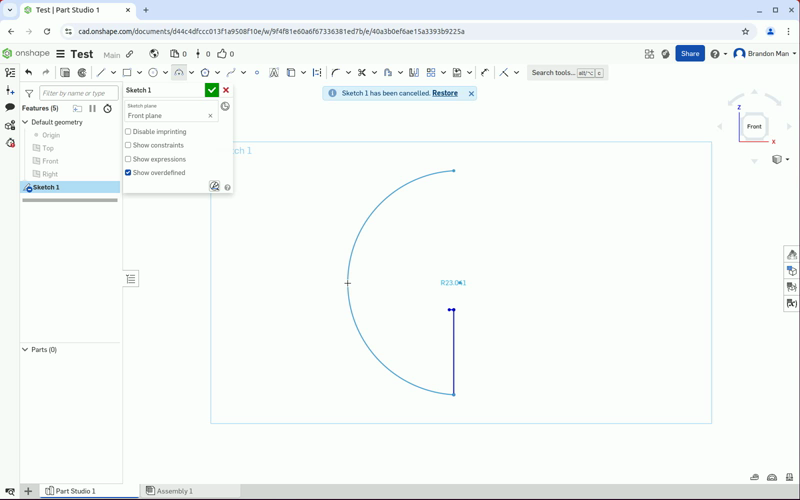
mouse_move(453, 170)
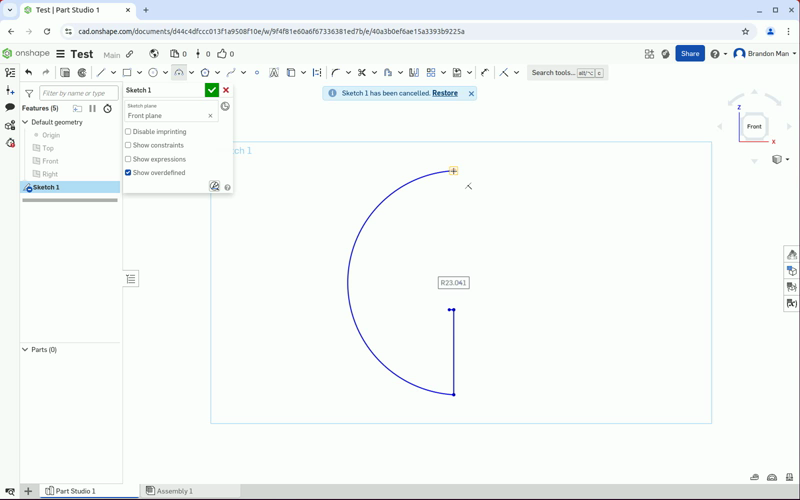
click(453, 170)
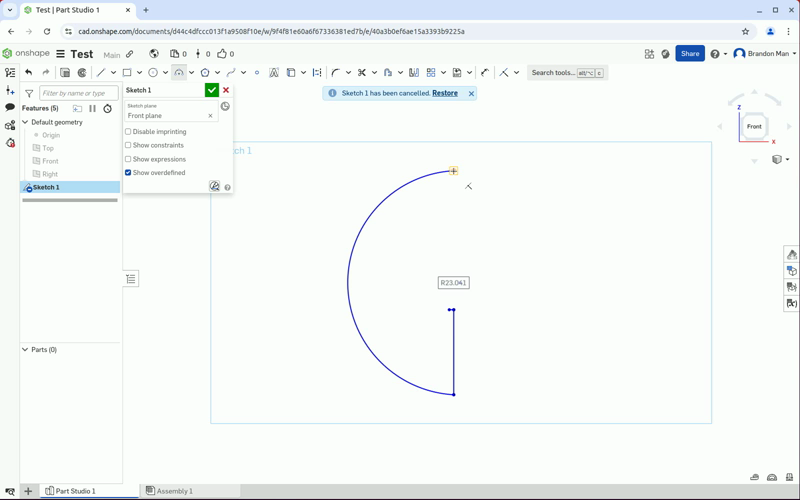
key_down(shift)
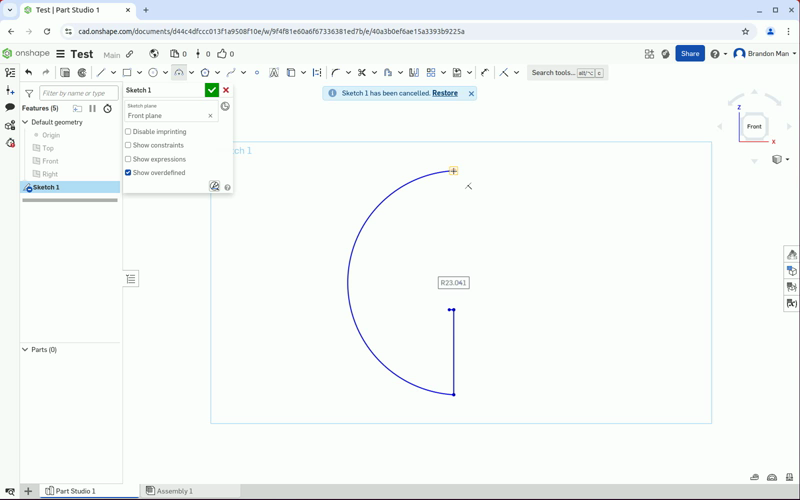
mouse_move(466, 170)
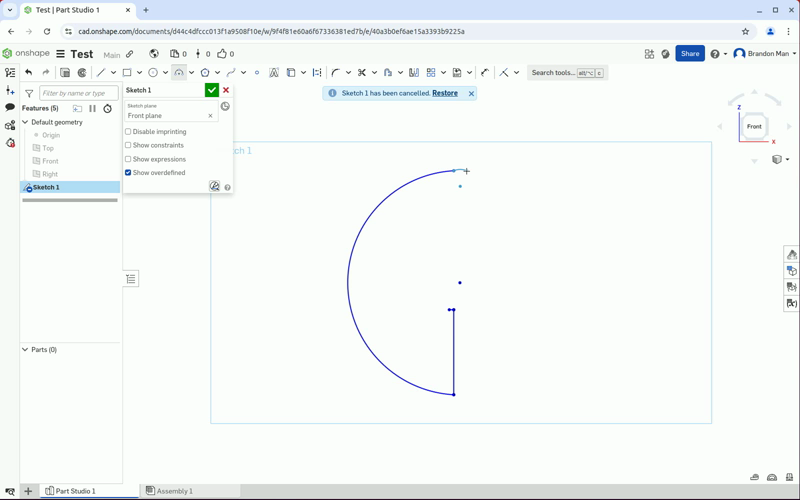
click(466, 170)
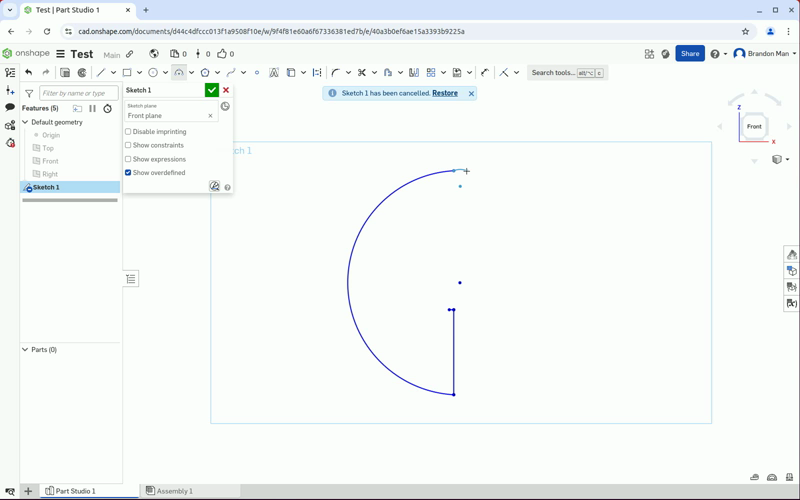
mouse_move(460, 177)
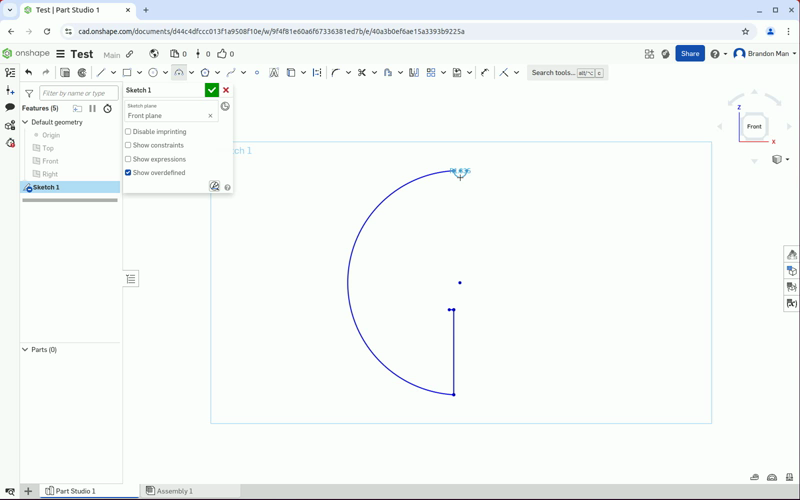
click(460, 177)
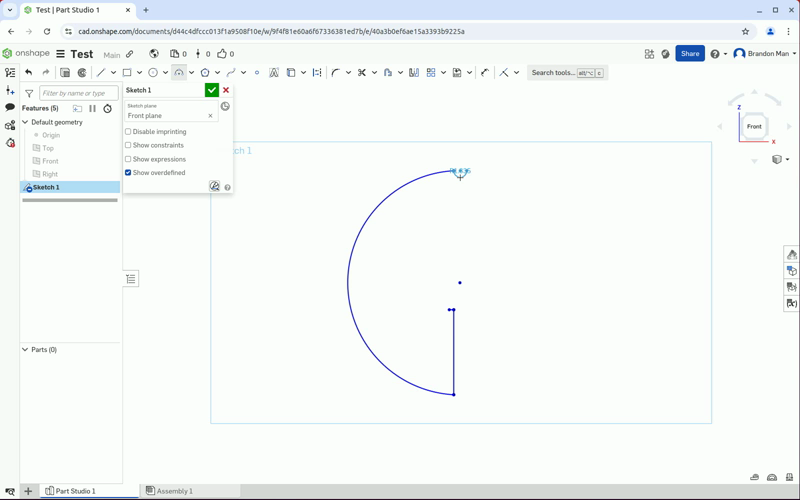
key_up(shift)
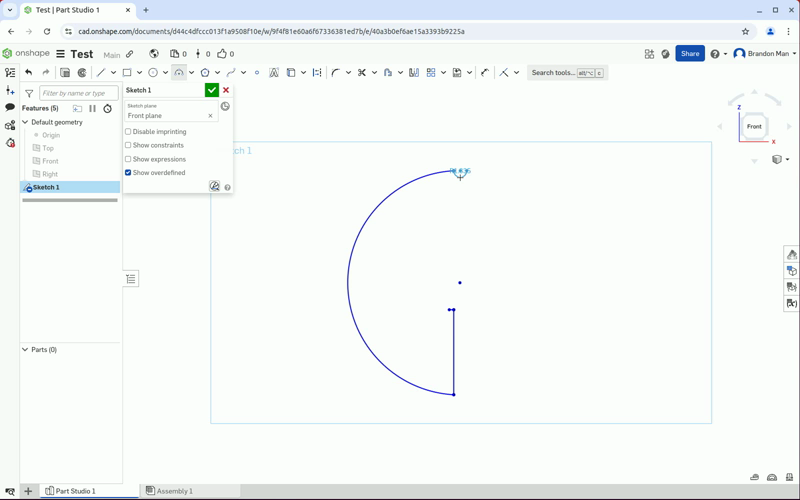
mouse_move(466, 170)
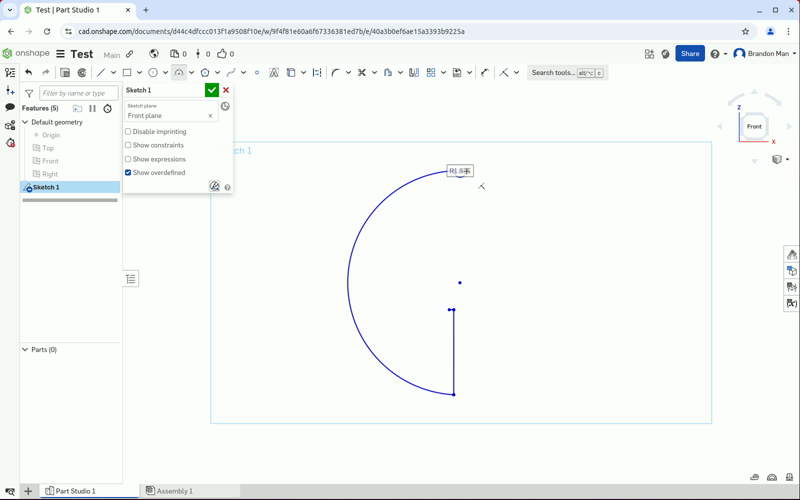
click(466, 170)
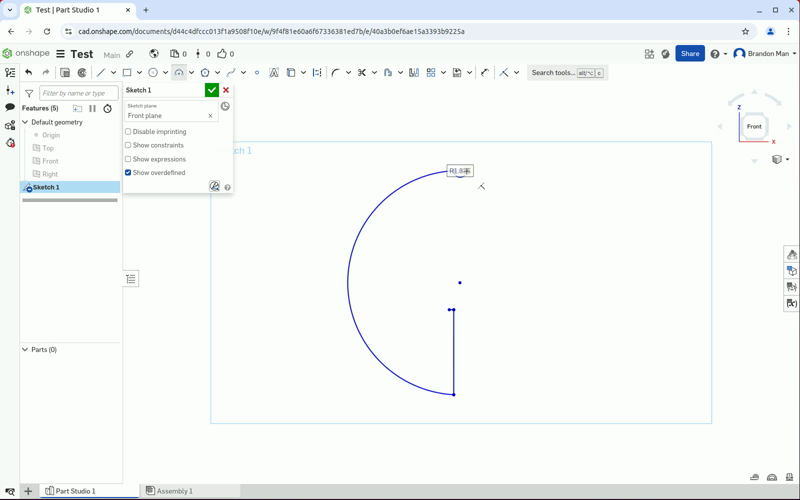
key_down(shift)
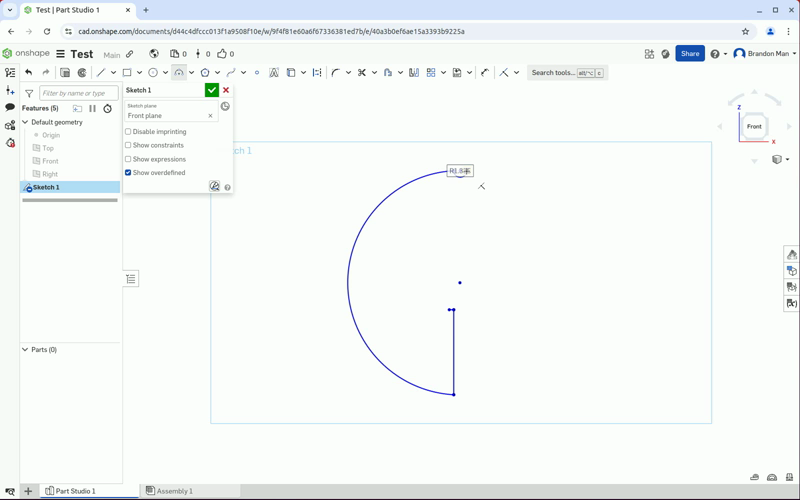
mouse_move(466, 394)
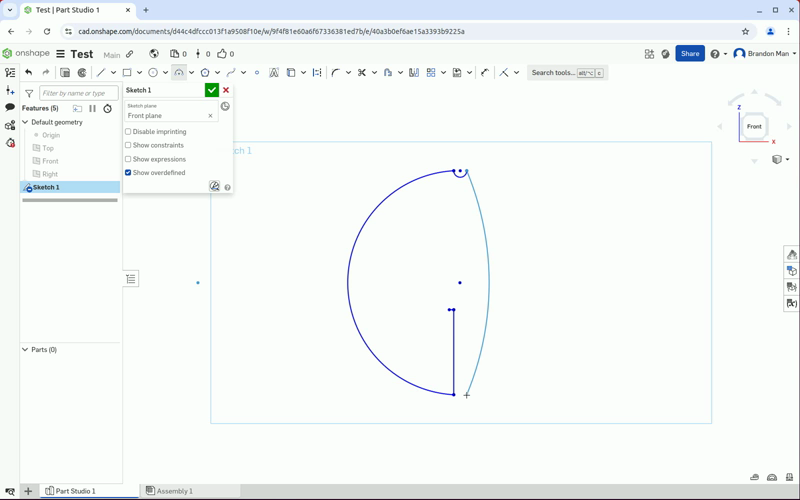
click(466, 394)
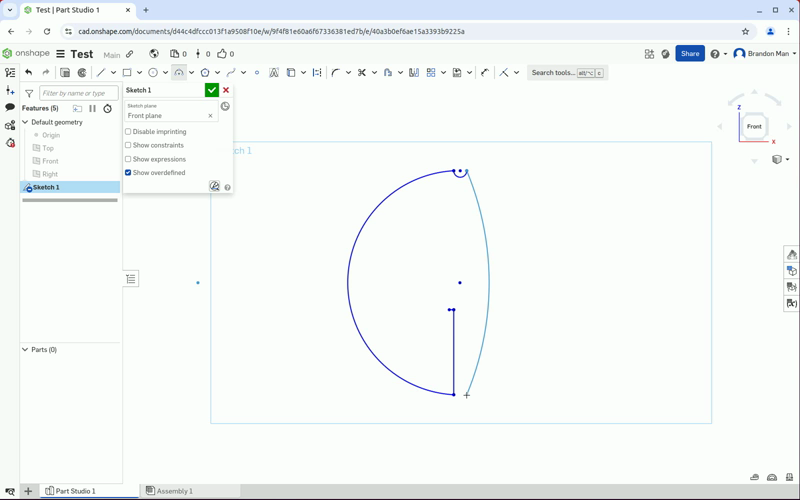
mouse_move(572, 282)
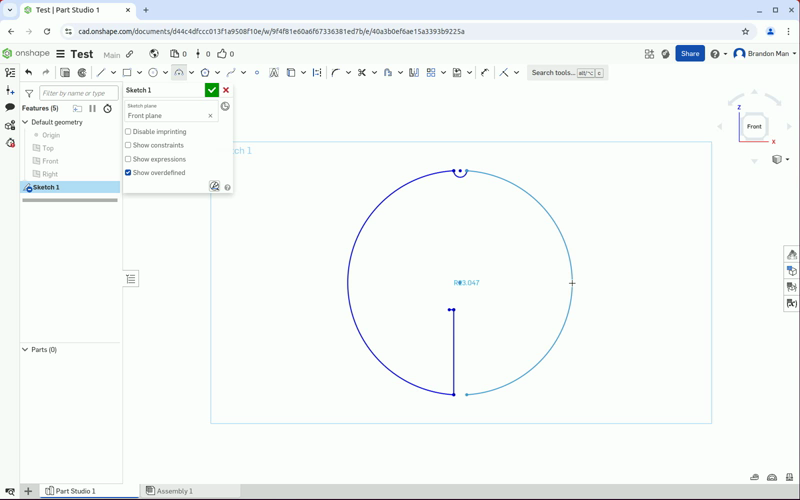
click(572, 282)
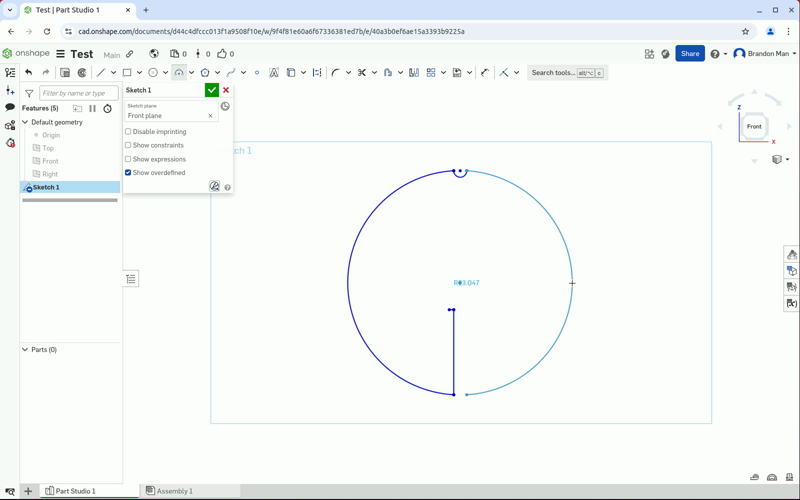
key_up(shift)
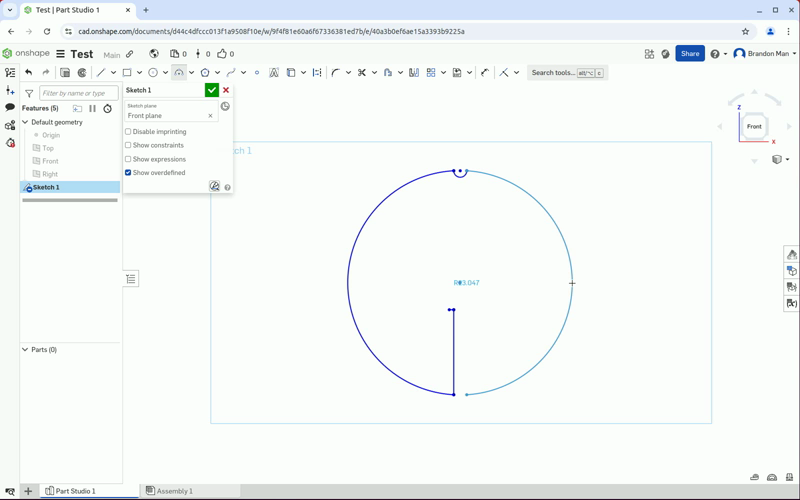
key(esc)
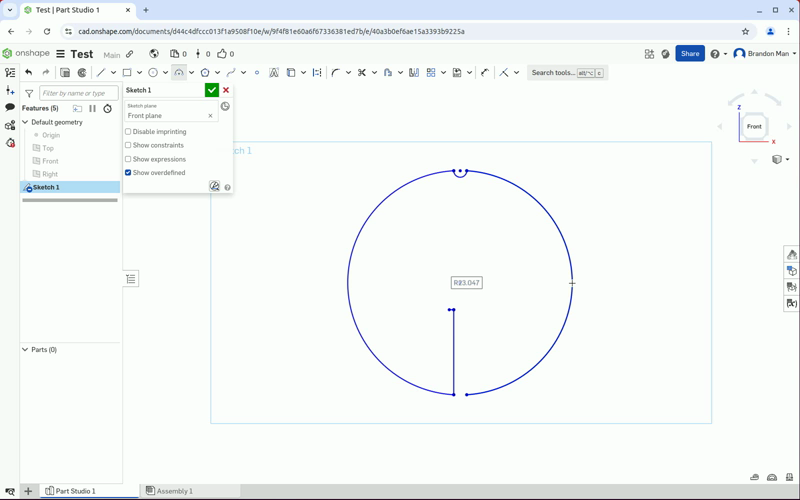
key(l)
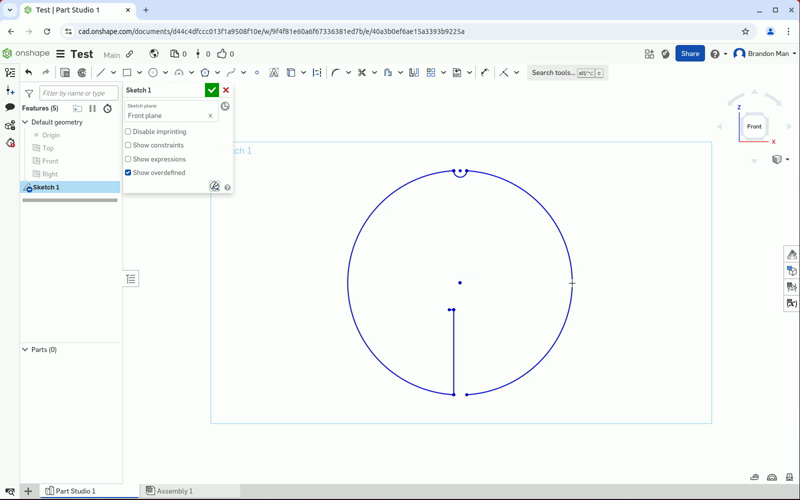
mouse_move(466, 394)
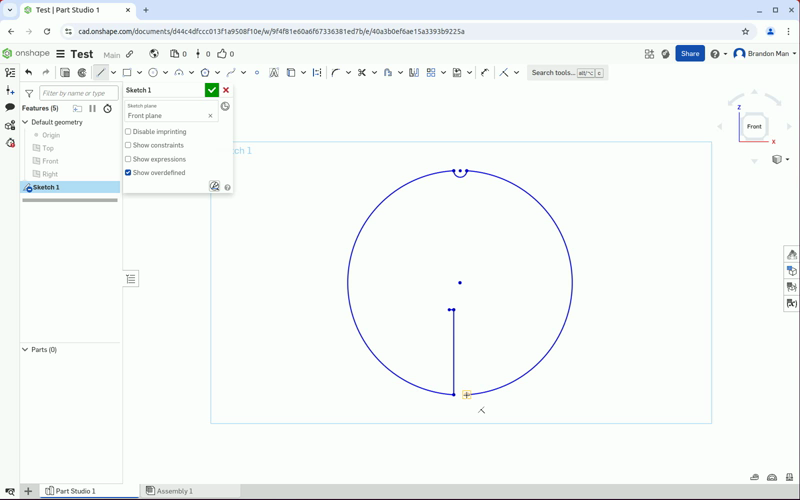
click(466, 394)
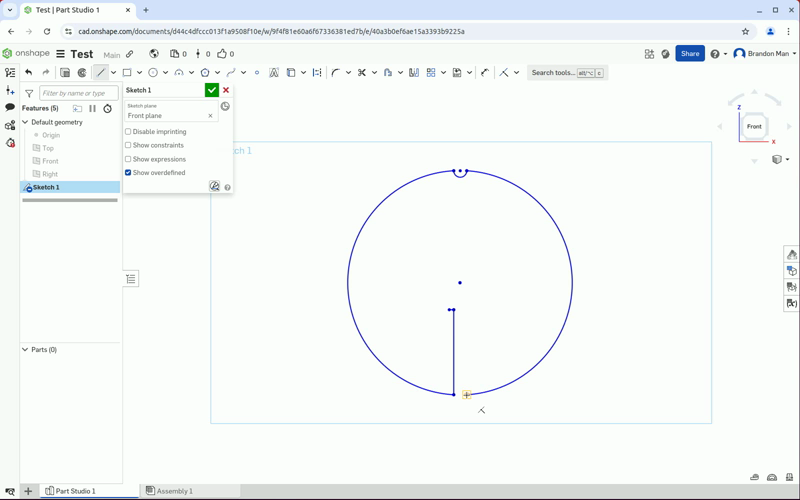
key_down(shift)
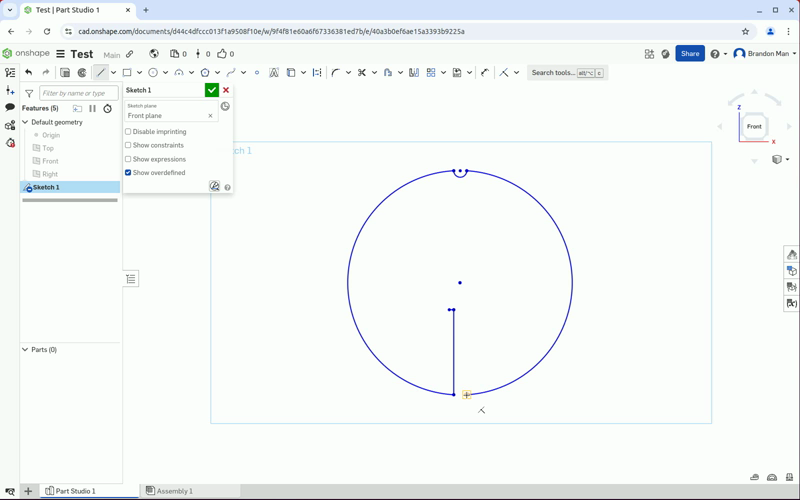
mouse_move(466, 309)
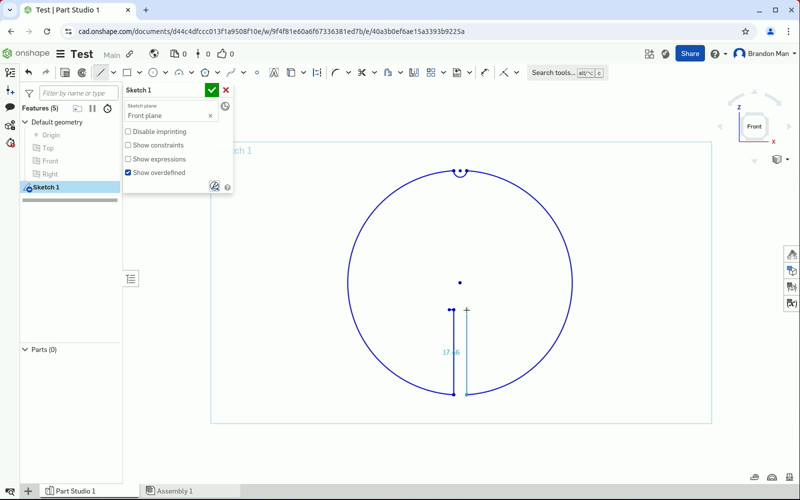
click(466, 309)
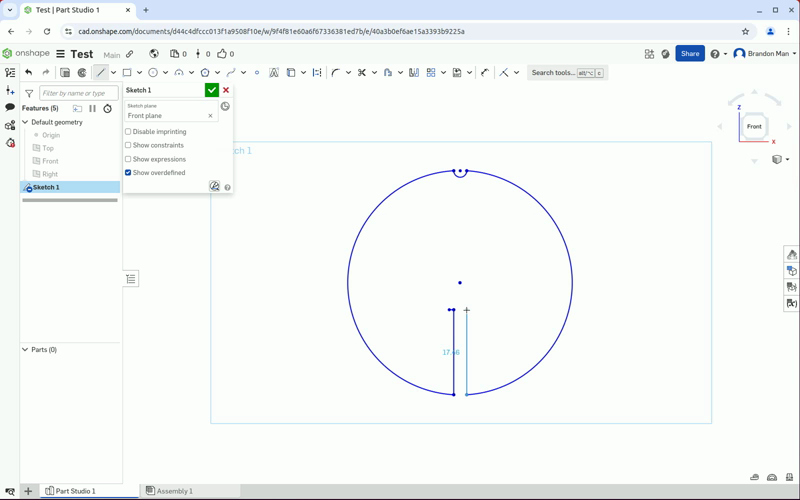
key_up(shift)
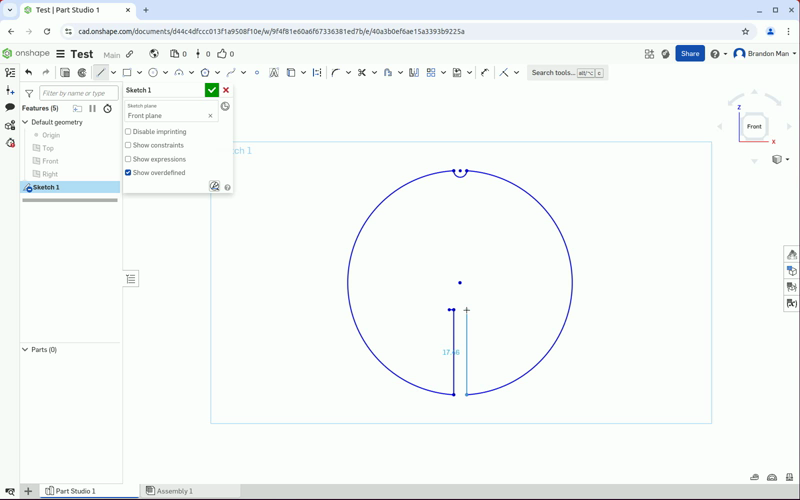
key_down(shift)
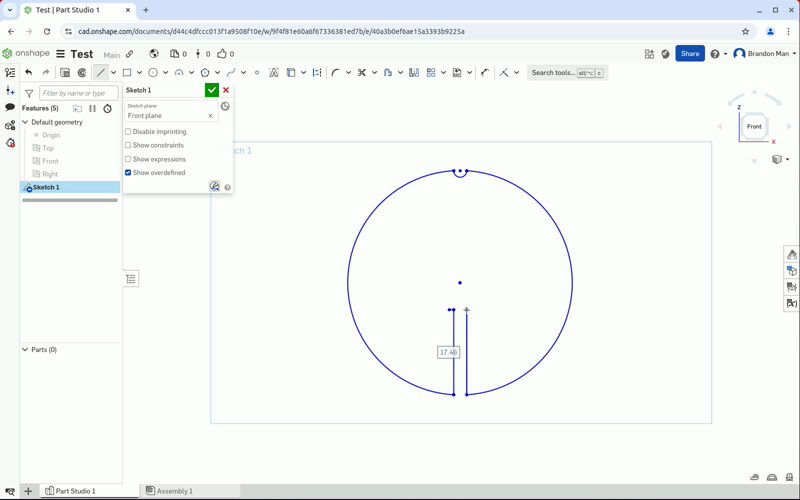
mouse_move(496, 309)
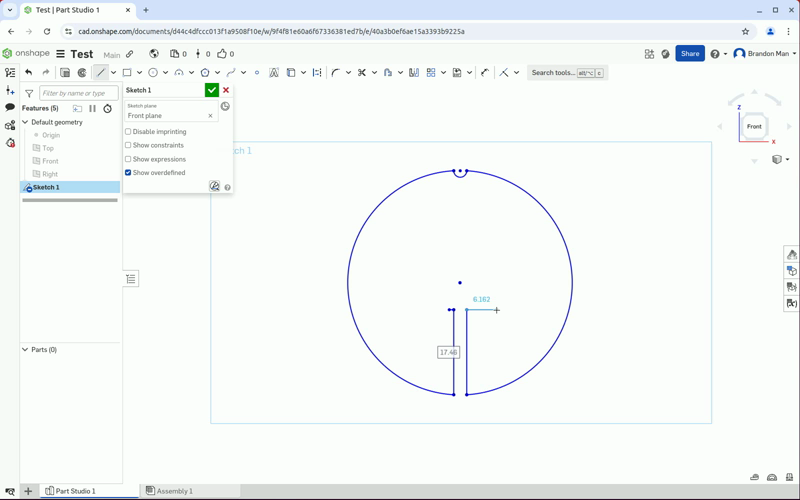
mouse_move(470, 309)
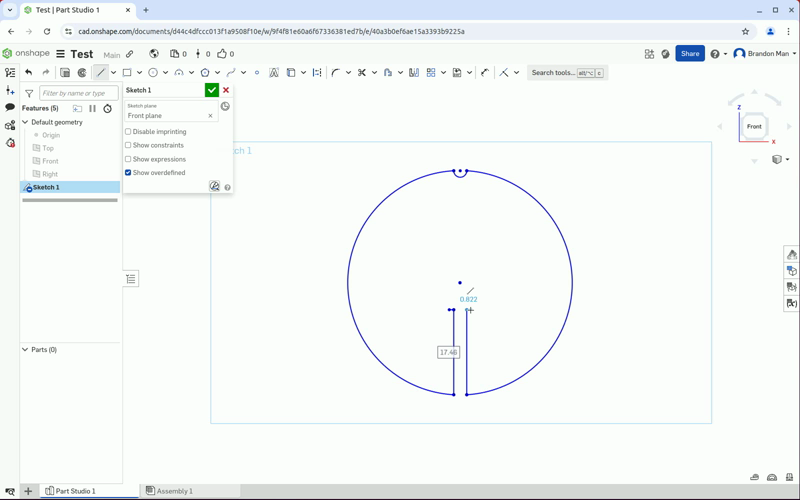
scroll(6)
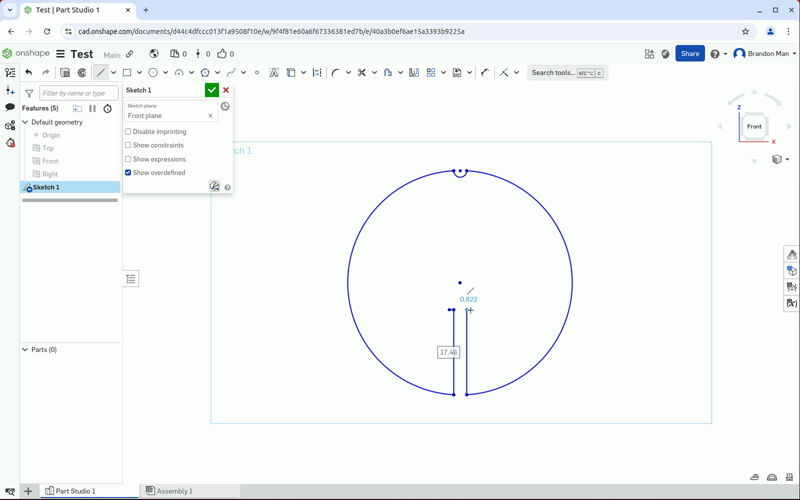
scroll(6)
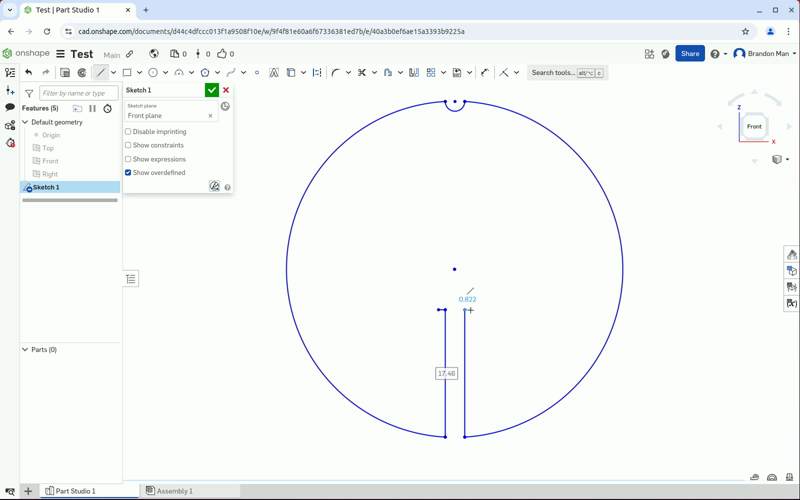
scroll(6)
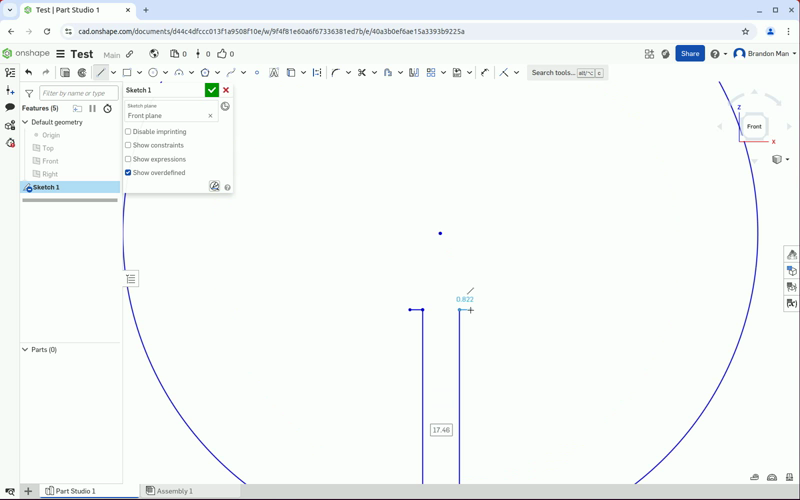
scroll(6)
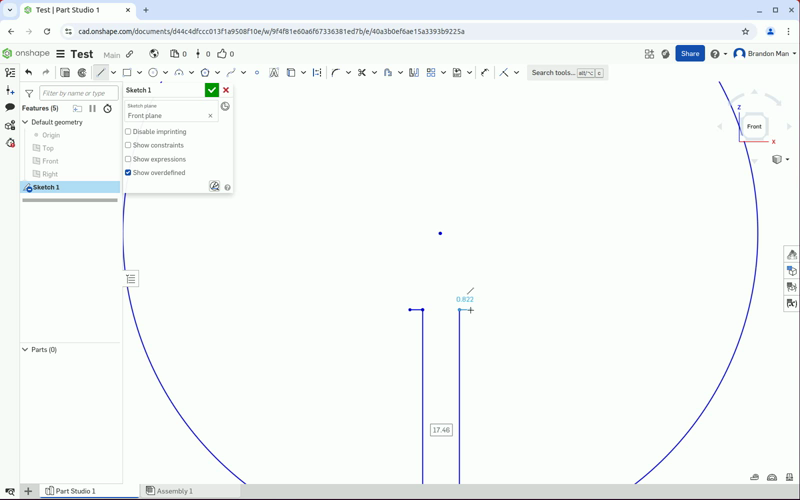
scroll(6)
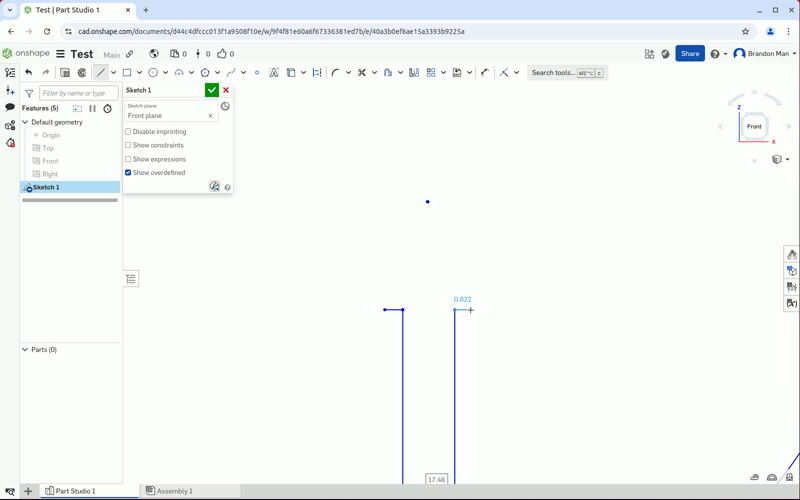
scroll(6)
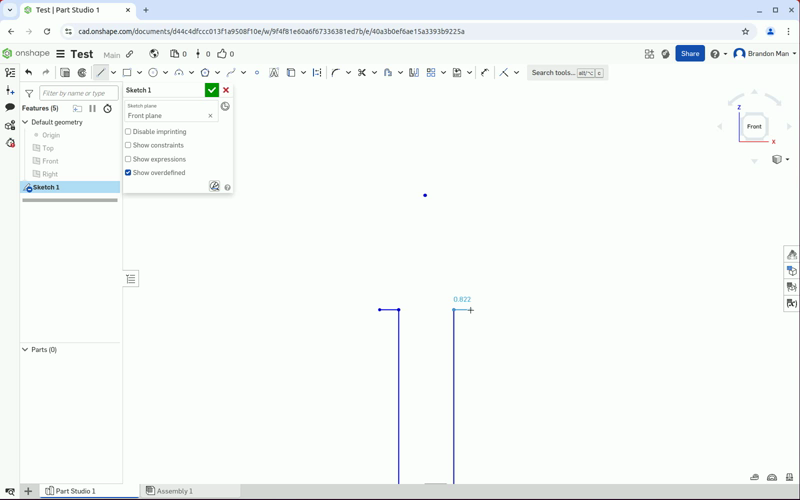
scroll(6)
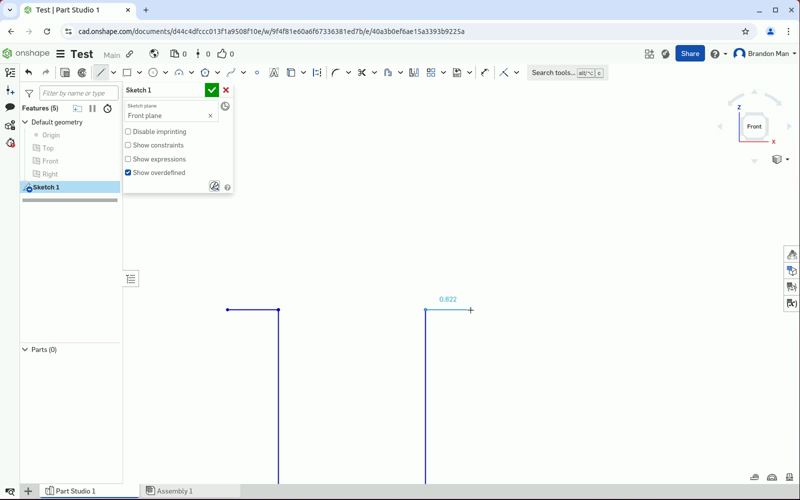
click(470, 309)
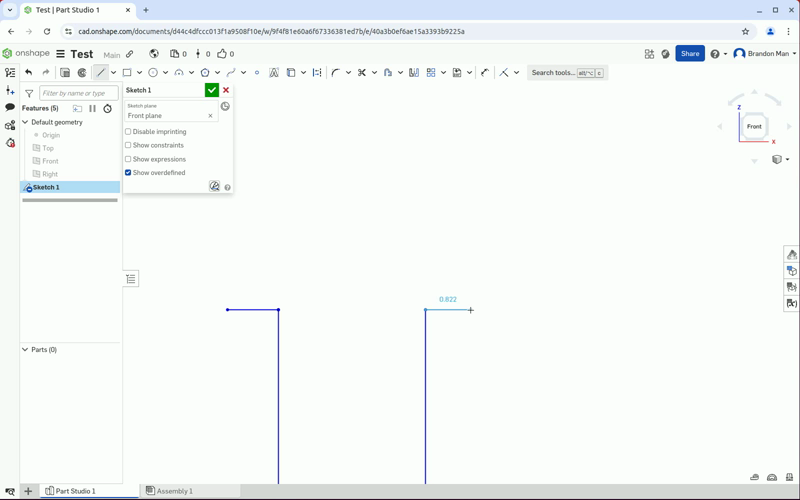
scroll(-6)
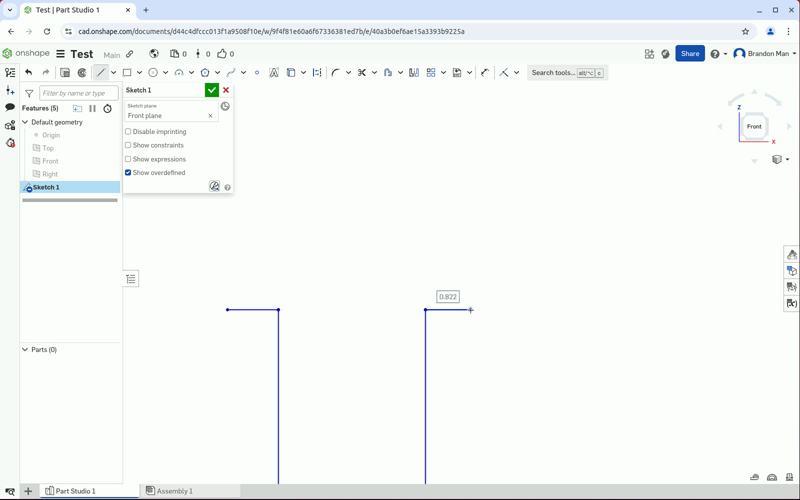
scroll(-6)
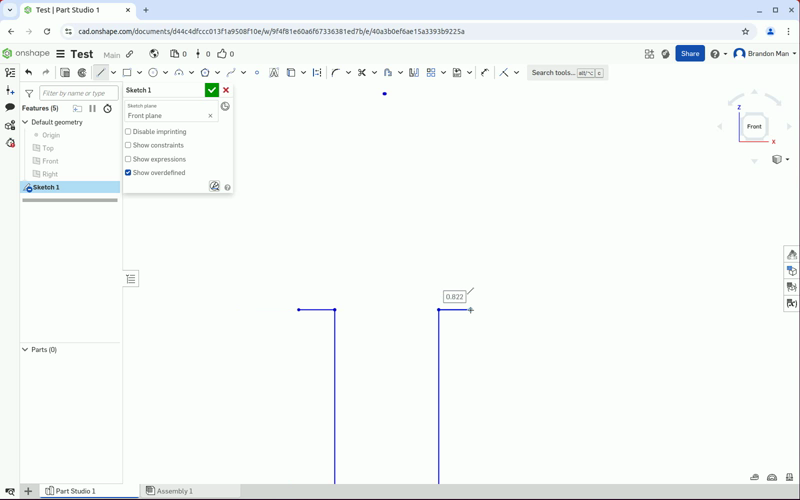
scroll(-6)
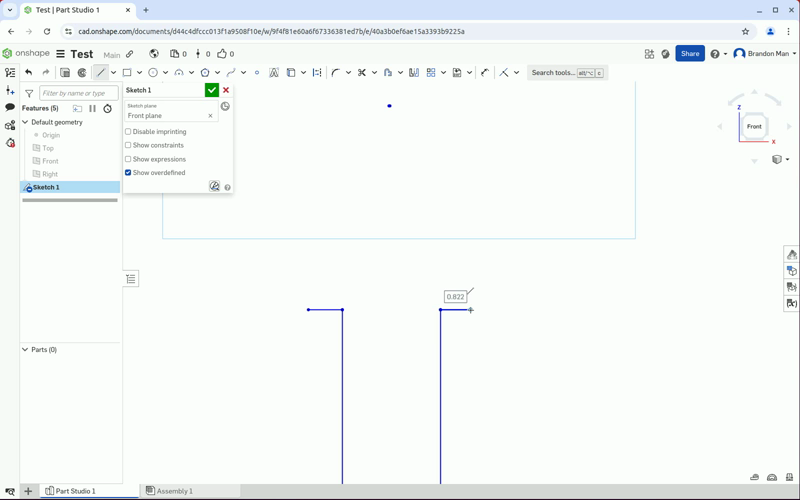
scroll(-6)
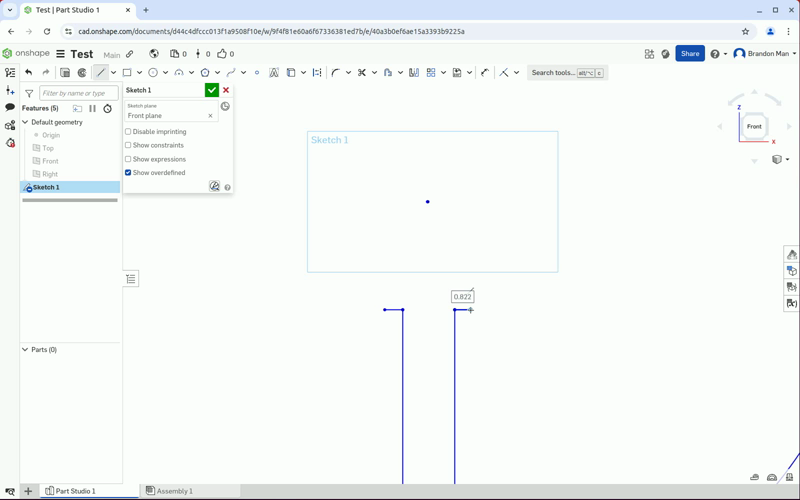
scroll(-6)
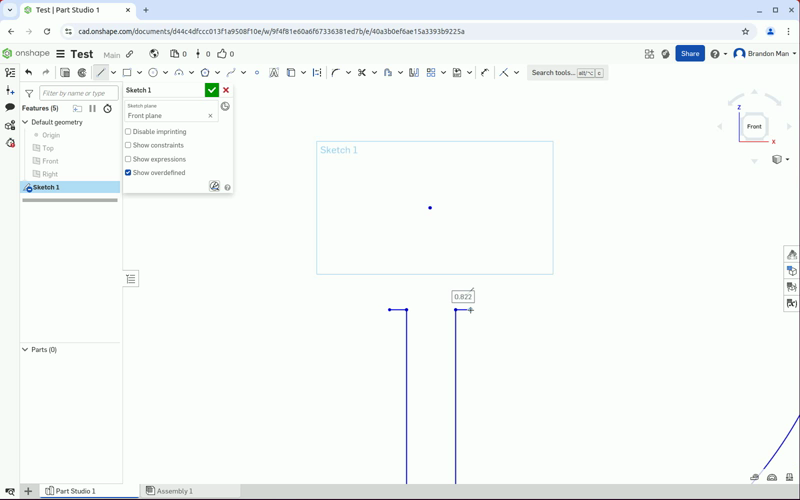
scroll(-6)
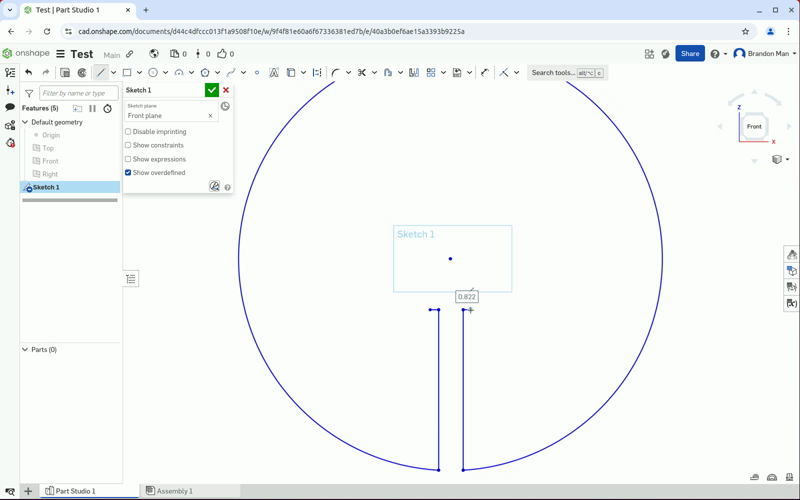
scroll(-6)
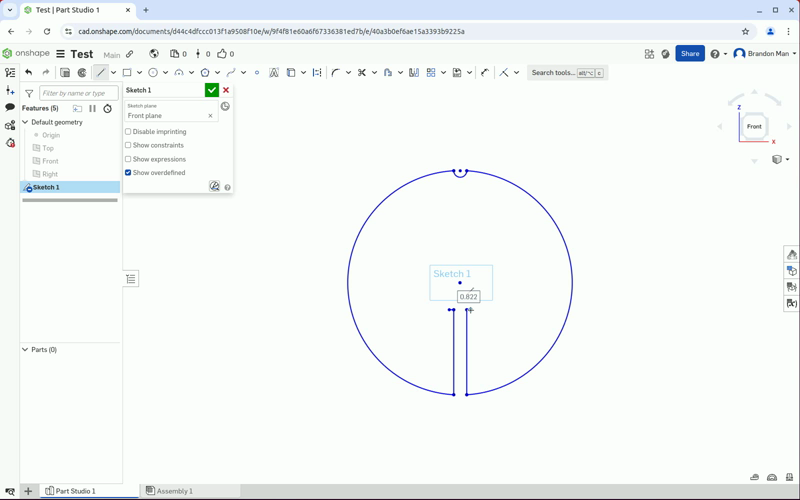
key_up(shift)
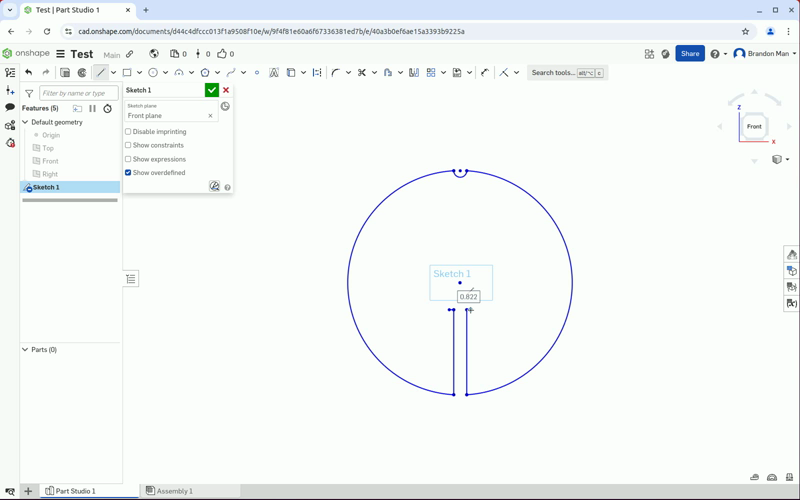
key_down(shift)
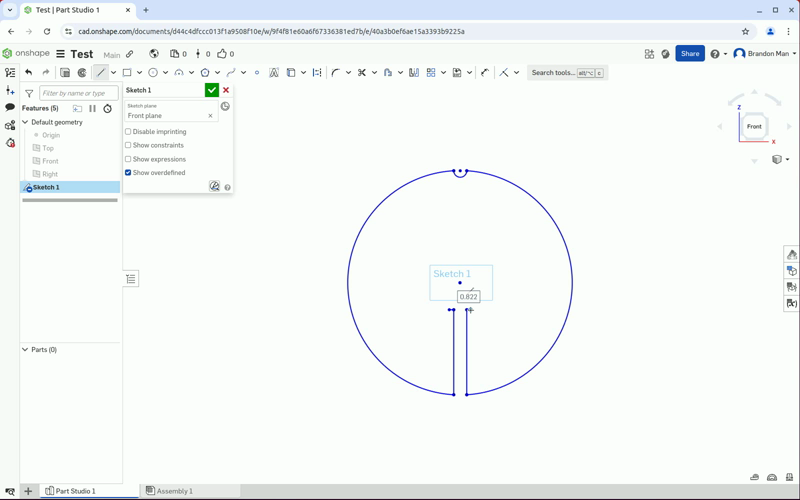
mouse_move(501, 309)
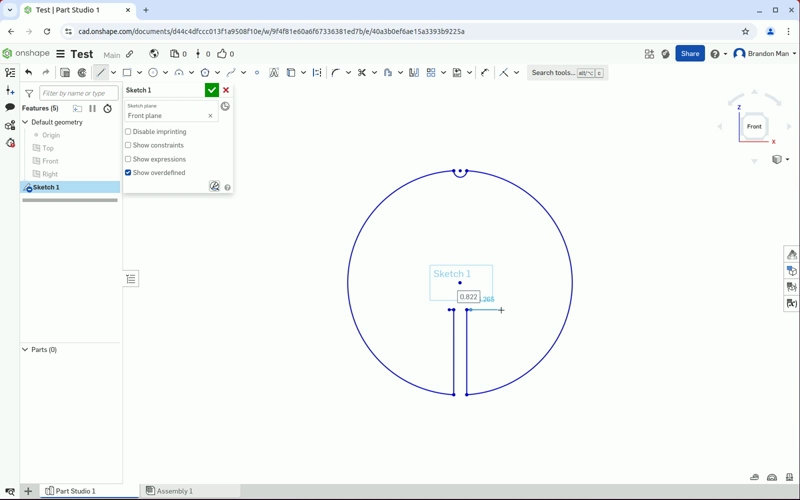
mouse_move(470, 255)
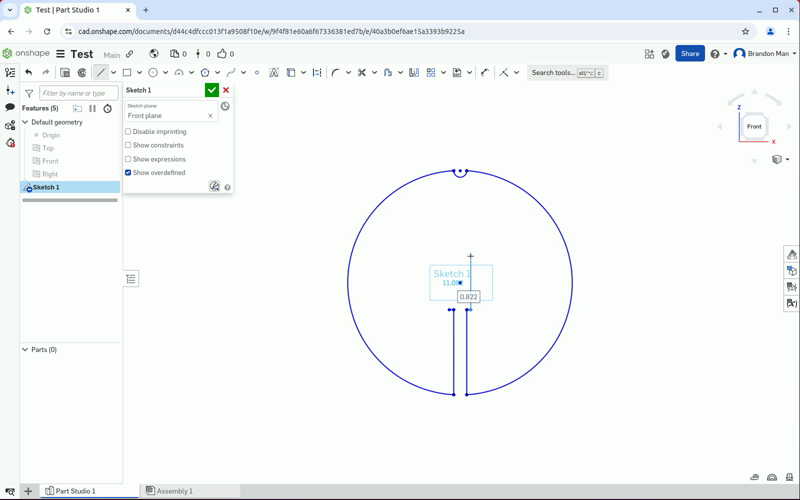
click(470, 255)
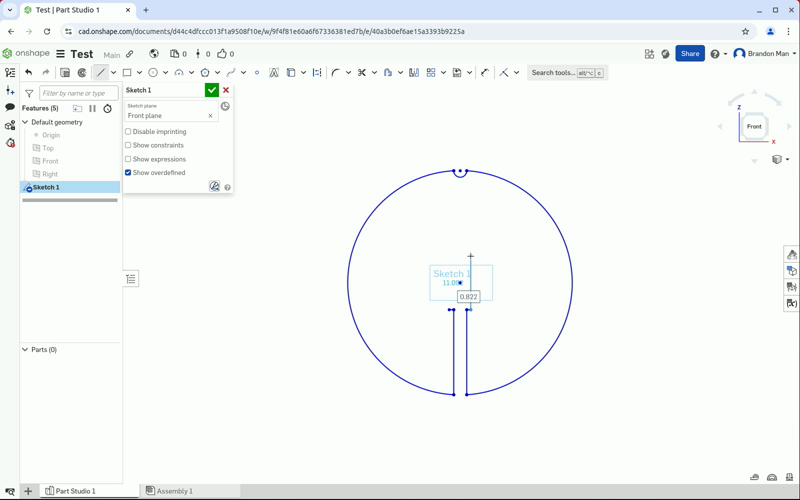
key_up(shift)
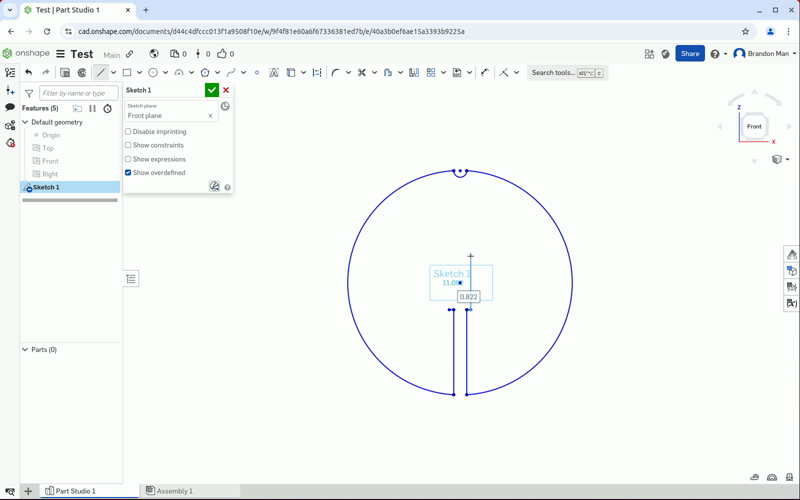
key(esc)
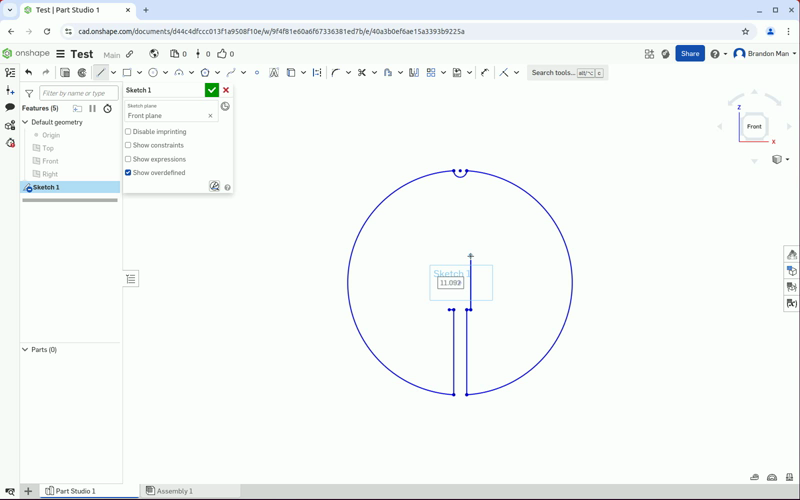
key(a)
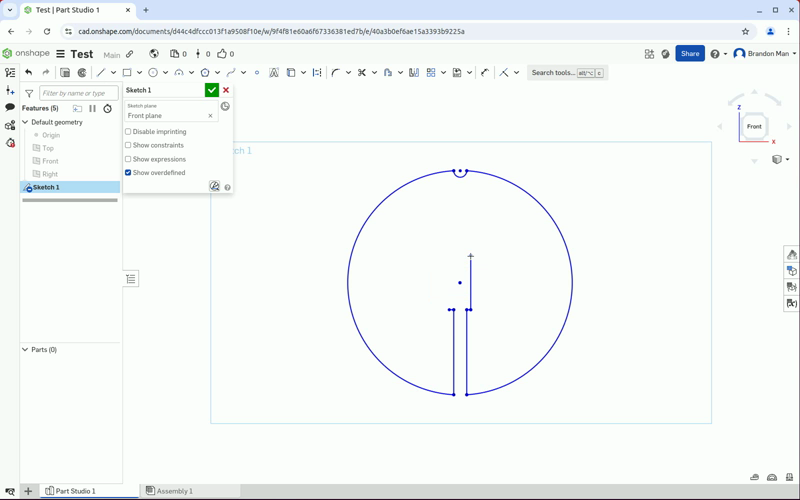
mouse_move(470, 255)
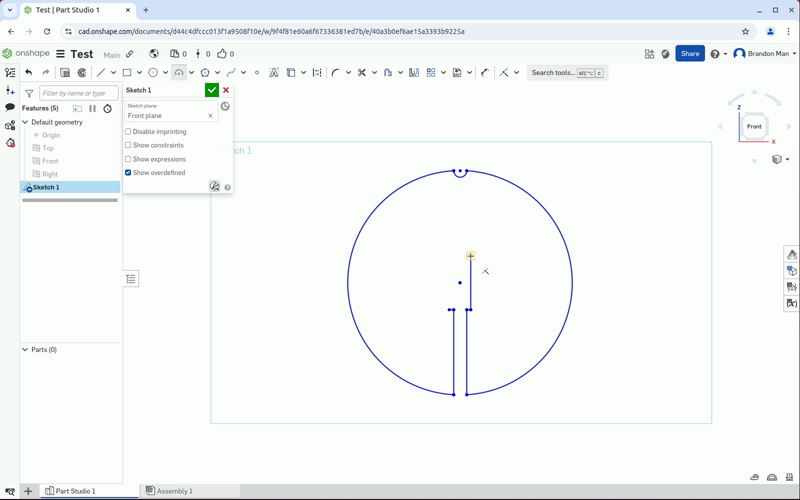
click(470, 255)
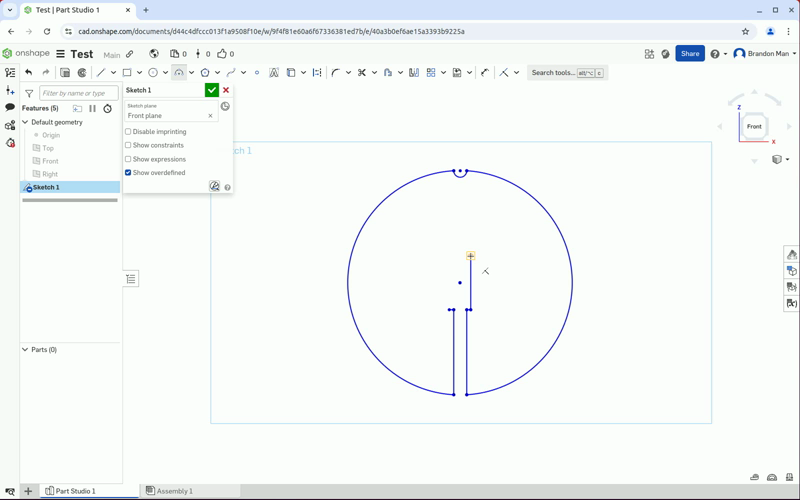
key_down(shift)
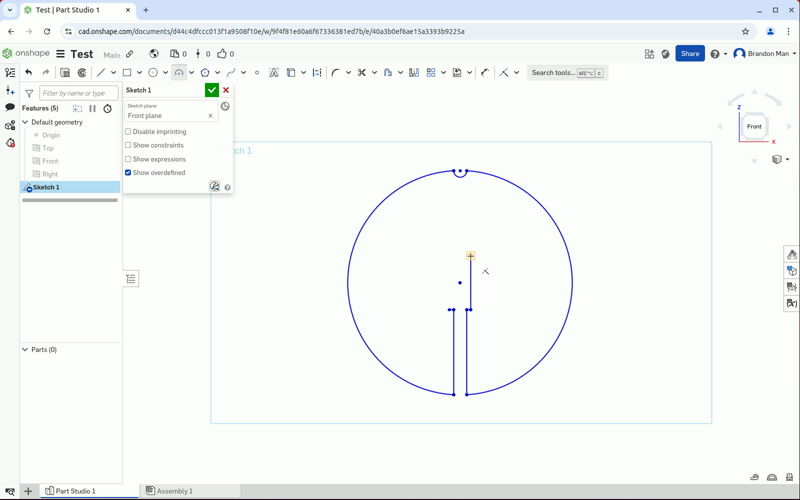
mouse_move(449, 255)
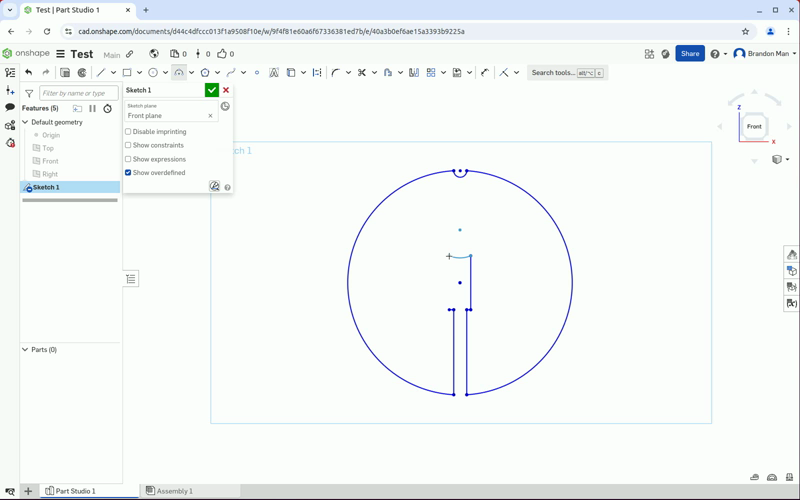
click(449, 255)
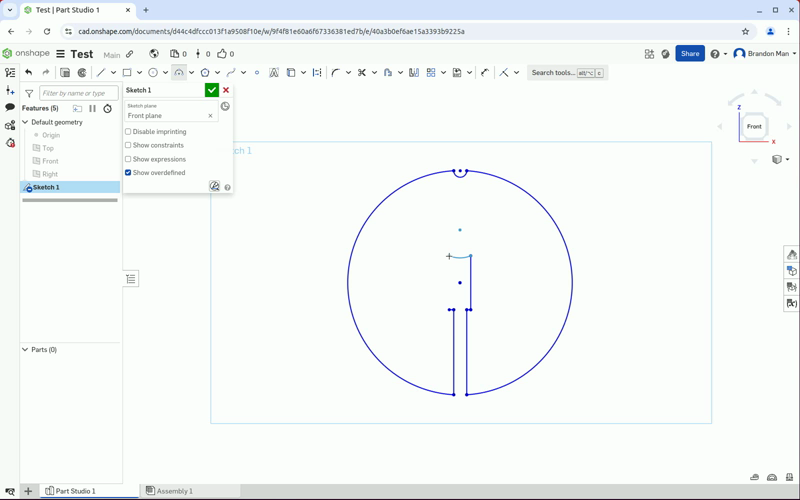
mouse_move(460, 244)
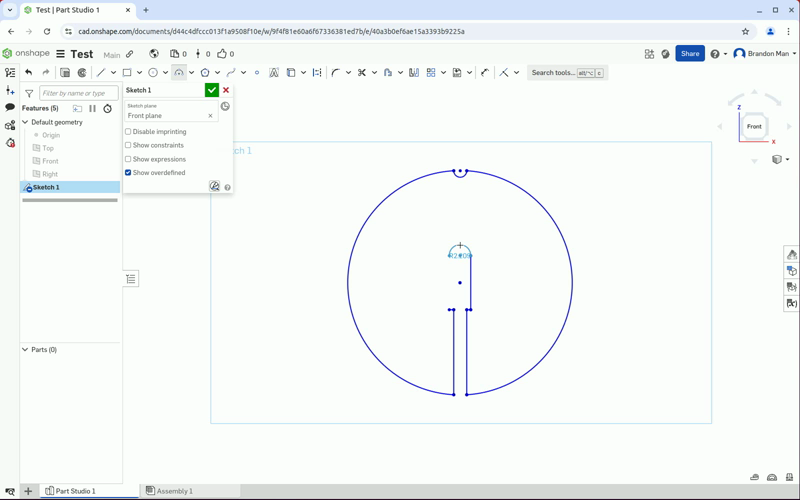
click(460, 244)
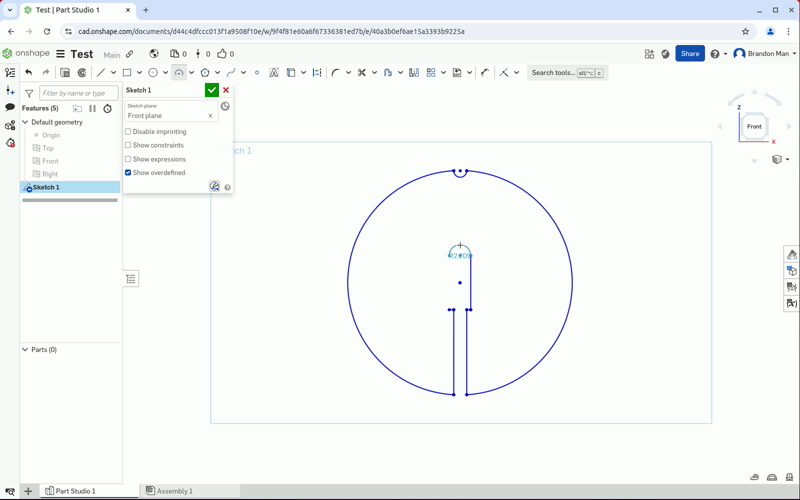
key_up(shift)
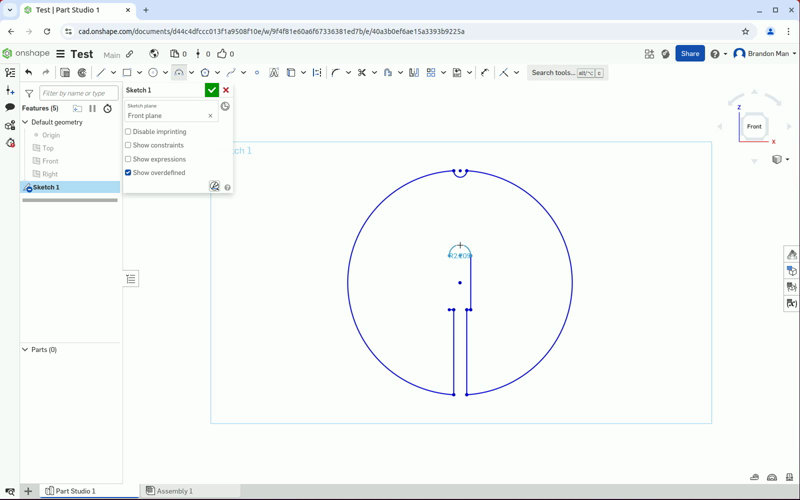
key(esc)
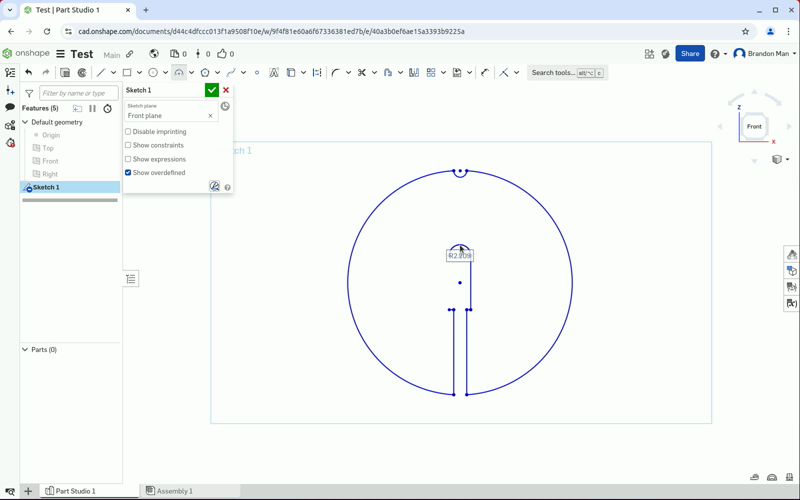
key(l)
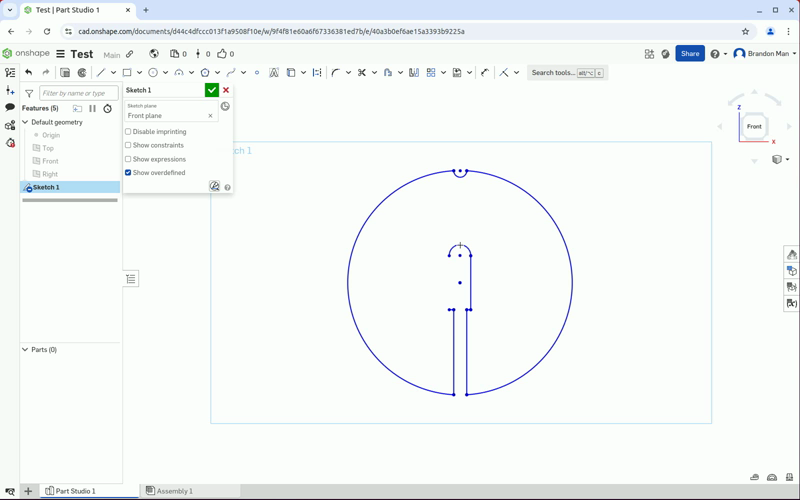
mouse_move(449, 255)
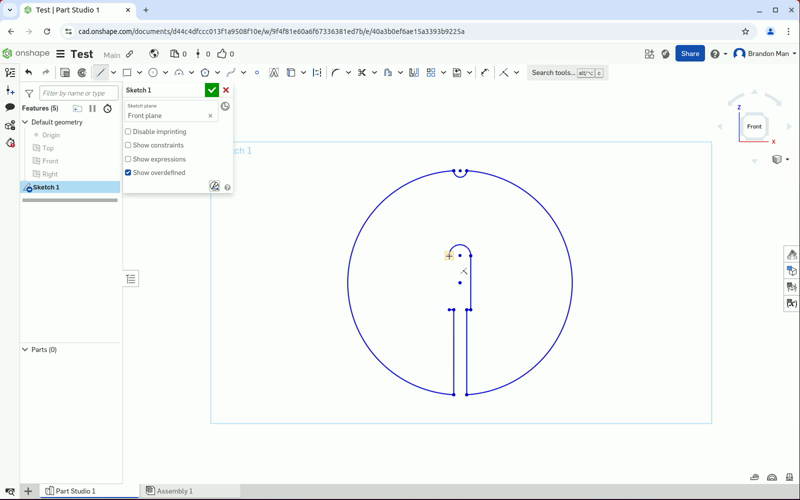
click(449, 255)
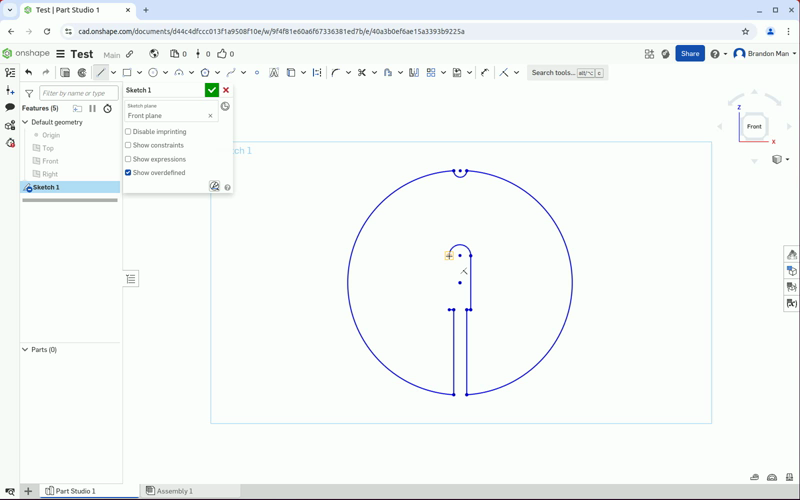
mouse_move(479, 255)
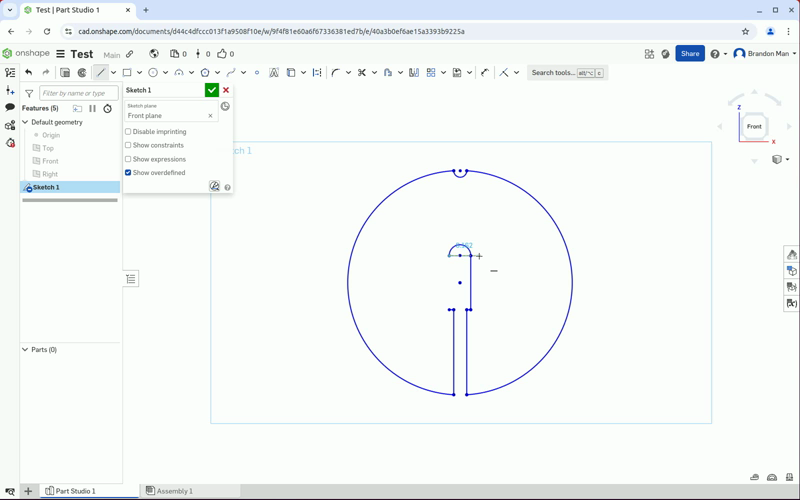
key_down(shift)
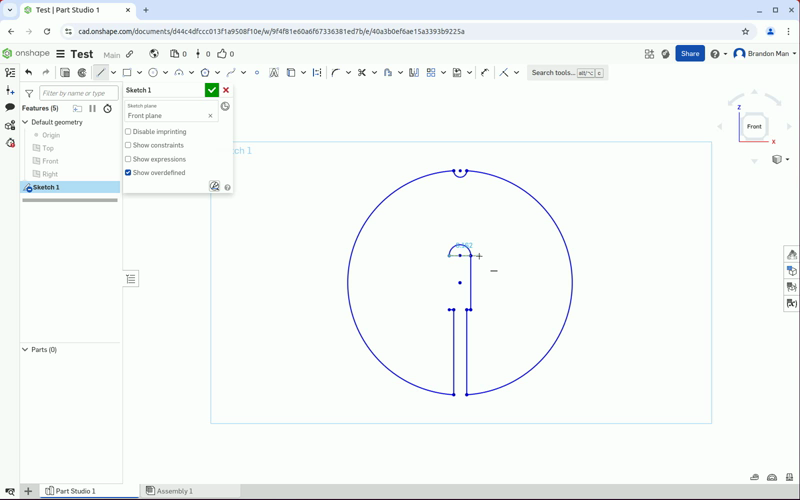
mouse_move(449, 309)
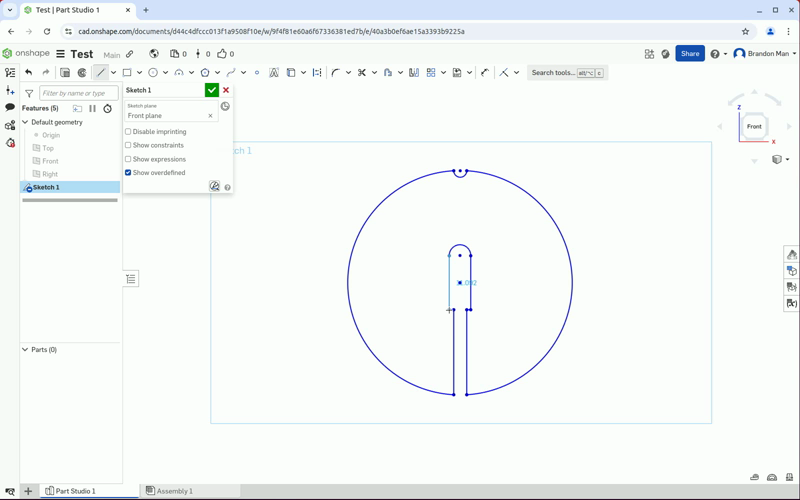
key_up(shift)
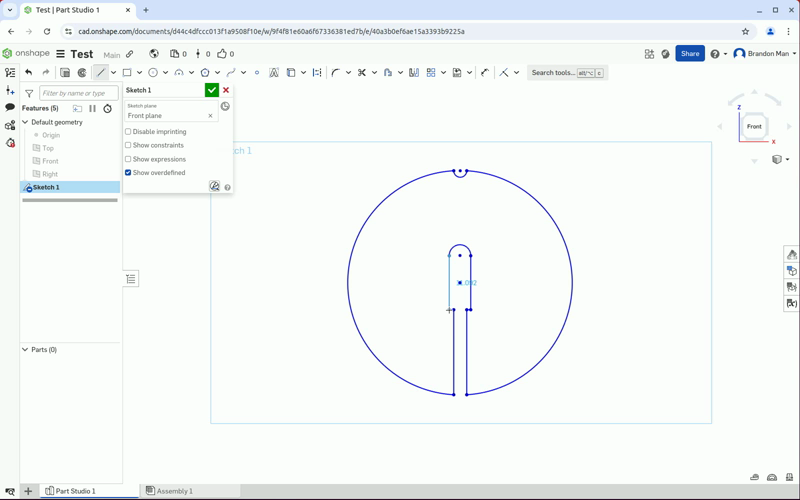
click(449, 309)
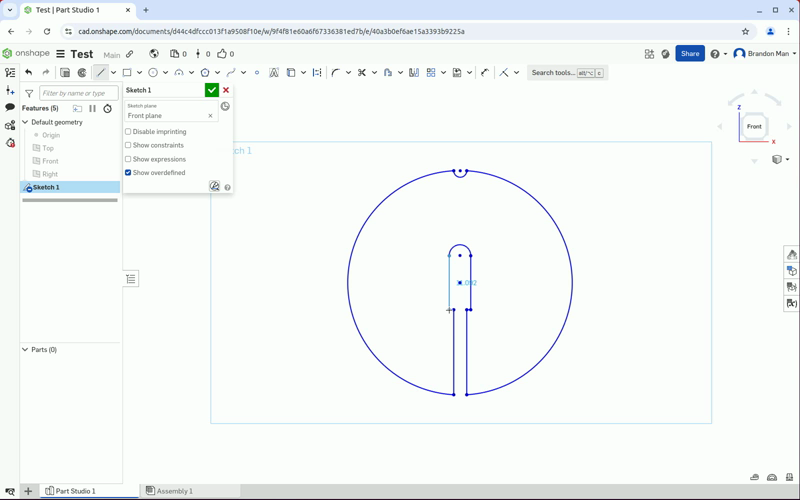
key(esc)
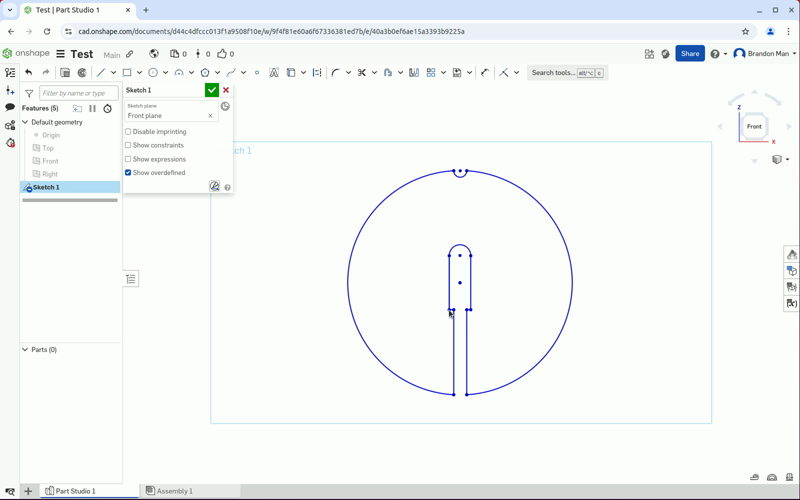
mouse_move(523, 245)
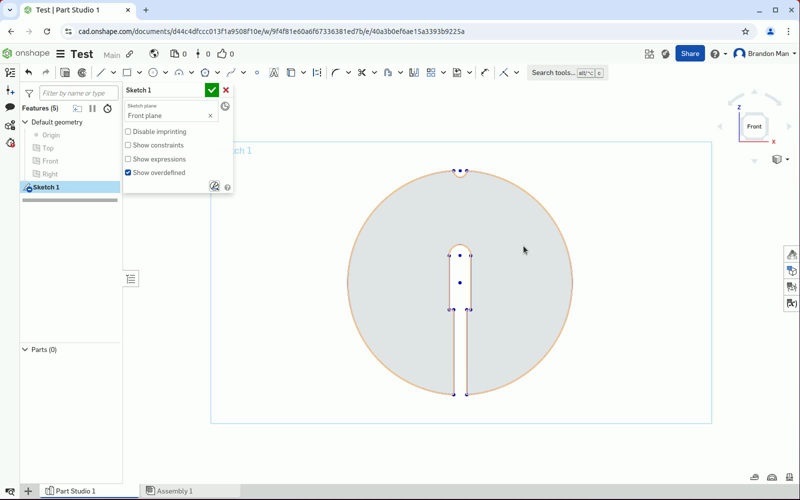
click(523, 245)
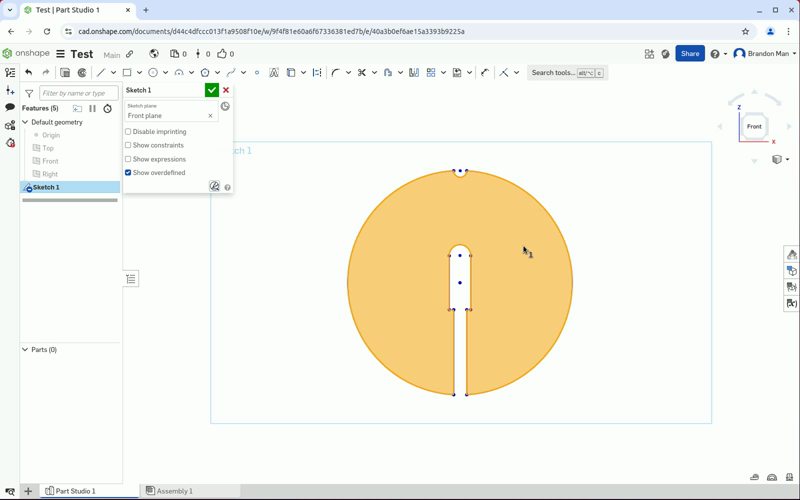
mouse_move(73, 352)
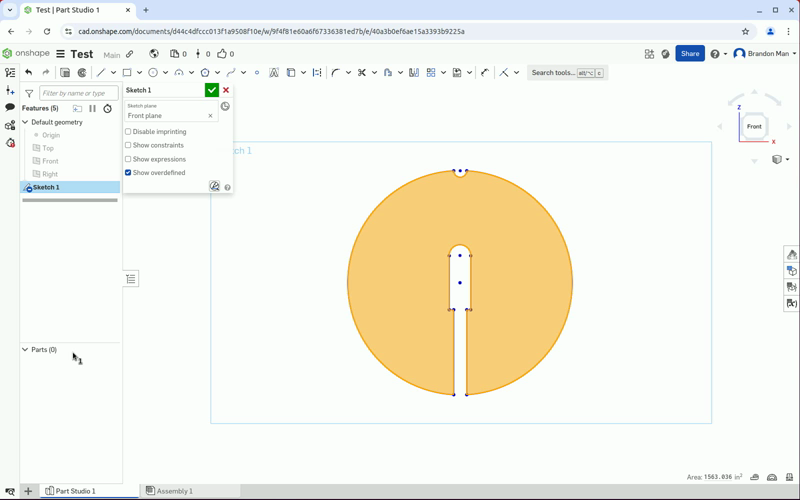
key(shift+y)
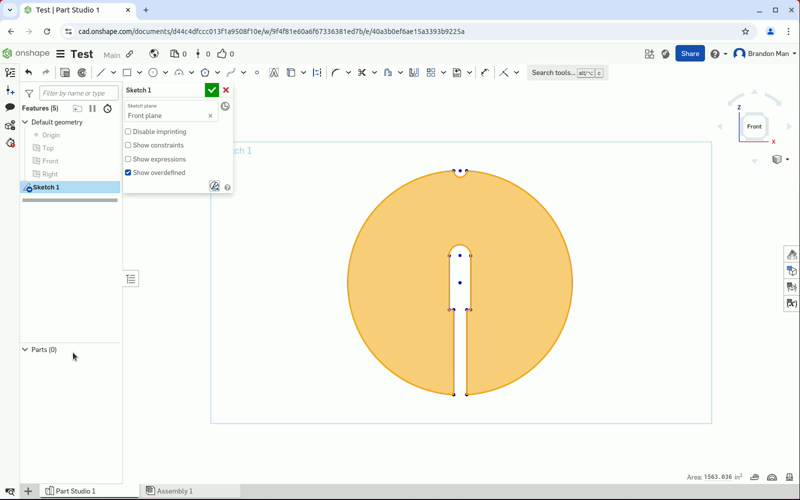
key(shift+e)
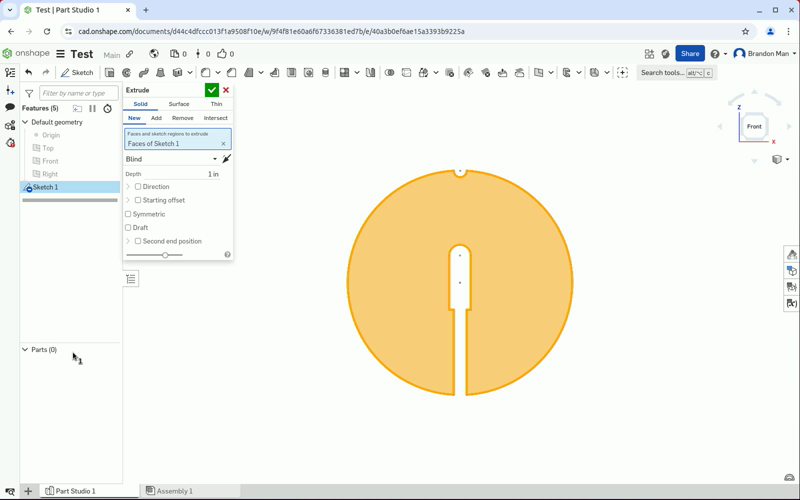
mouse_move(143, 106)
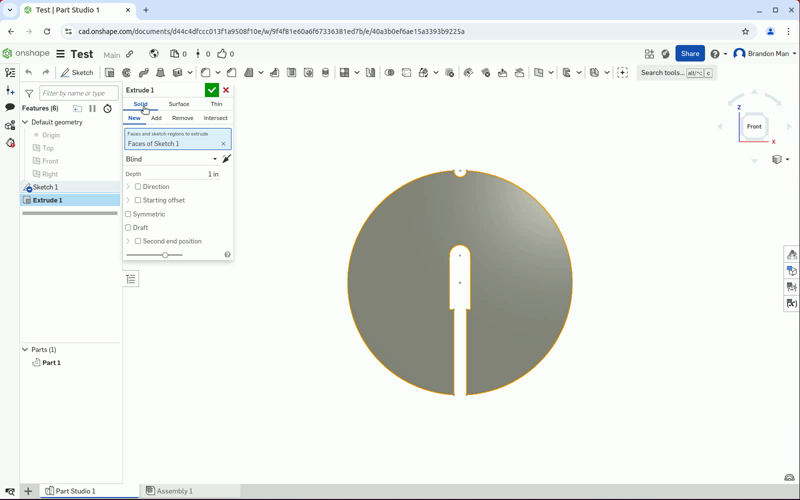
click(143, 106)
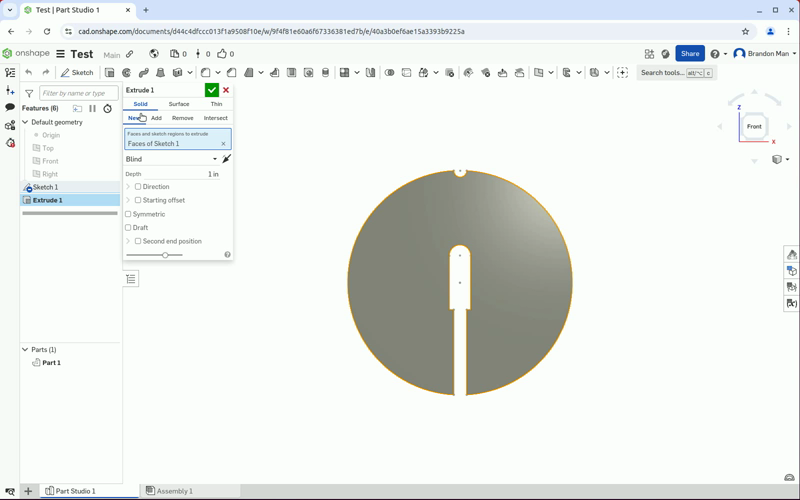
mouse_move(137, 120)
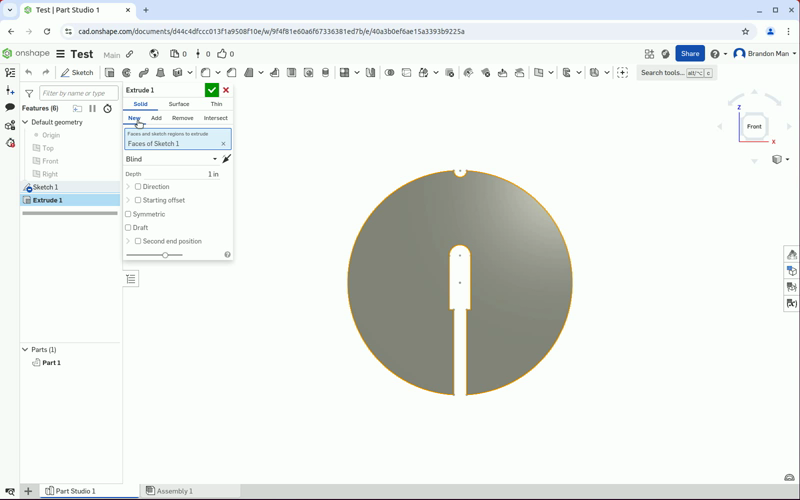
click(137, 120)
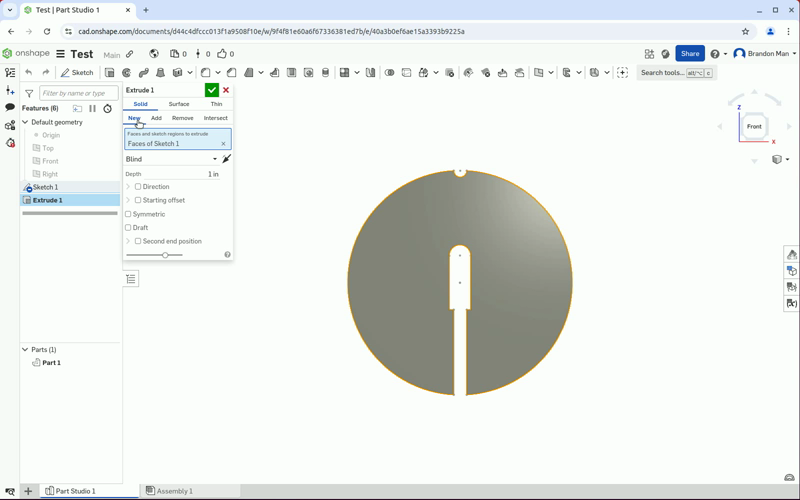
key(tab, 4)
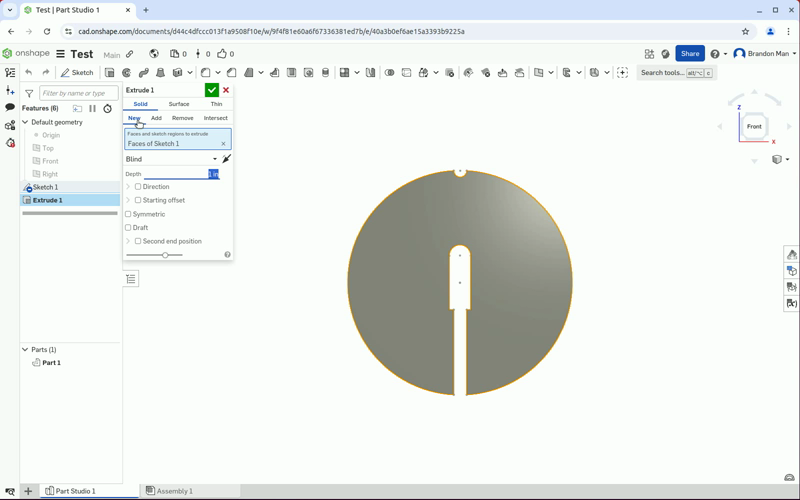
text(3.611)
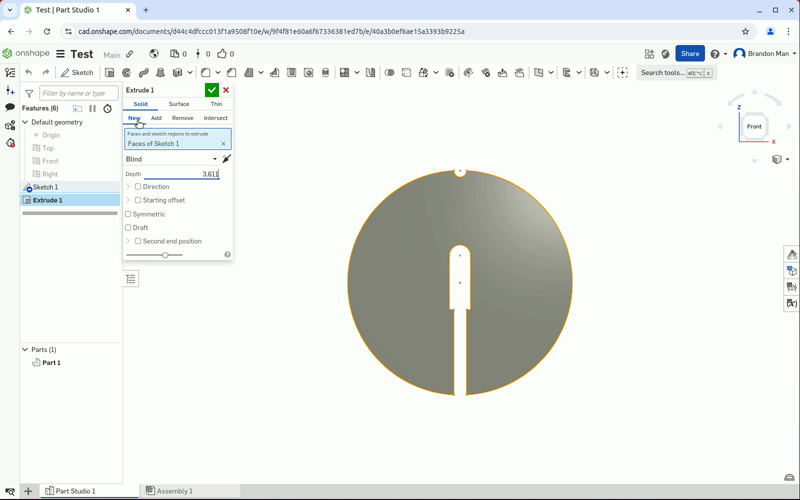
key(enter)
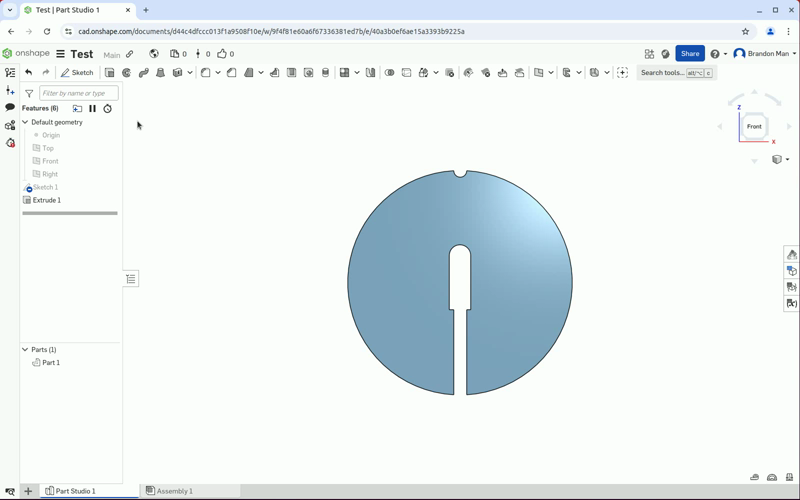
key(shift+h)
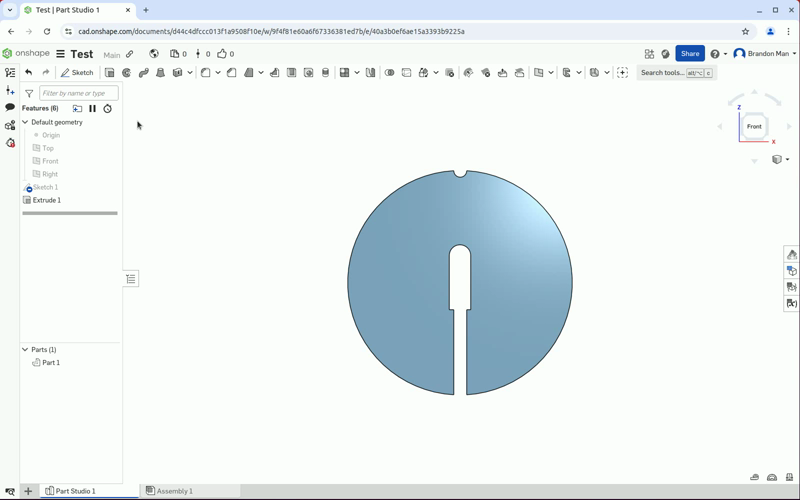
key(shift+h)
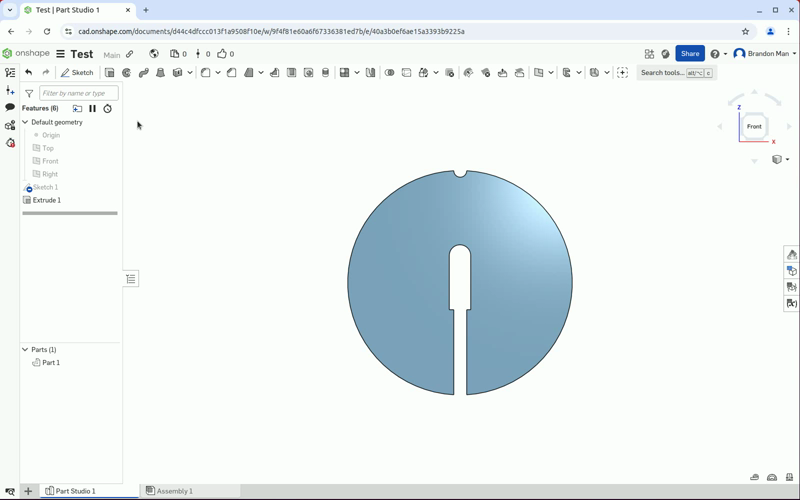
mouse_move(73, 189)
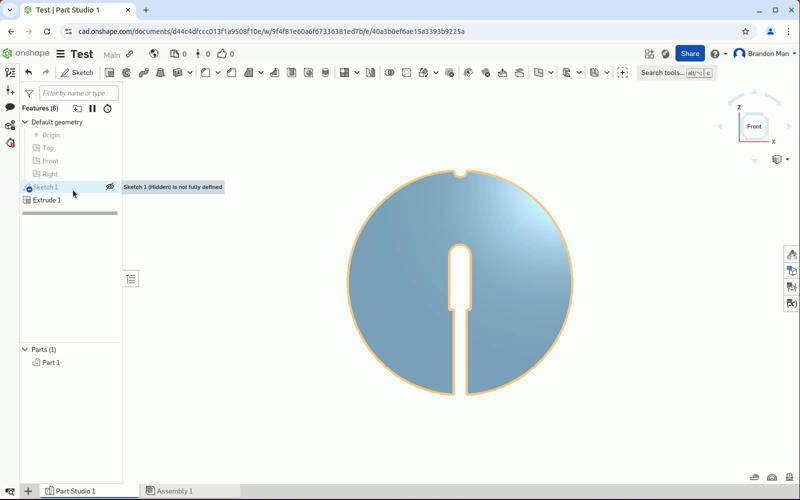
click(73, 189)
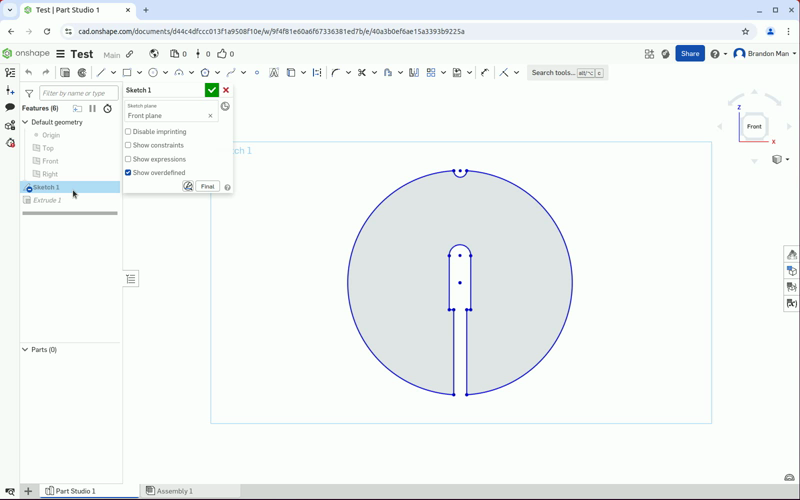
mouse_move(229, 92)
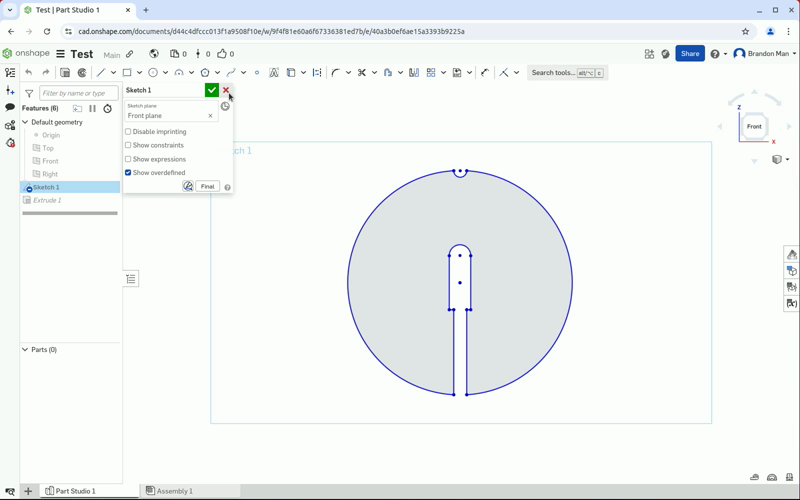
click(229, 92)
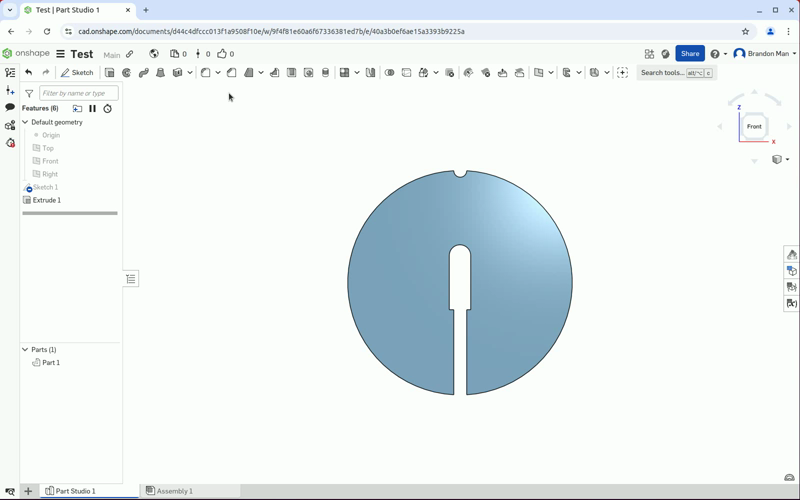
mouse_move(541, 75)
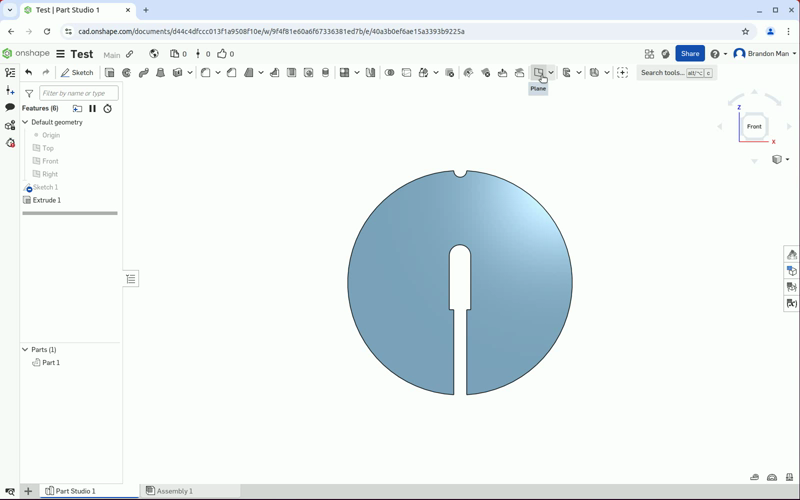
click(541, 75)
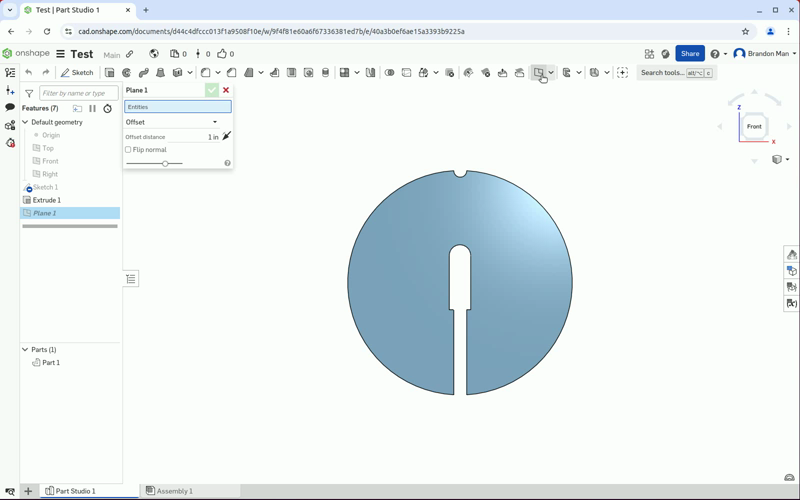
mouse_move(73, 163)
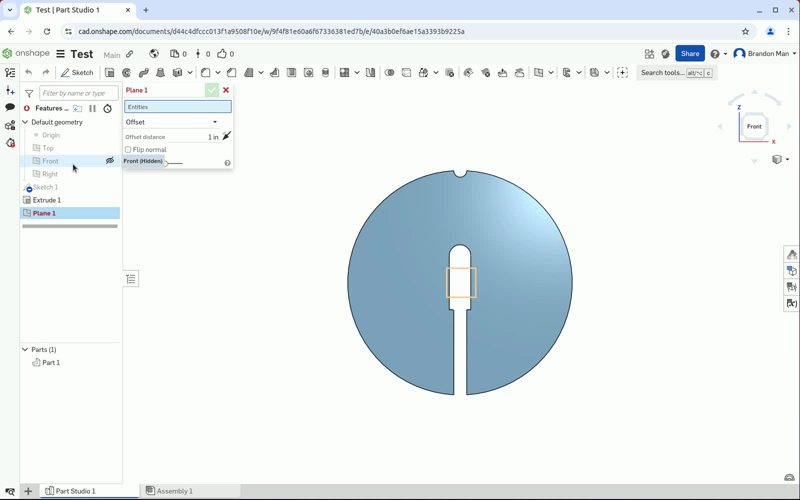
click(73, 163)
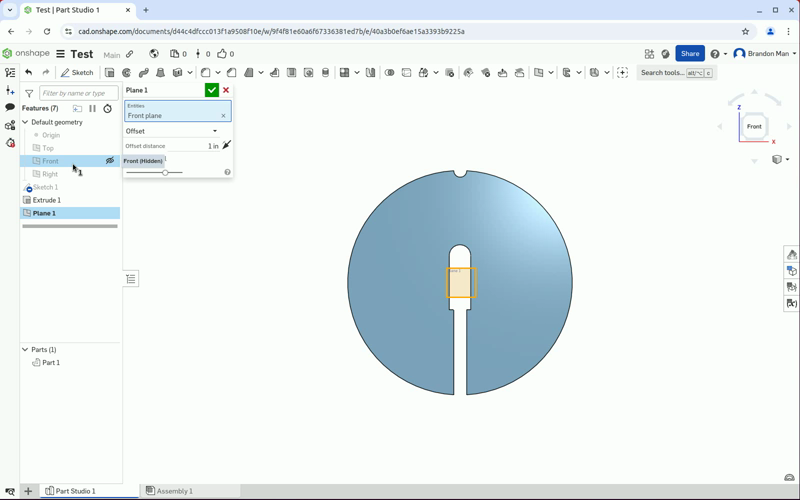
key(tab, 2)
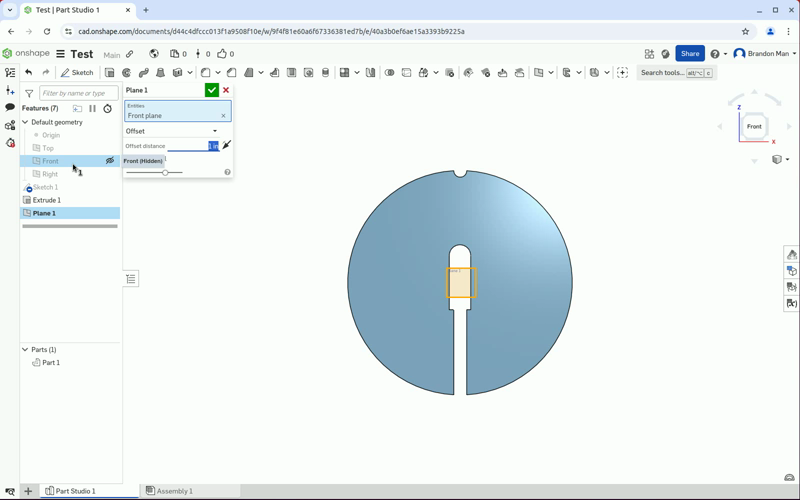
text(3.605)
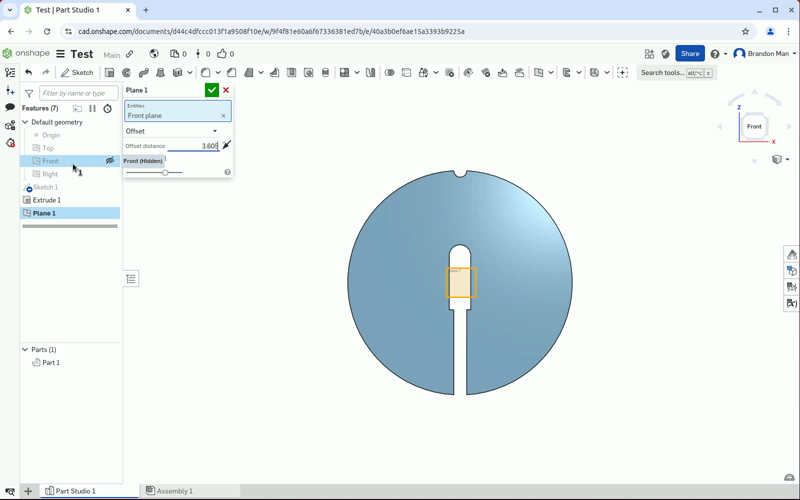
key(enter, 2)
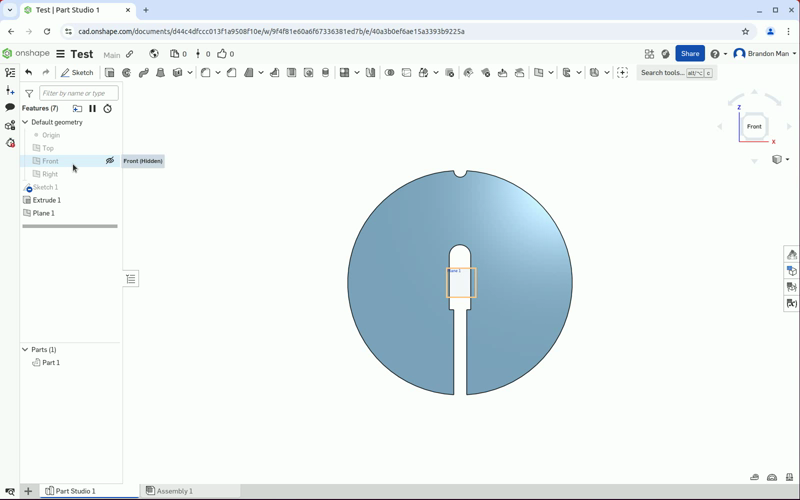
key(shift+s)
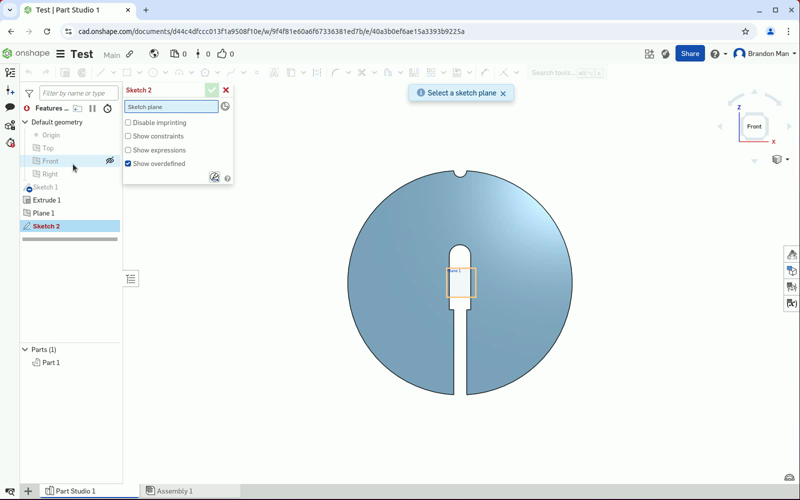
mouse_move(73, 215)
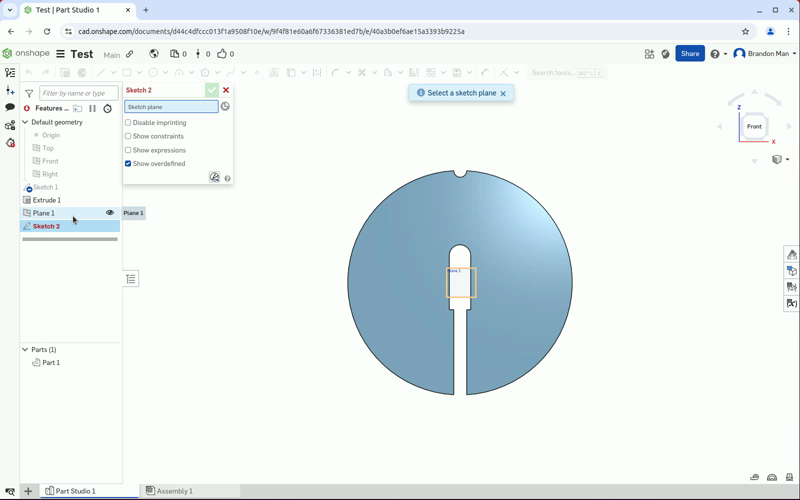
click(73, 215)
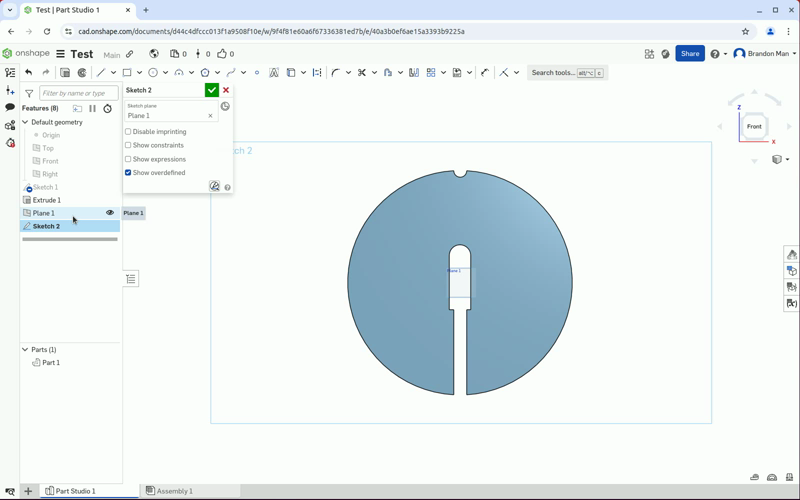
mouse_move(73, 352)
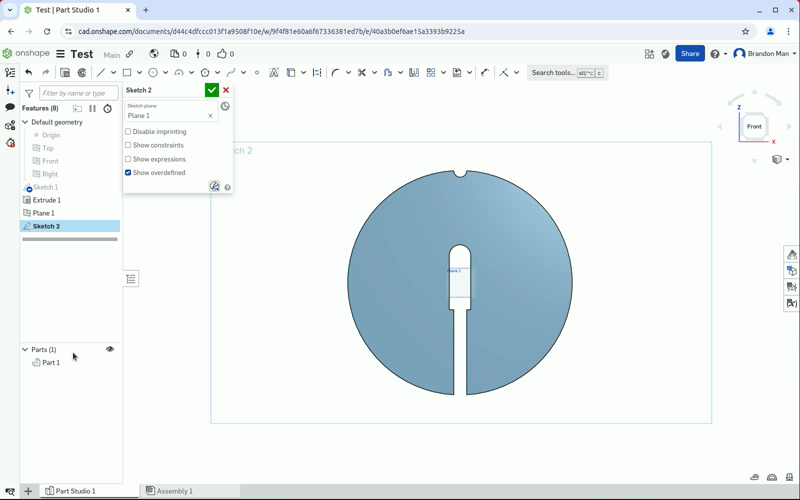
key(y)
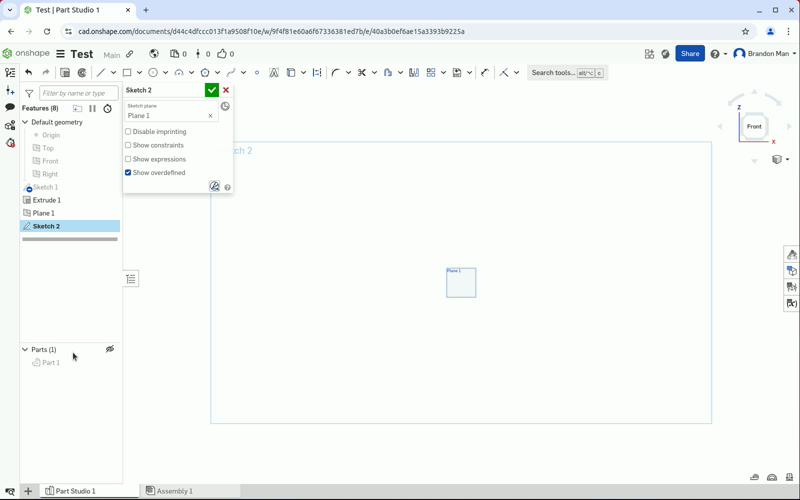
key(c)
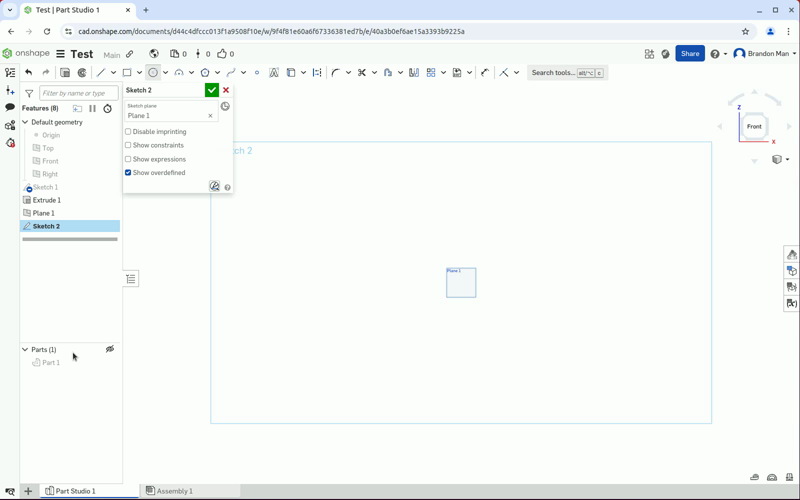
key_down(shift)
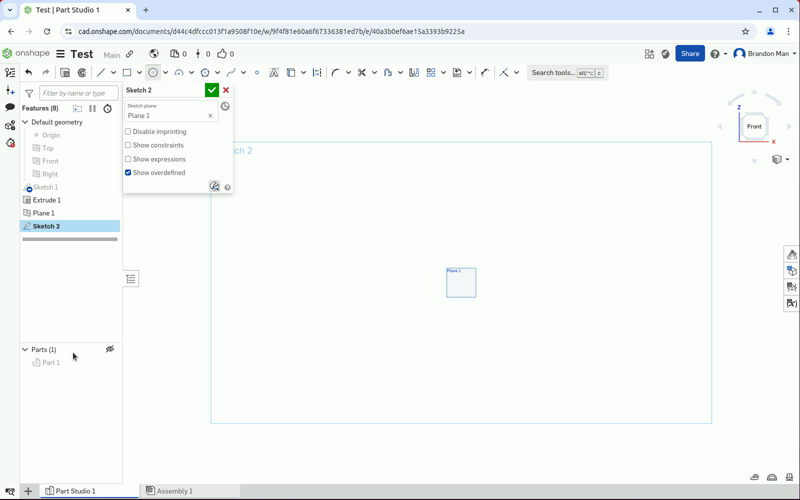
mouse_move(460, 282)
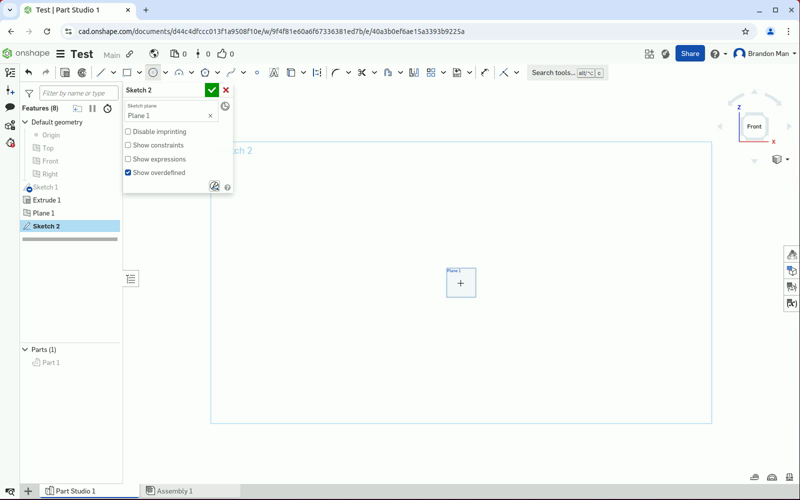
click(460, 282)
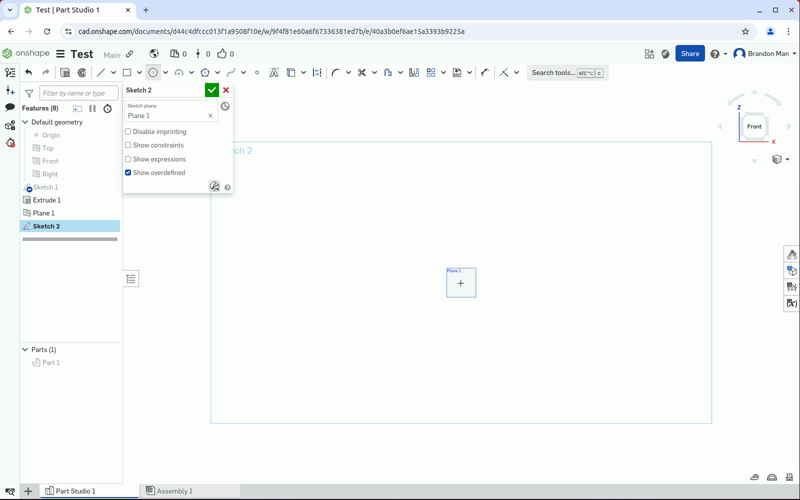
key_up(shift)
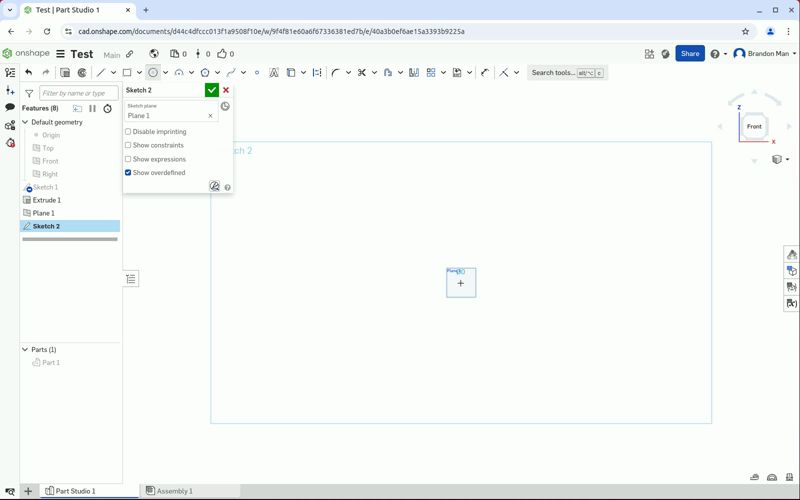
mouse_move(589, 282)
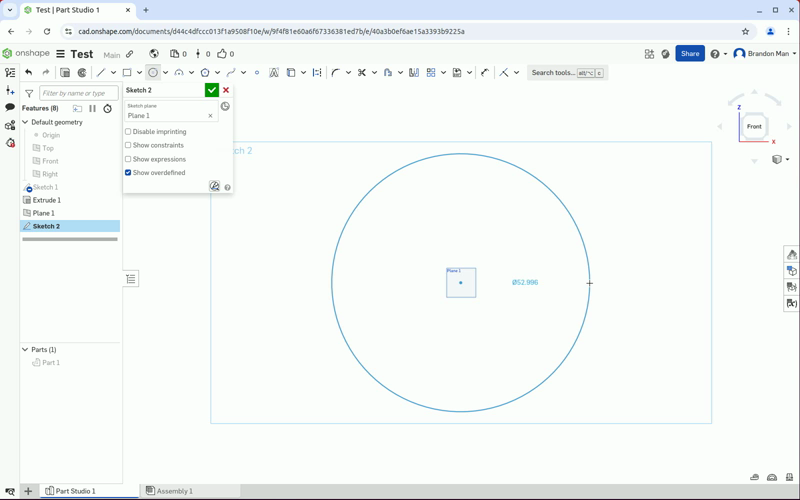
click(589, 282)
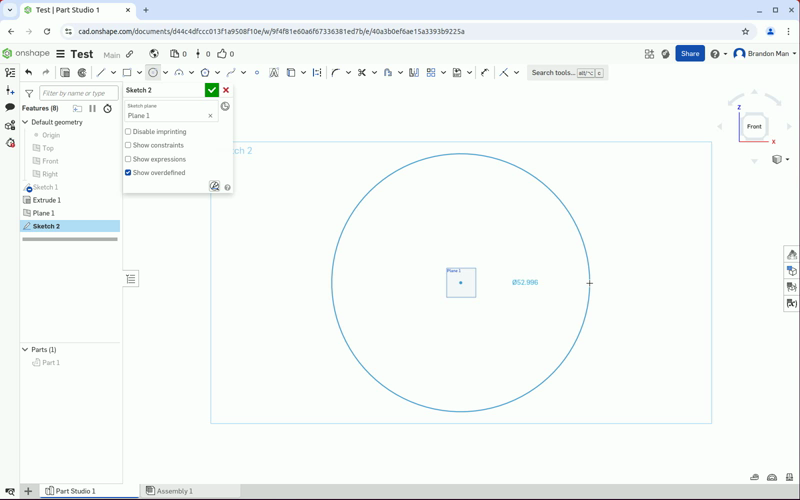
key(esc)
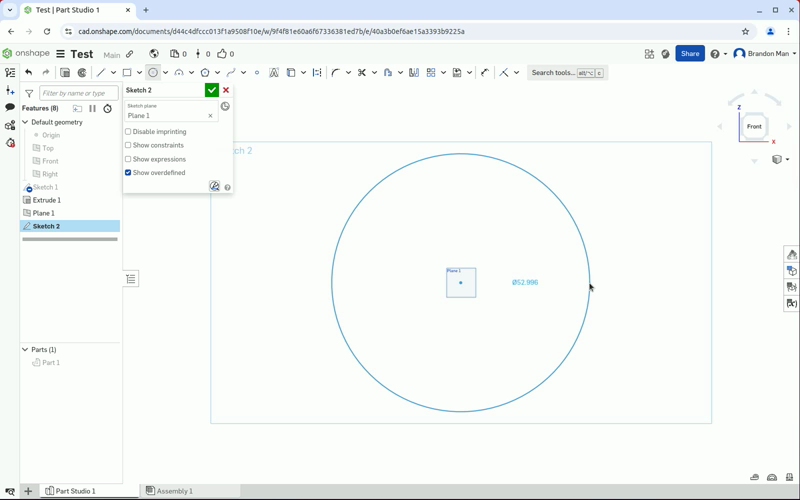
key(l)
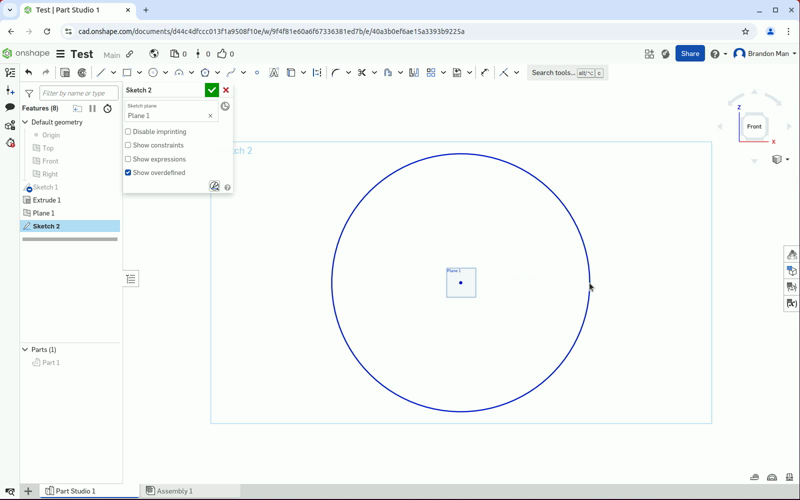
key_down(shift)
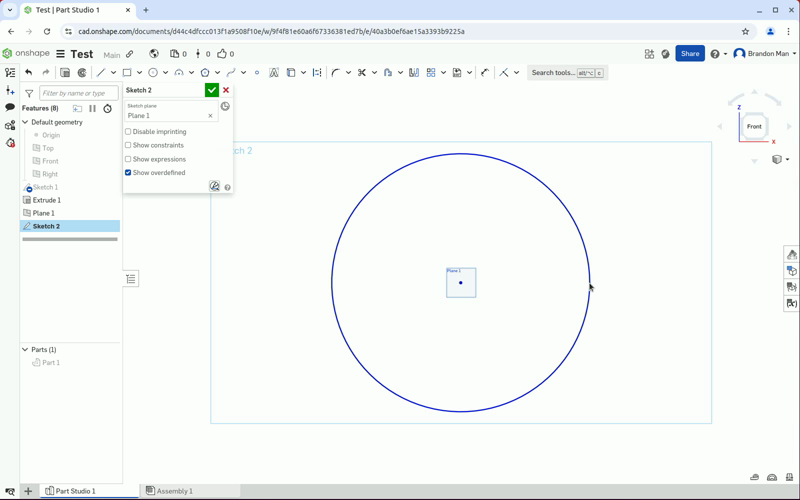
mouse_move(454, 345)
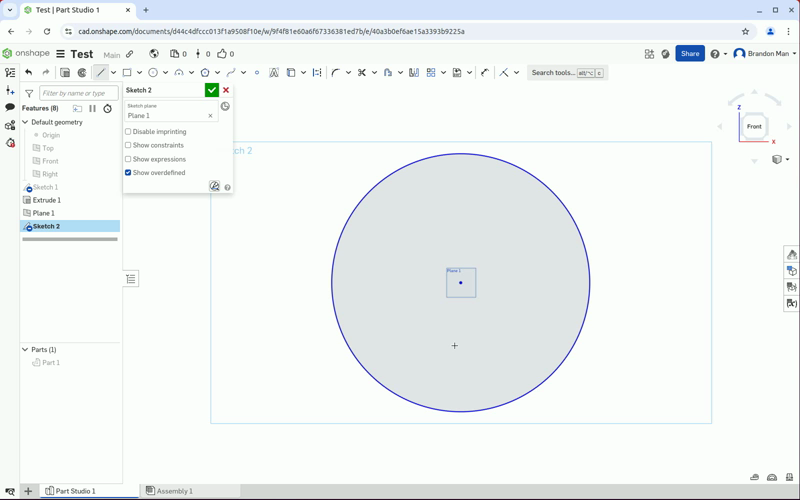
click(454, 345)
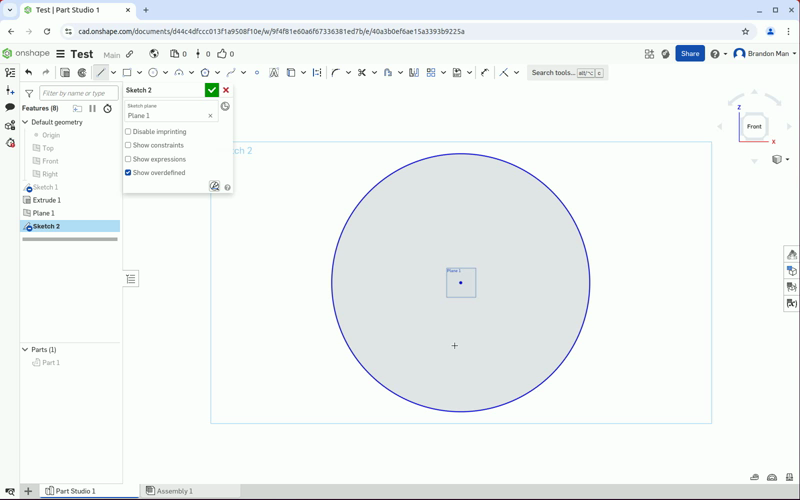
key_up(shift)
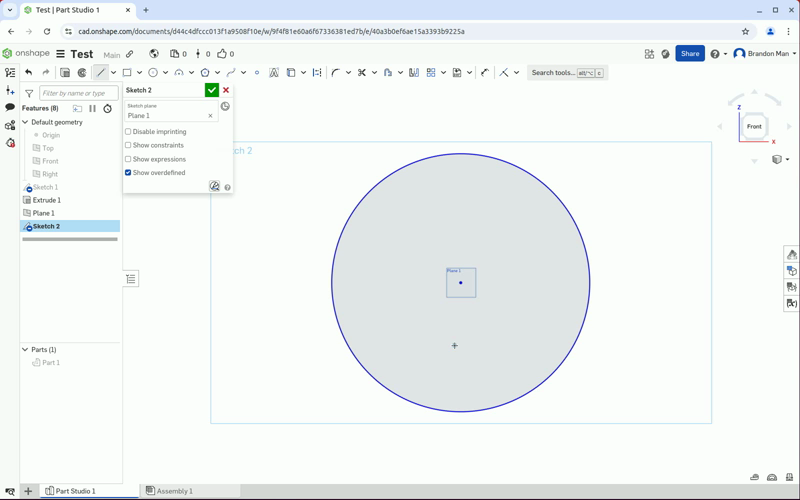
key_down(shift)
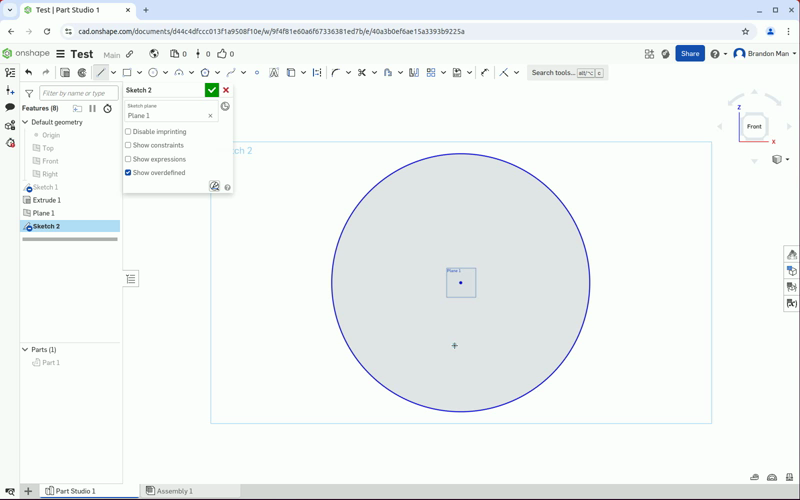
mouse_move(484, 345)
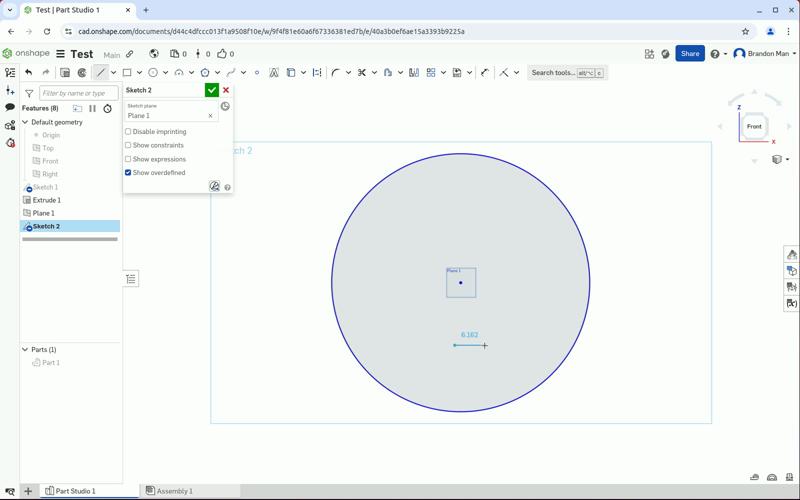
mouse_move(454, 320)
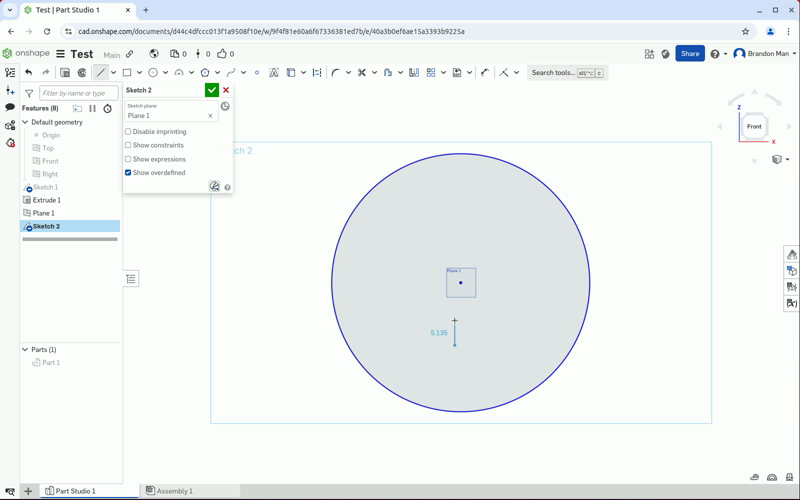
click(454, 320)
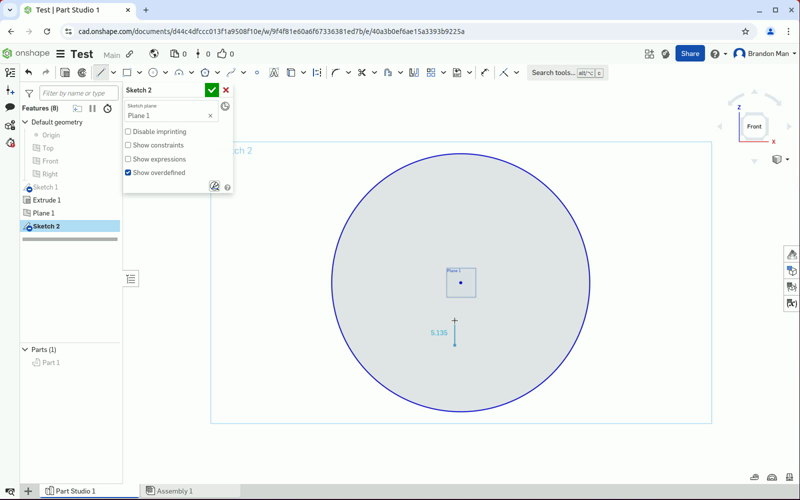
key_up(shift)
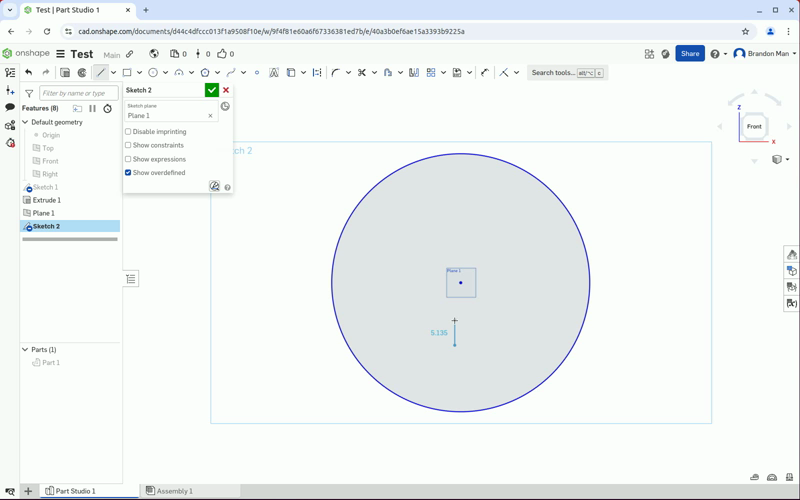
key(esc)
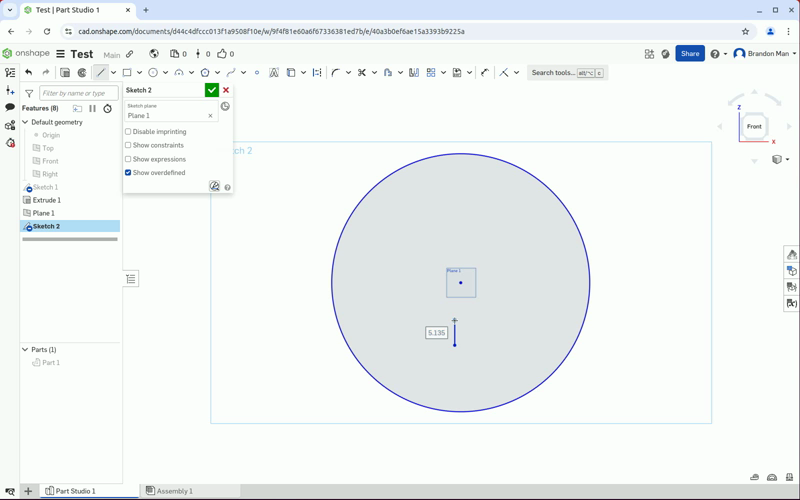
key(a)
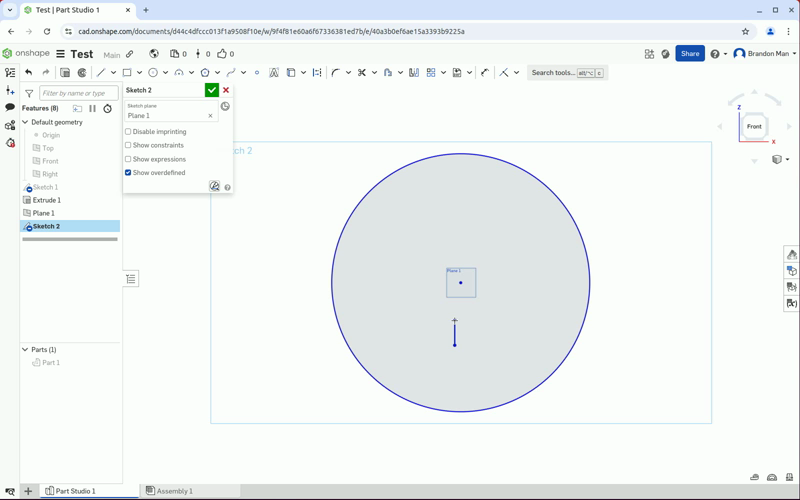
mouse_move(454, 320)
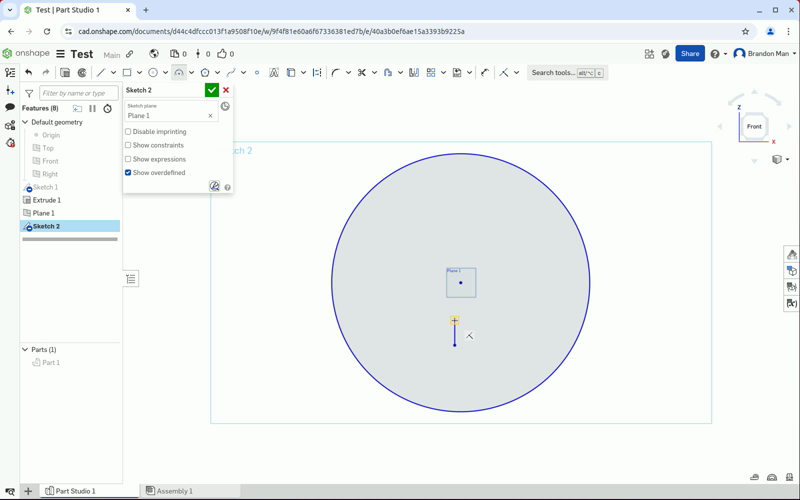
click(454, 320)
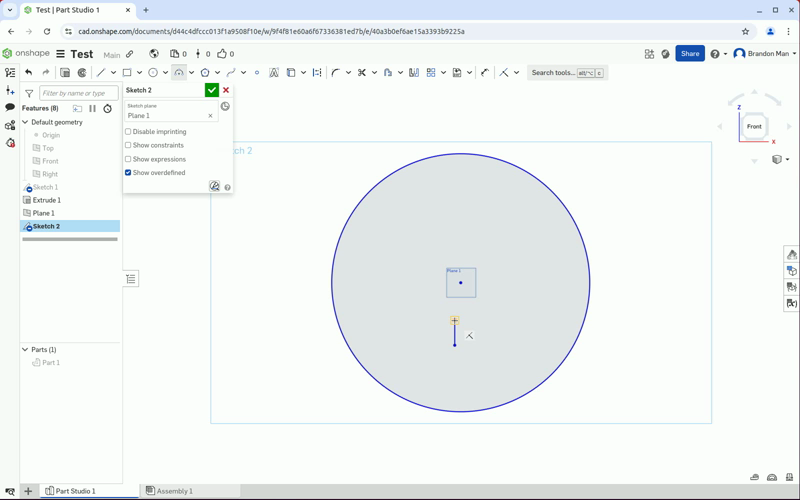
key_down(shift)
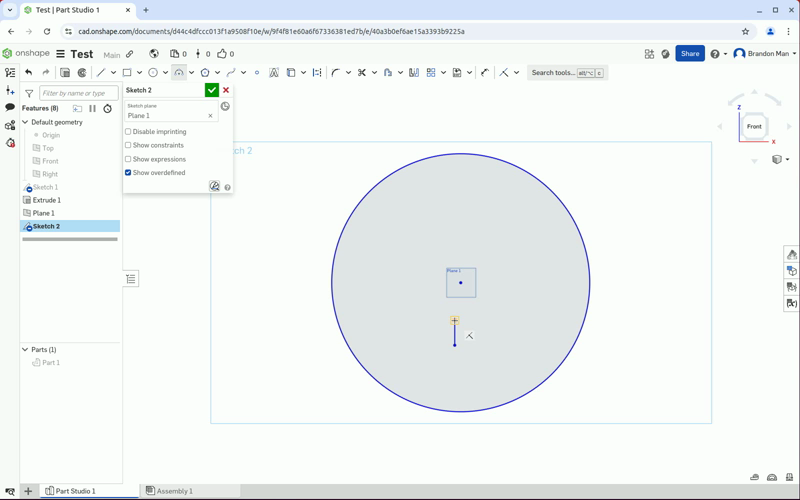
mouse_move(463, 320)
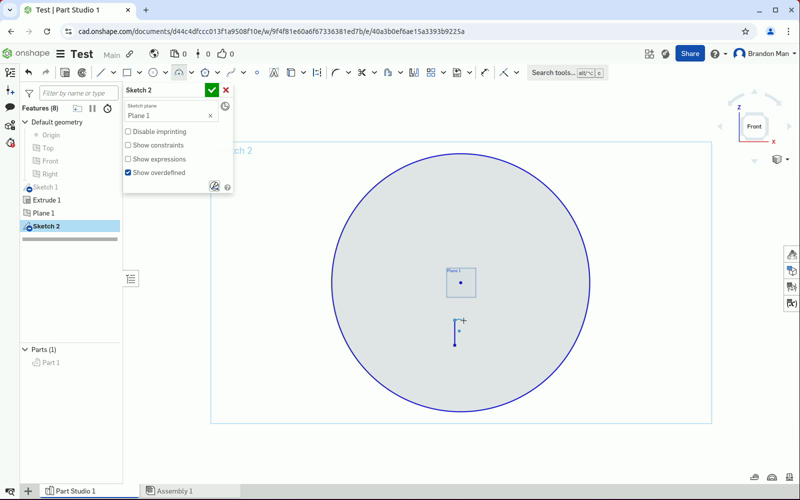
click(463, 320)
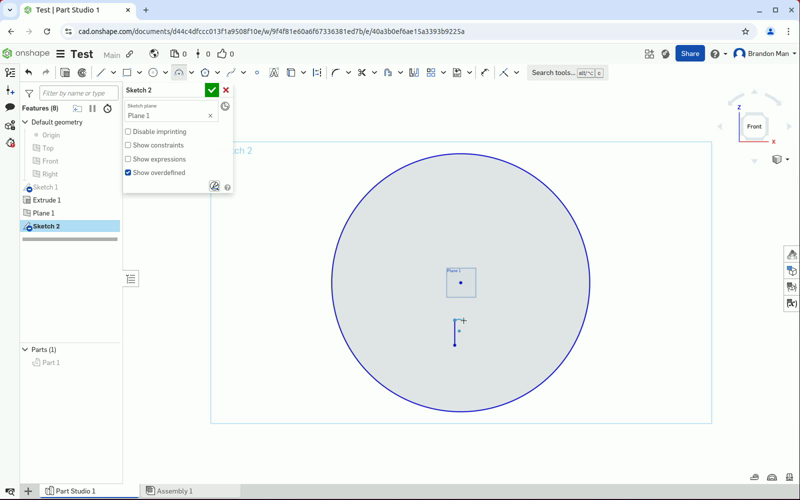
mouse_move(459, 321)
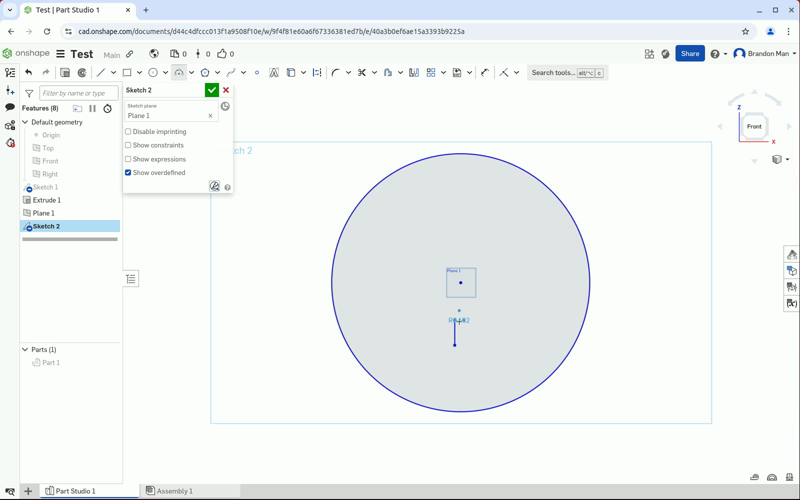
click(459, 321)
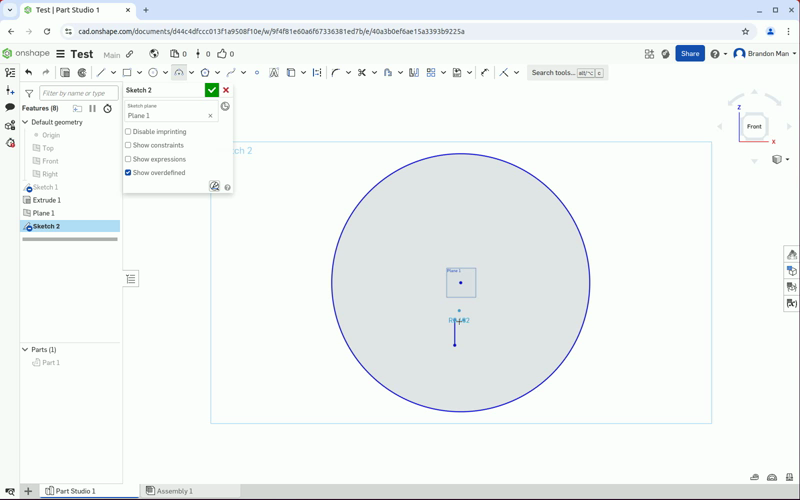
key_up(shift)
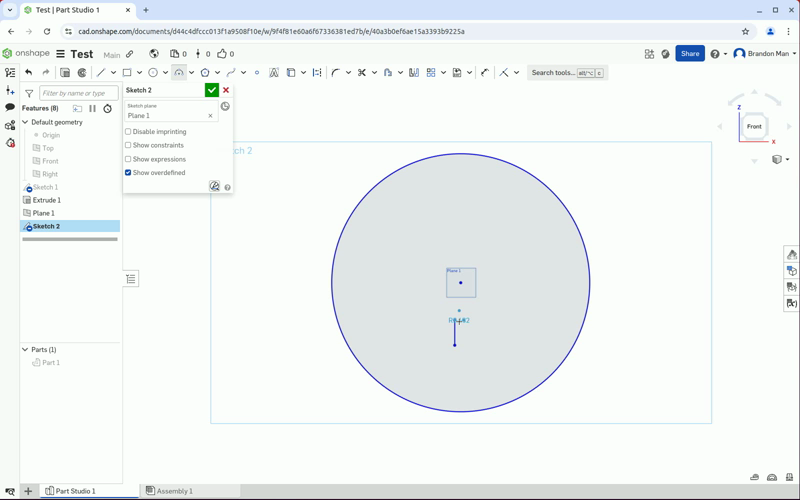
key(esc)
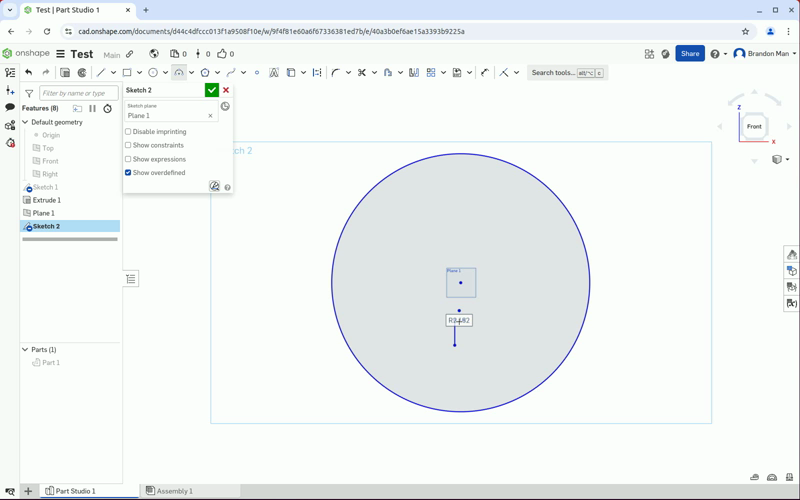
key(l)
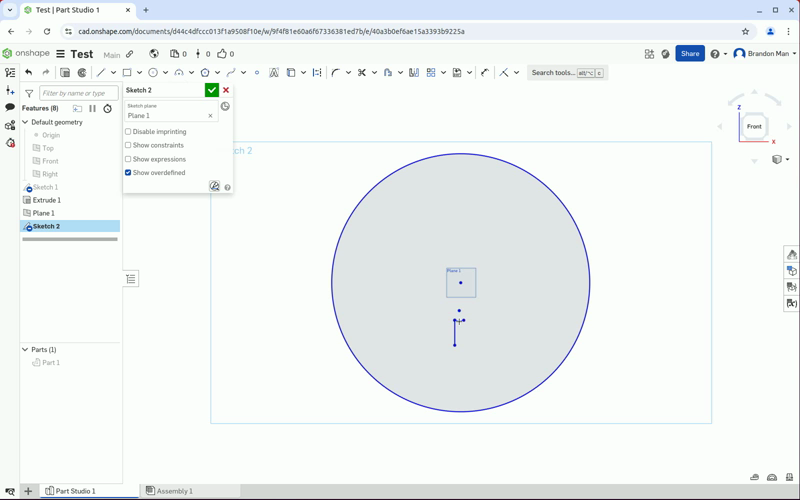
mouse_move(463, 320)
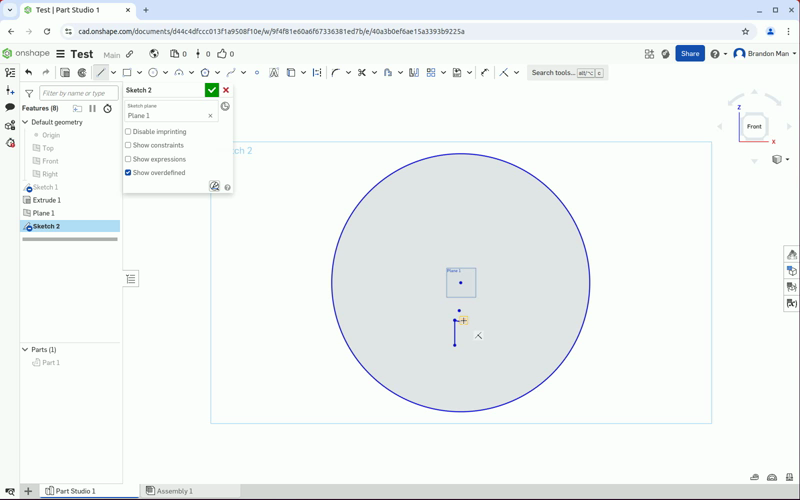
click(463, 320)
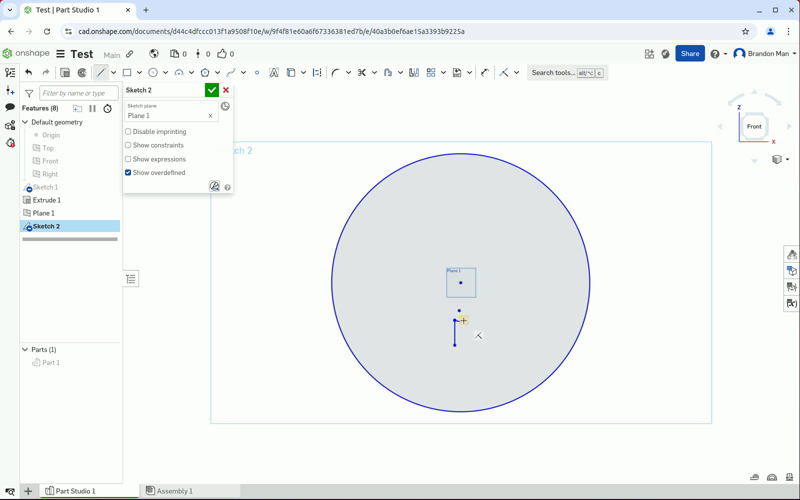
key_down(shift)
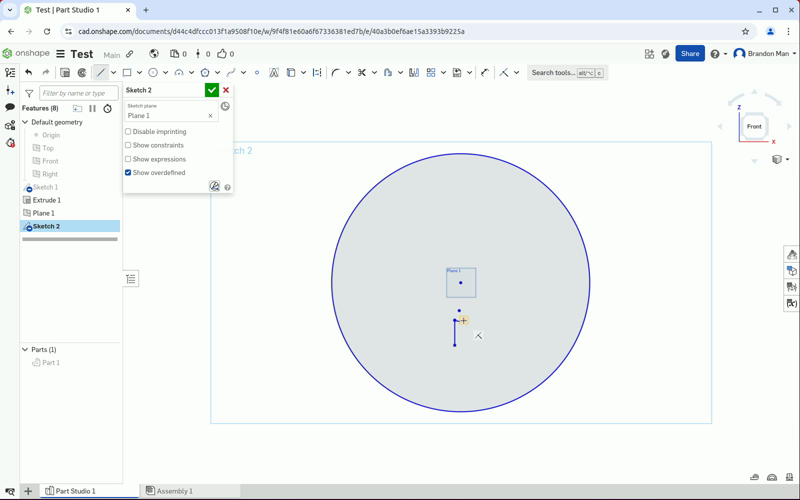
mouse_move(493, 320)
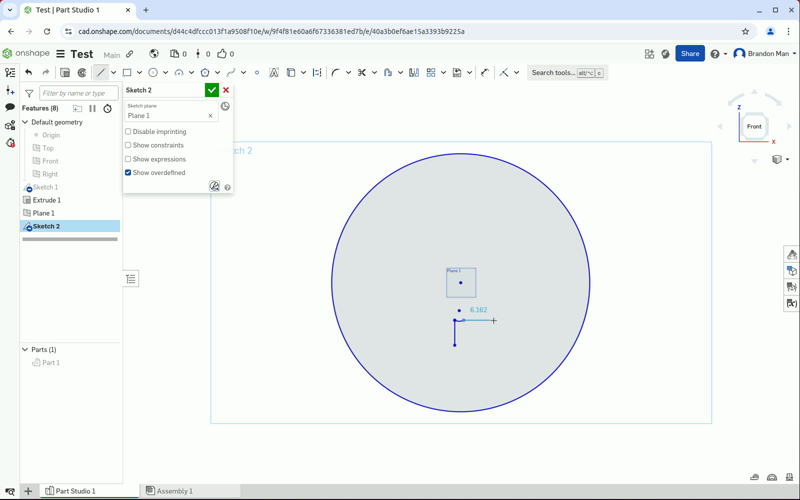
mouse_move(463, 345)
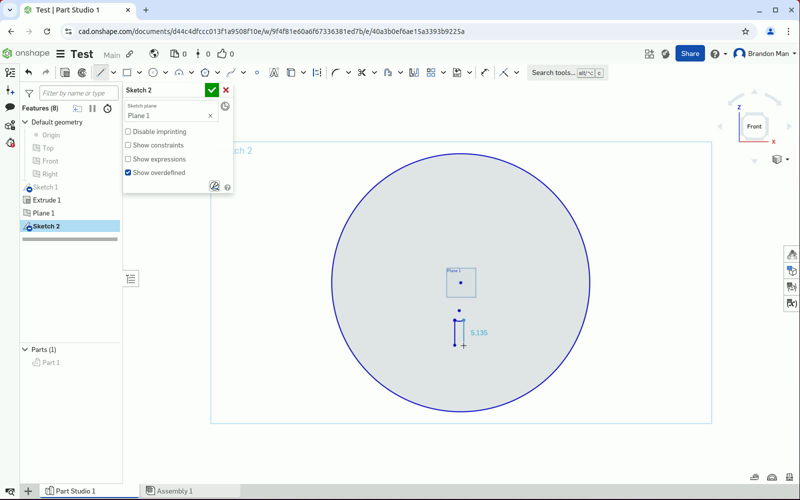
click(463, 345)
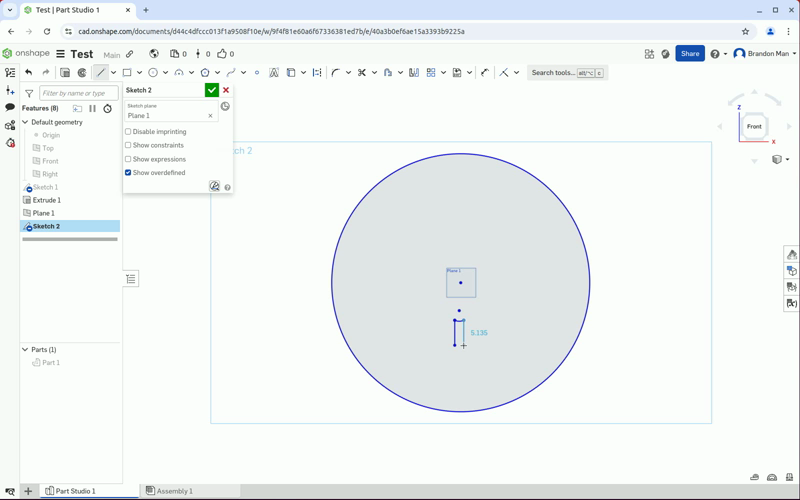
key_up(shift)
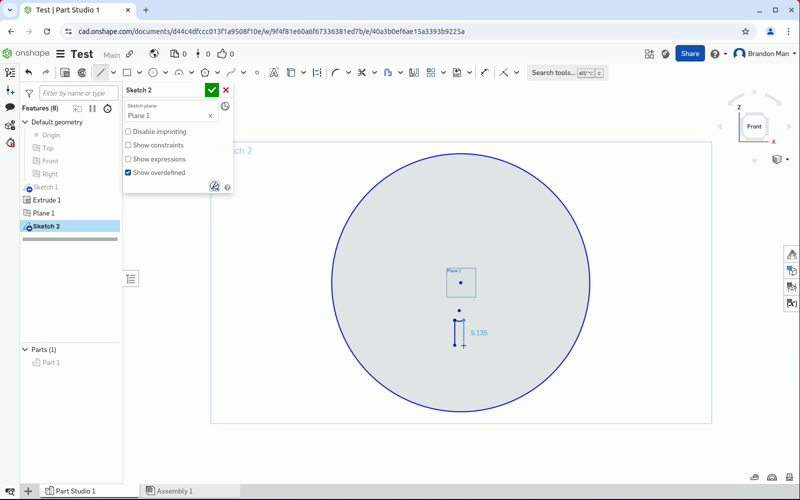
key(esc)
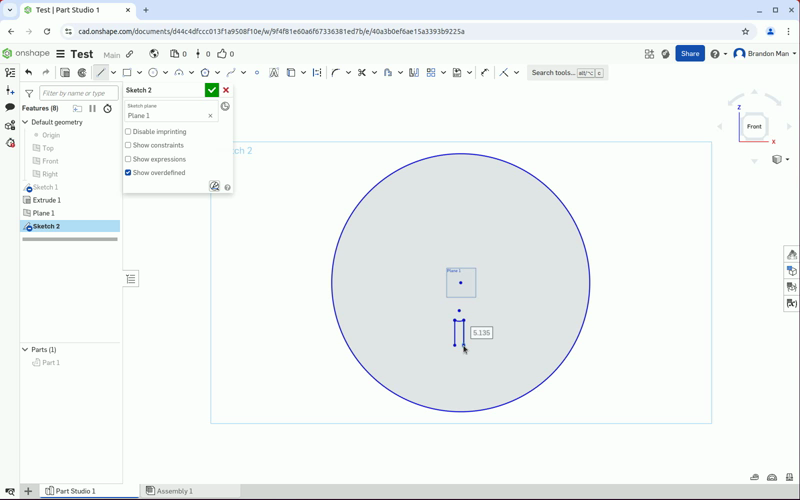
key(a)
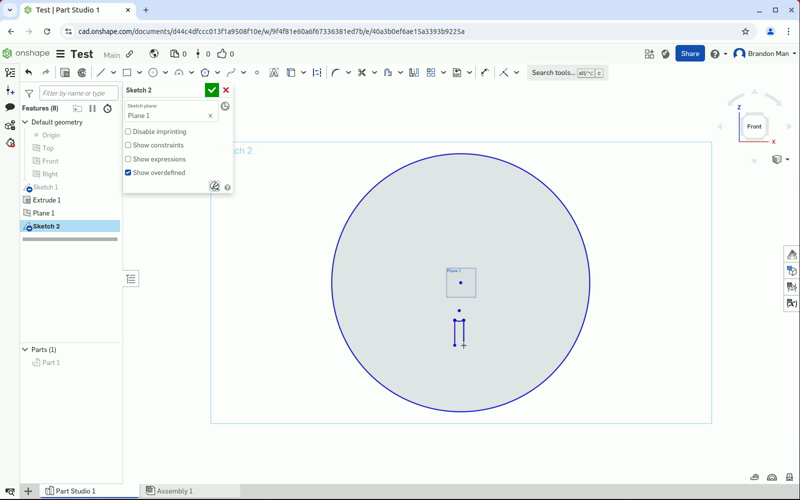
mouse_move(463, 345)
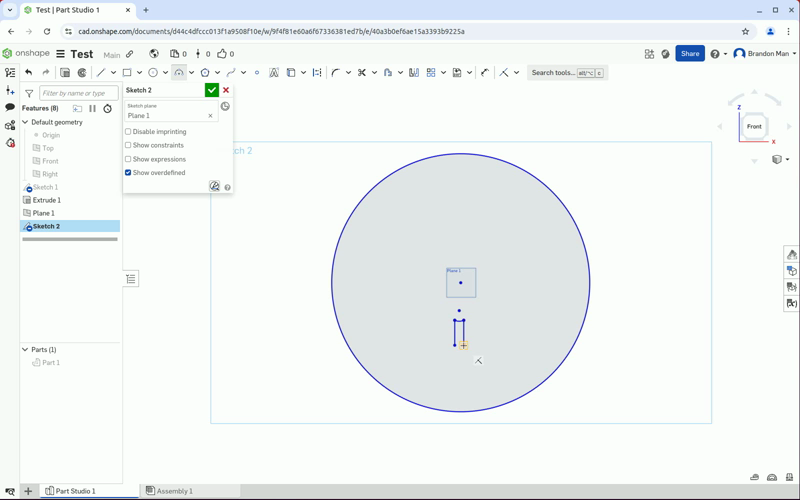
click(463, 345)
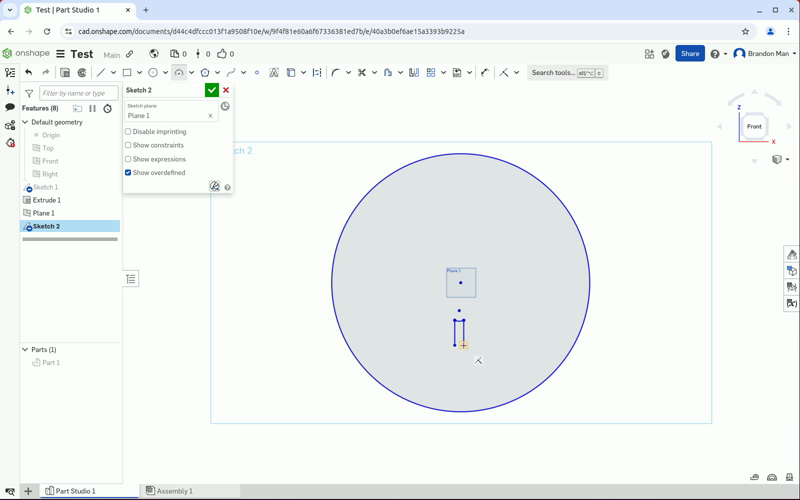
key_down(shift)
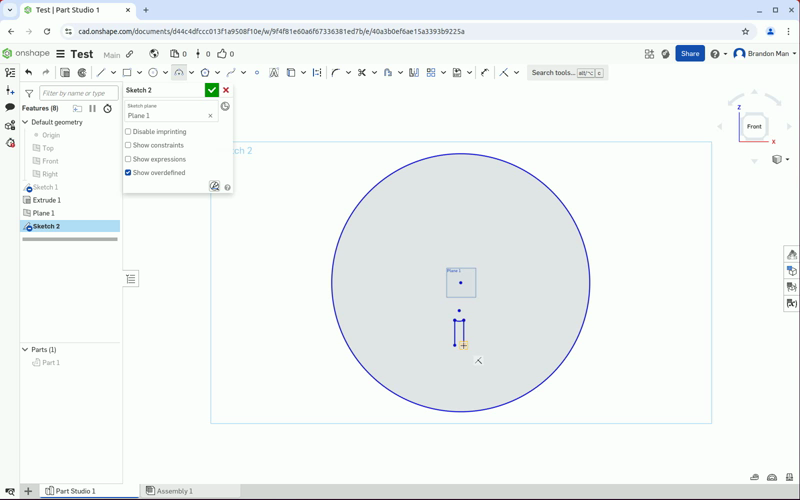
mouse_move(463, 220)
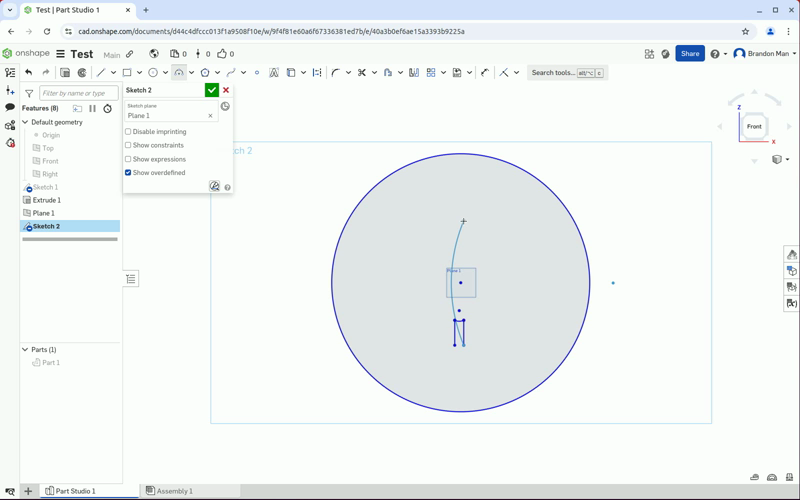
click(463, 220)
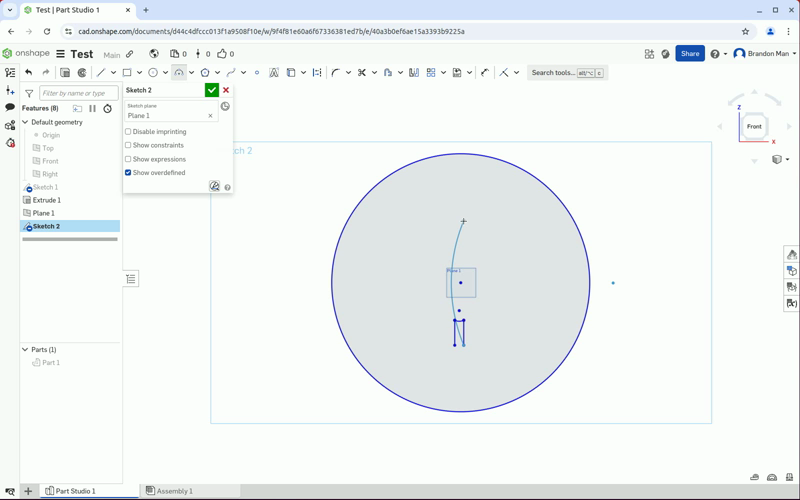
mouse_move(522, 282)
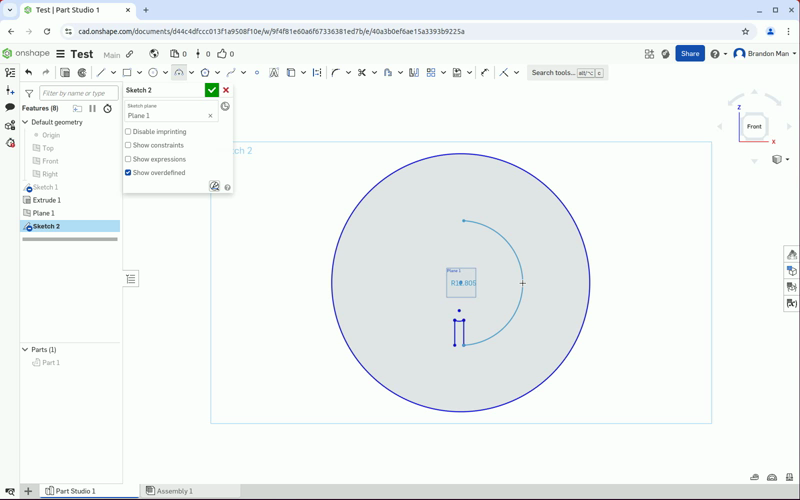
click(522, 282)
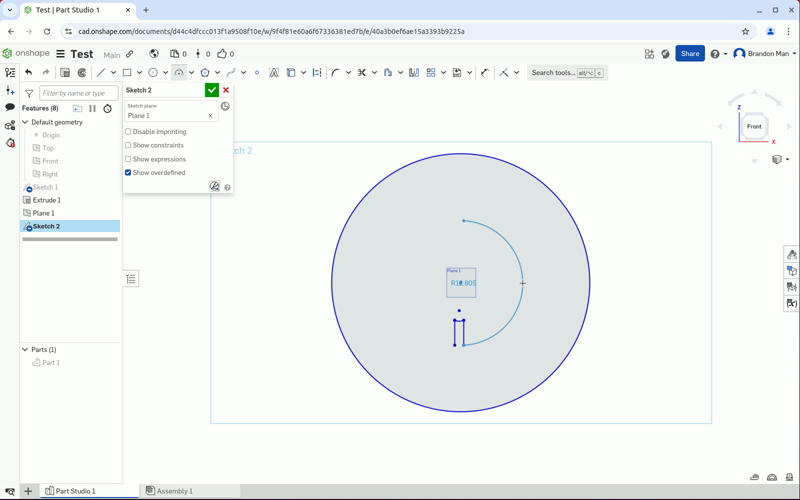
key_up(shift)
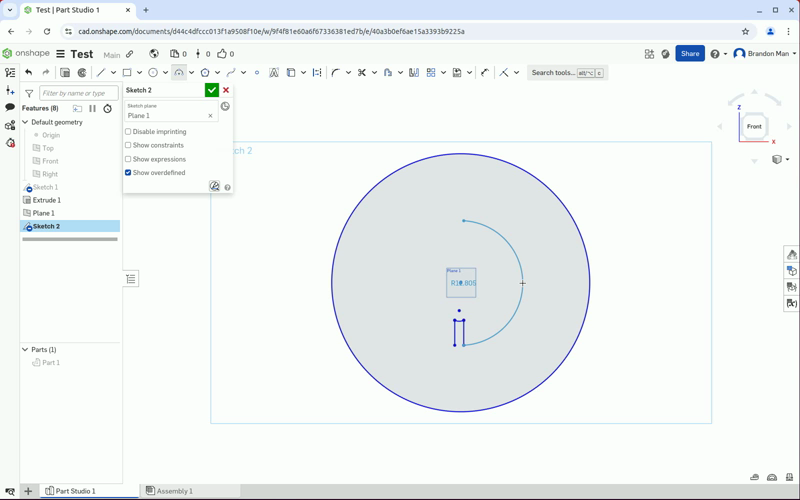
mouse_move(463, 220)
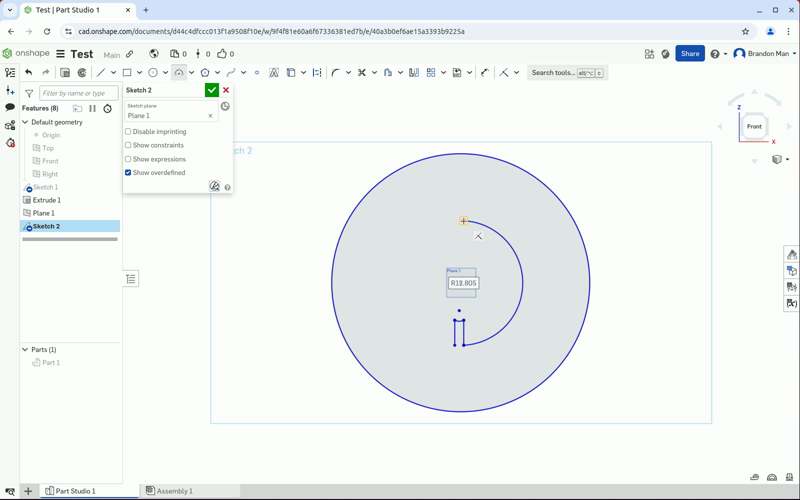
click(463, 220)
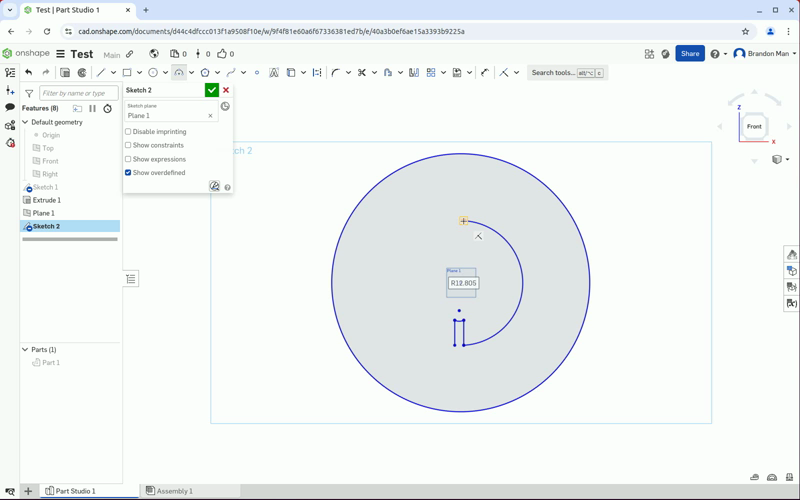
key_down(shift)
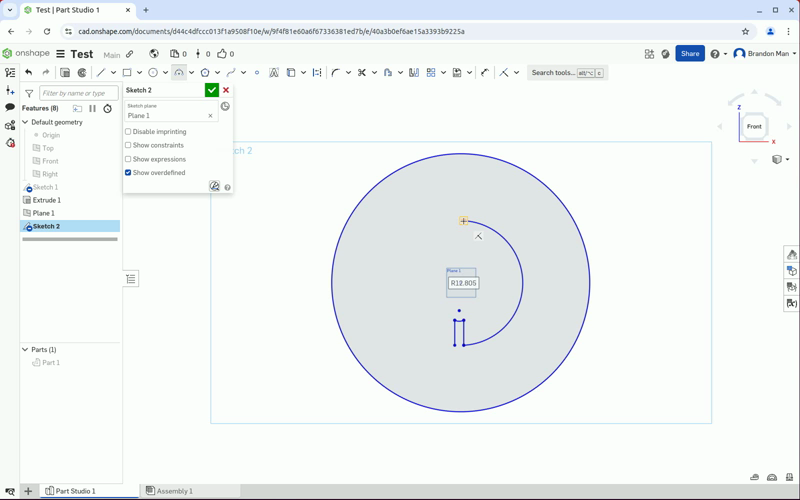
mouse_move(454, 220)
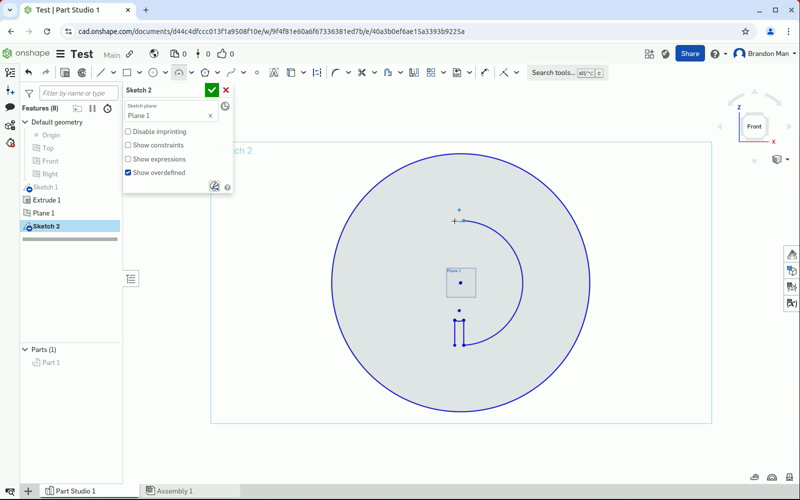
click(454, 220)
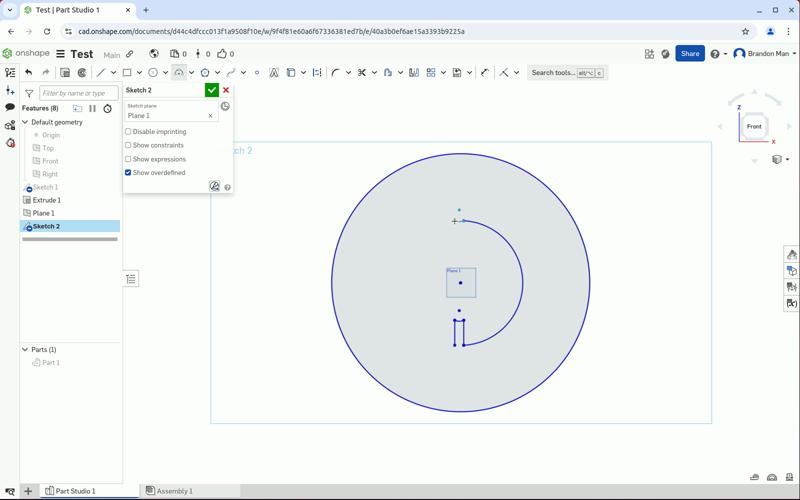
mouse_move(459, 225)
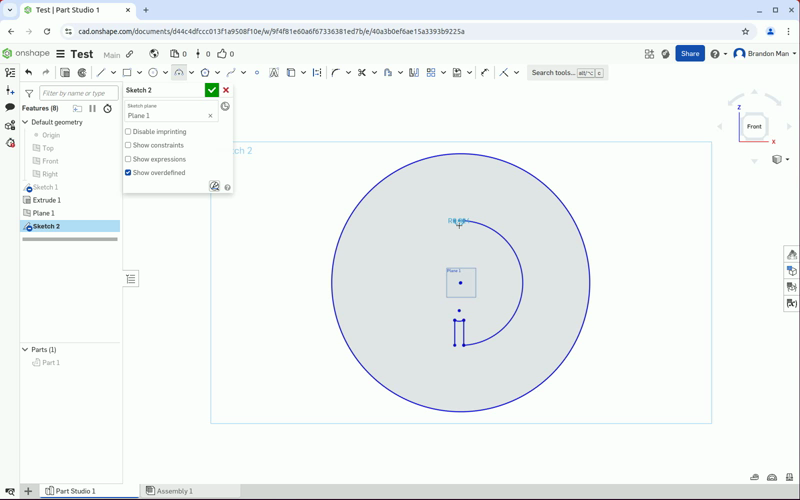
click(459, 225)
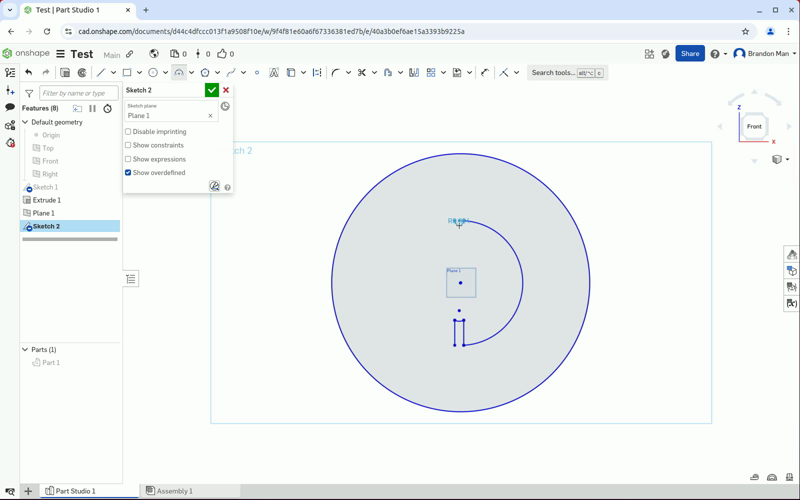
key_up(shift)
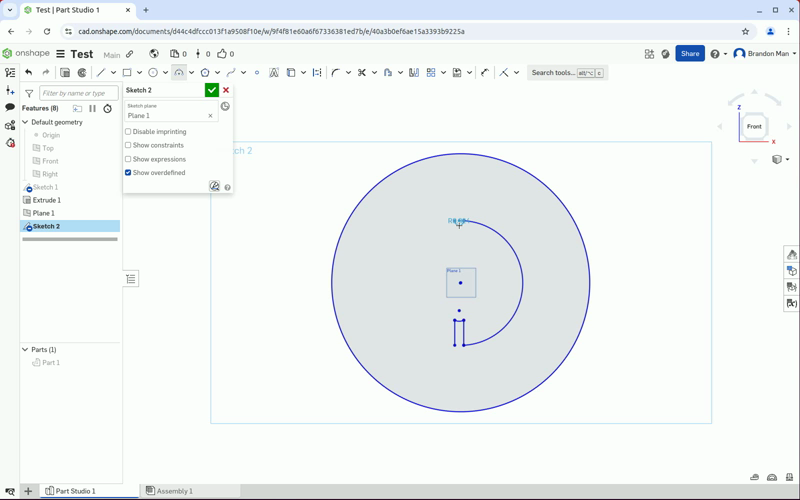
mouse_move(454, 220)
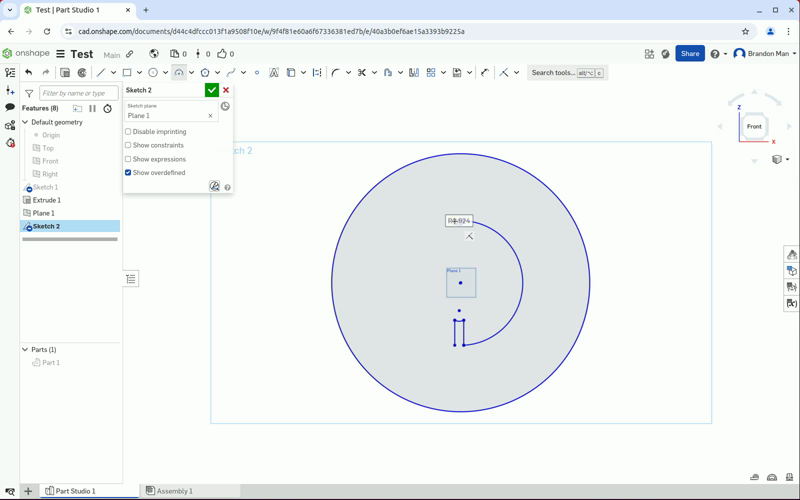
click(454, 220)
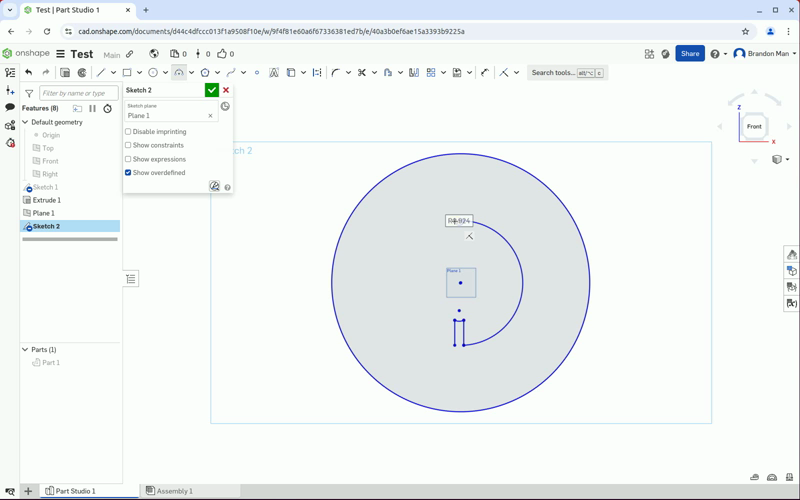
mouse_move(454, 345)
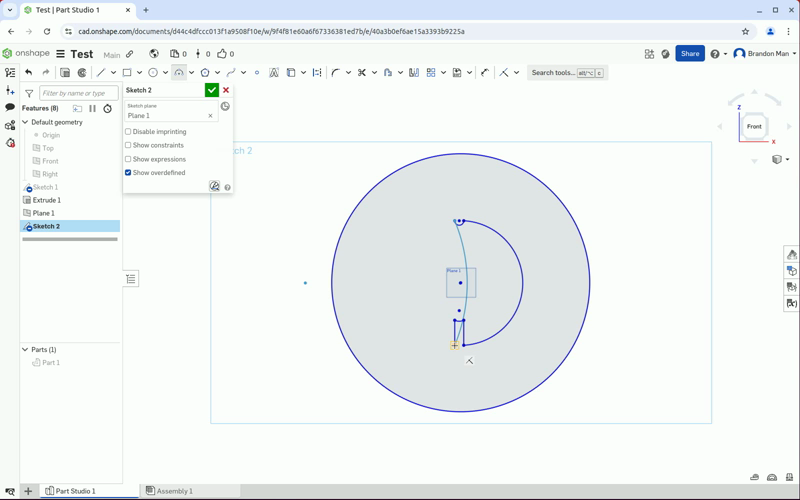
click(454, 345)
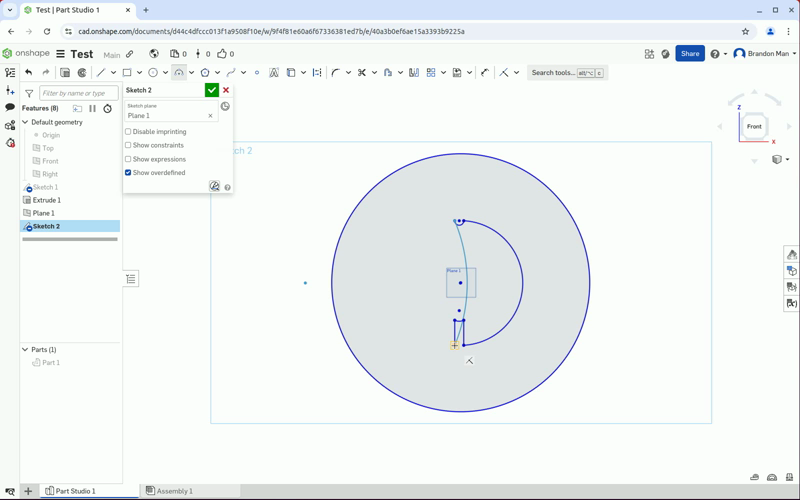
key_down(shift)
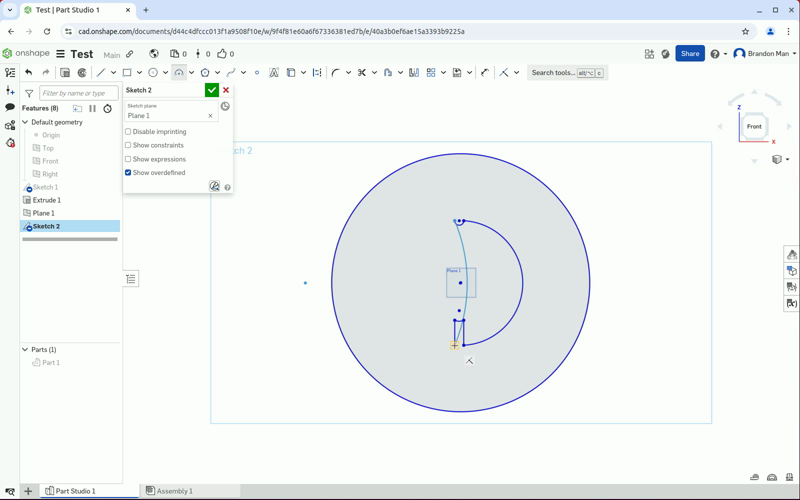
mouse_move(395, 282)
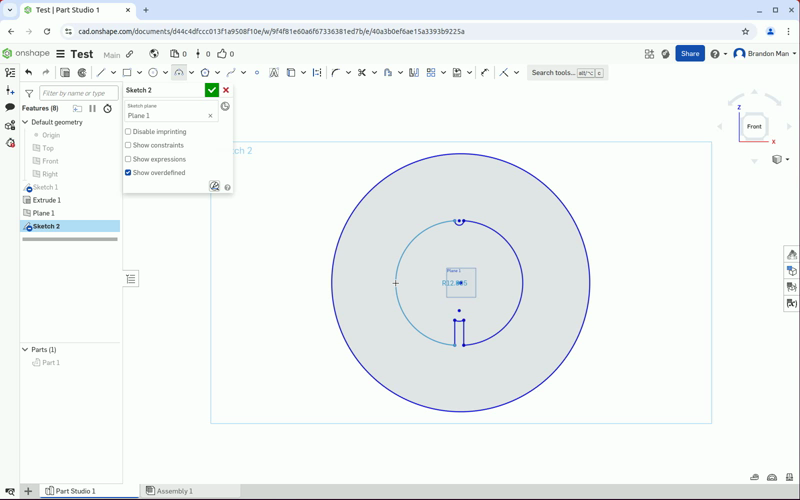
click(395, 282)
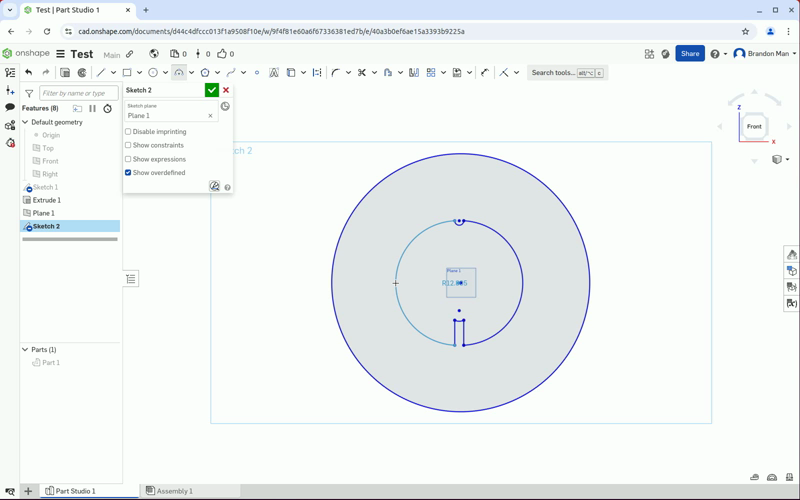
key_up(shift)
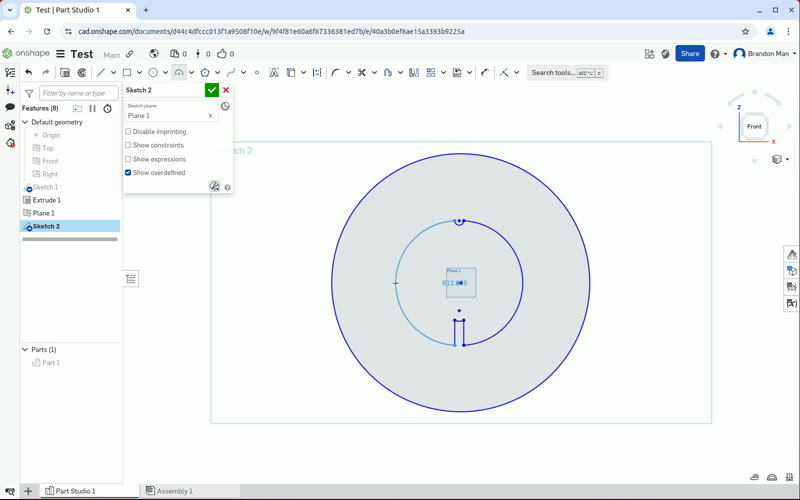
key(esc)
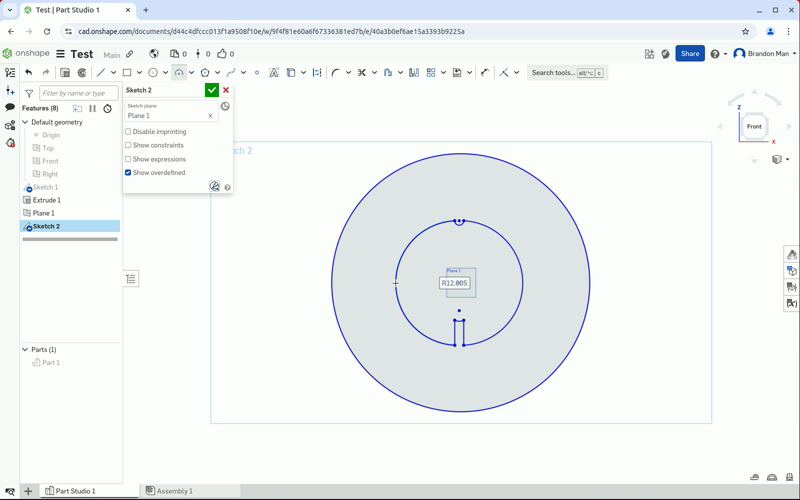
mouse_move(545, 230)
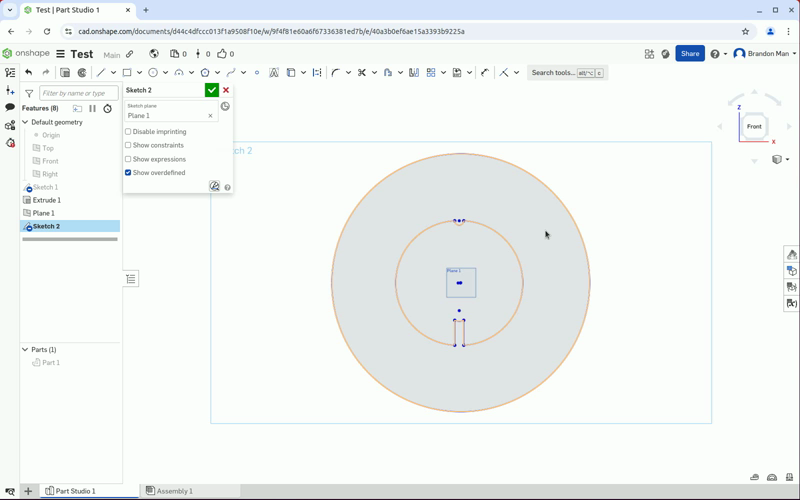
click(545, 230)
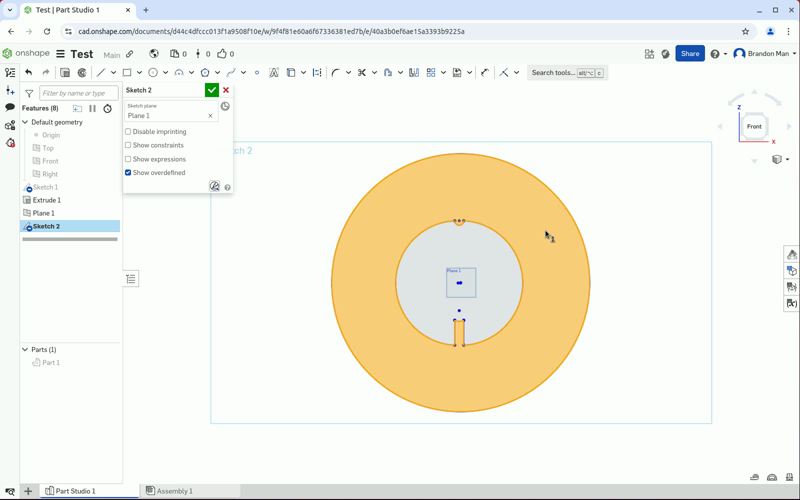
mouse_move(73, 352)
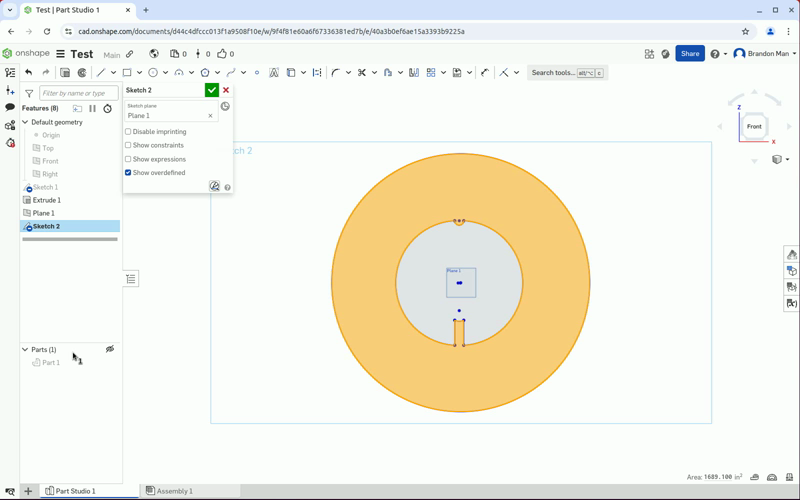
key(shift+y)
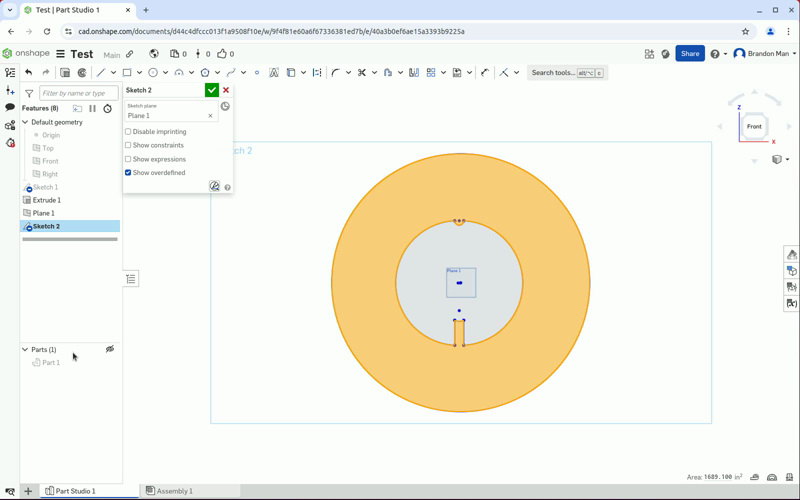
key(shift+e)
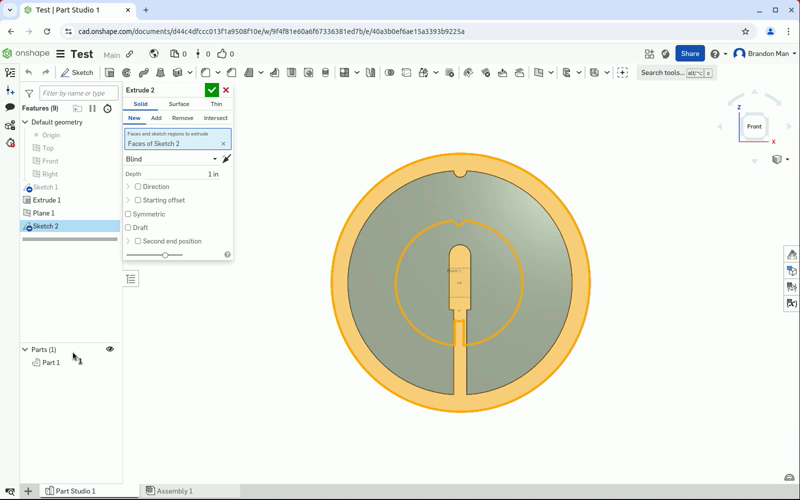
mouse_move(143, 106)
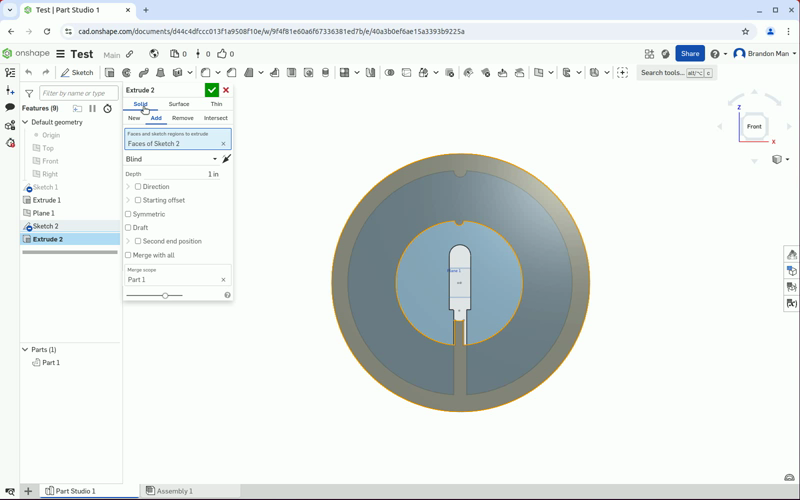
click(143, 106)
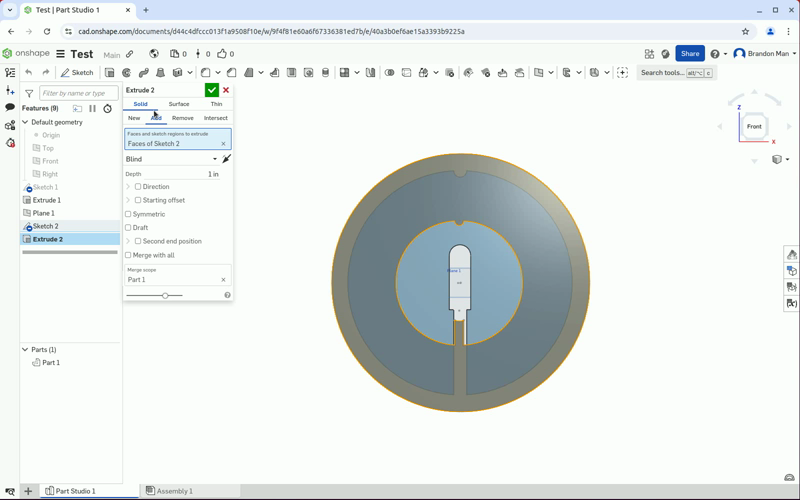
mouse_move(186, 120)
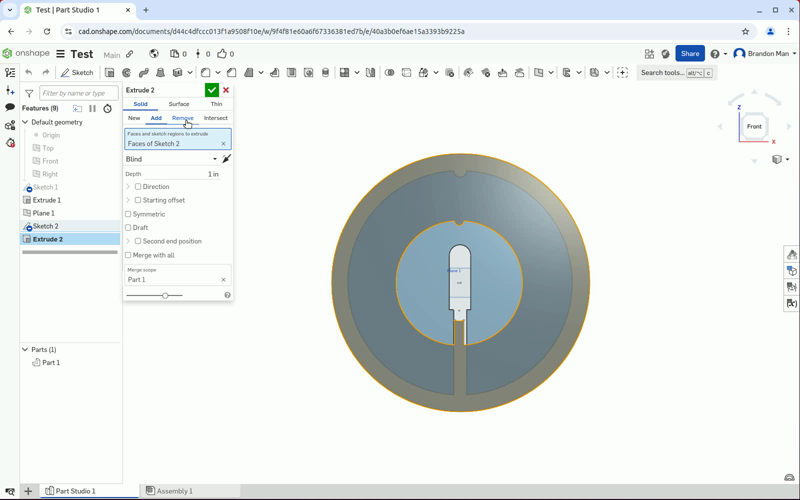
click(186, 120)
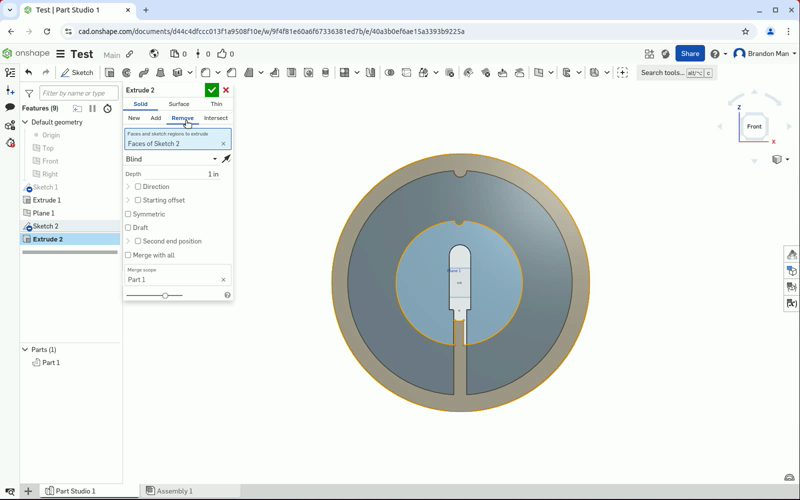
key(tab, 4)
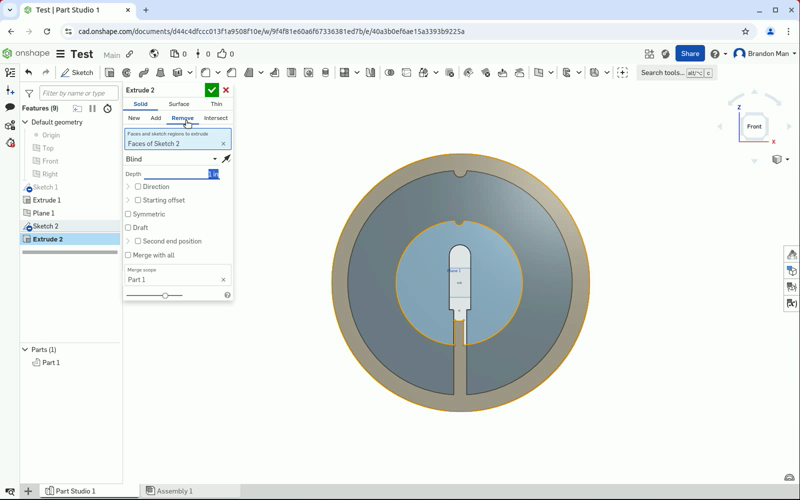
text(1.926)
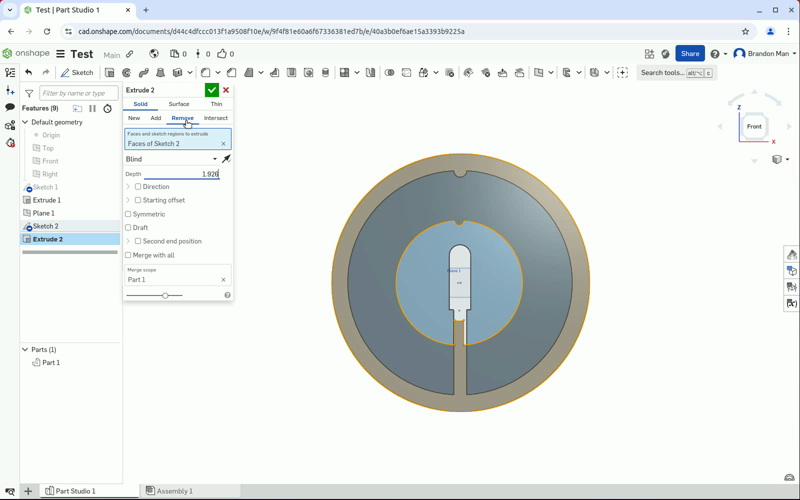
key(tab, 6)
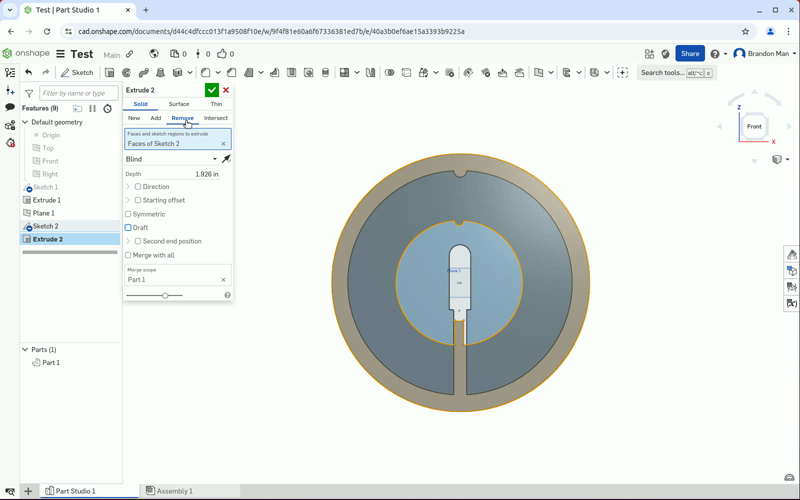
key(space)
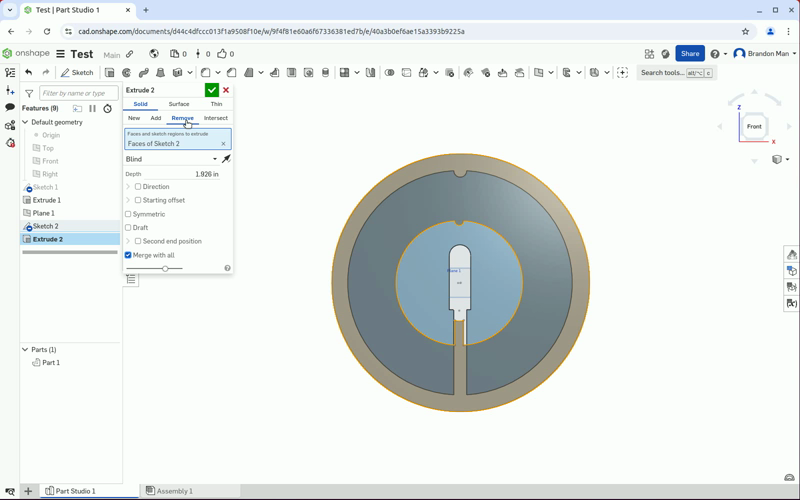
key(enter)
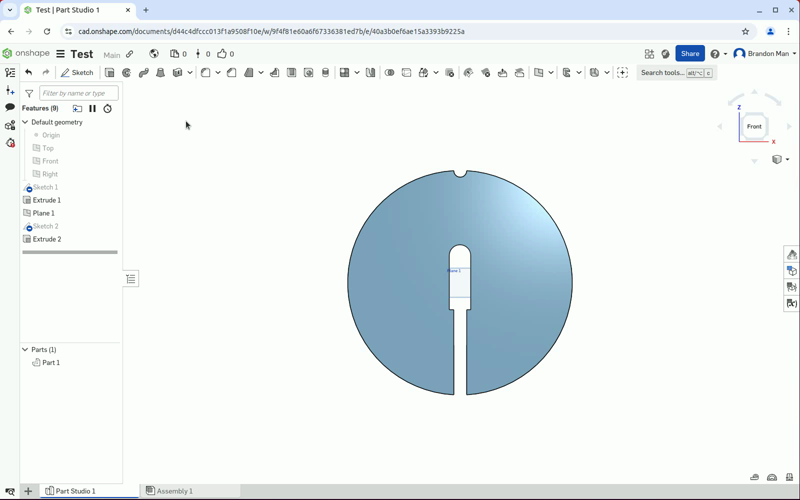
key(shift+h)
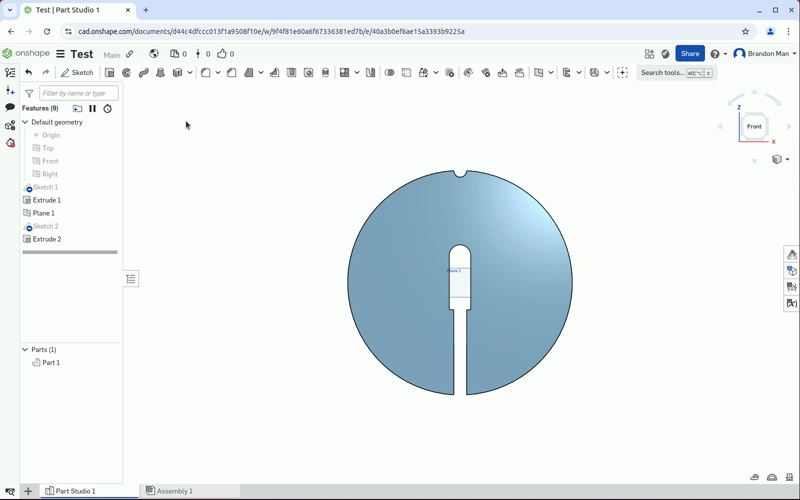
key(shift+h)
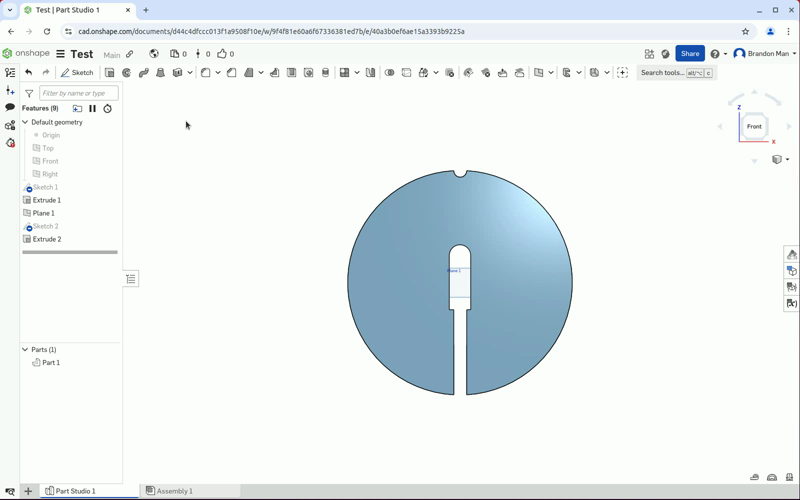
mouse_move(73, 189)
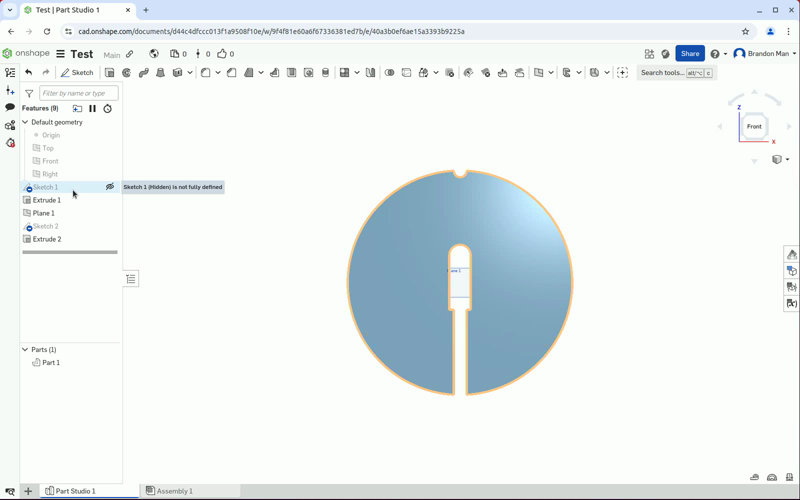
click(73, 189)
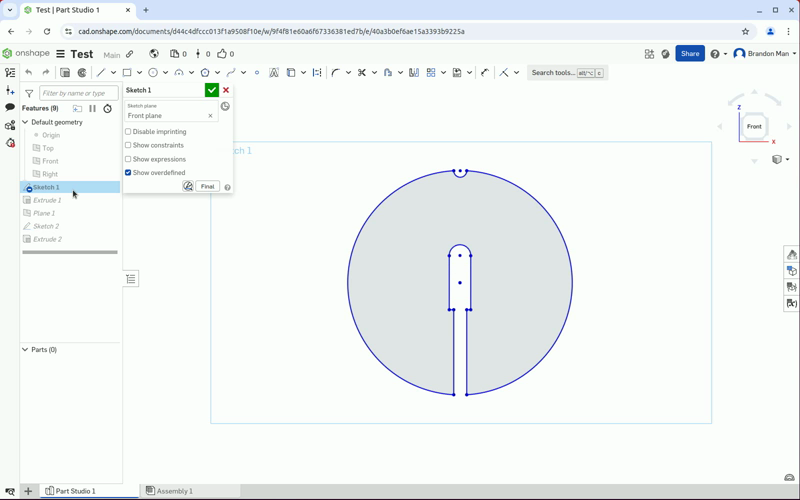
mouse_move(229, 92)
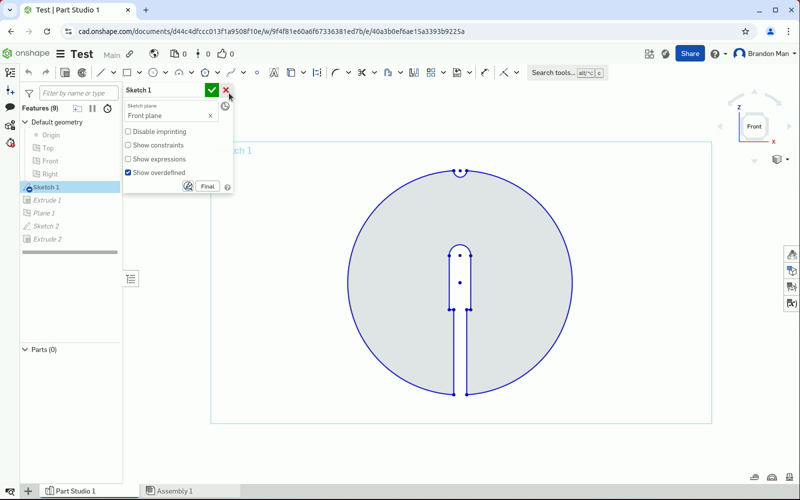
click(229, 92)
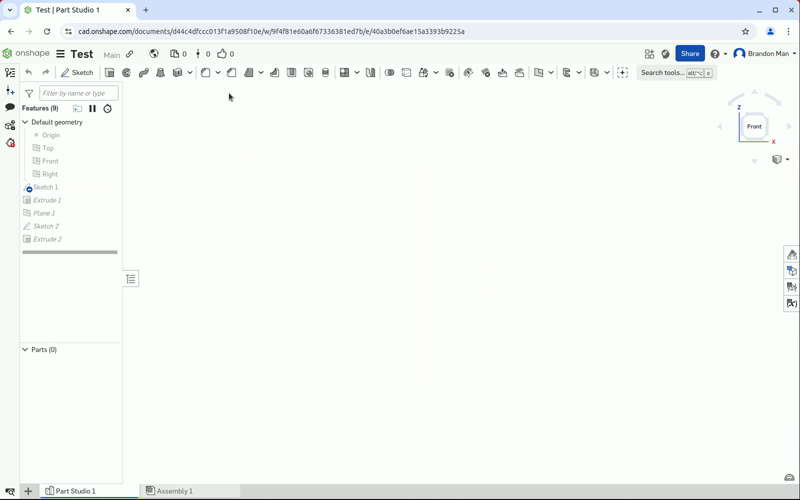
key(shift+s)
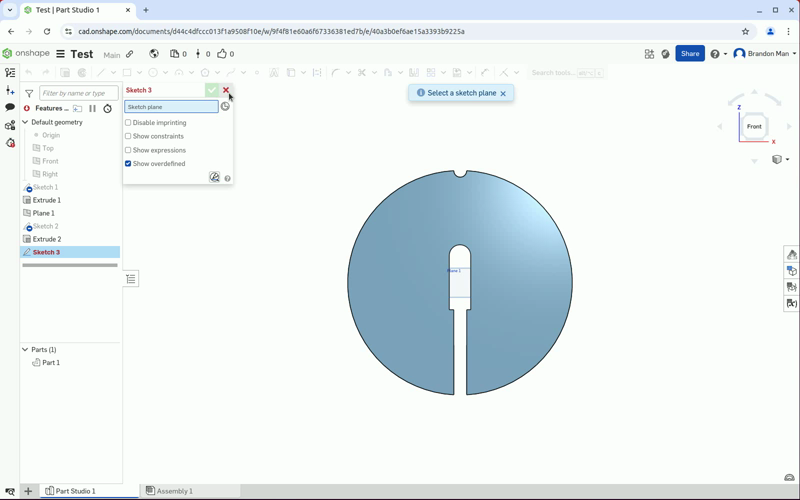
mouse_move(73, 215)
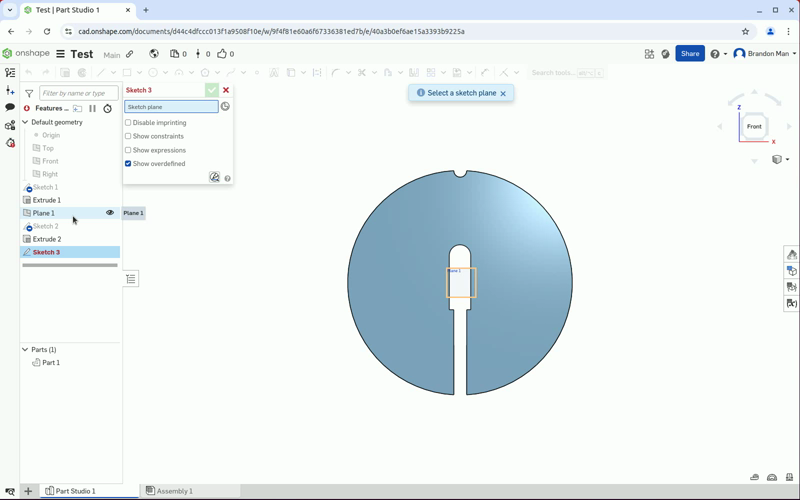
click(73, 215)
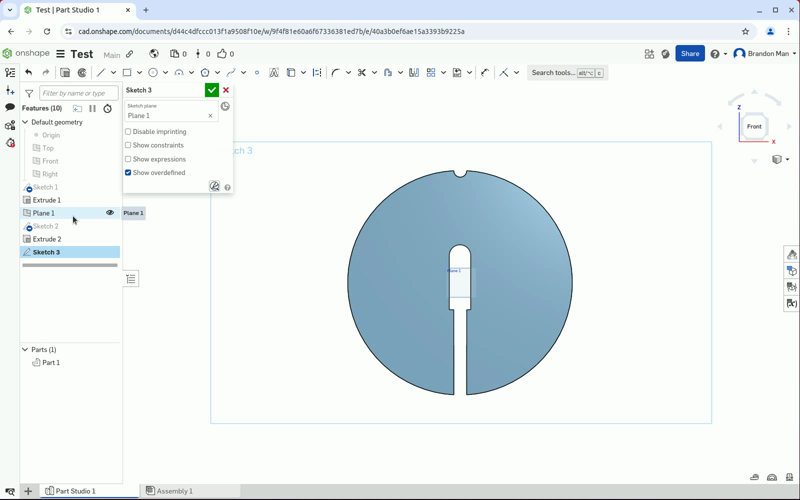
mouse_move(73, 352)
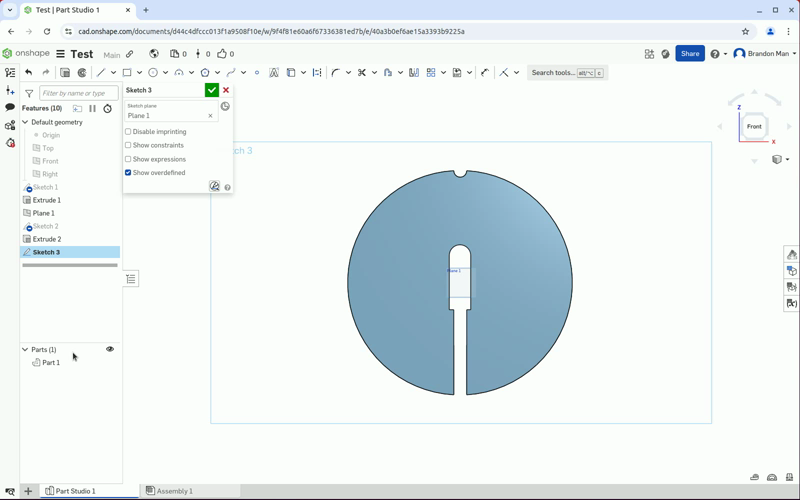
key(y)
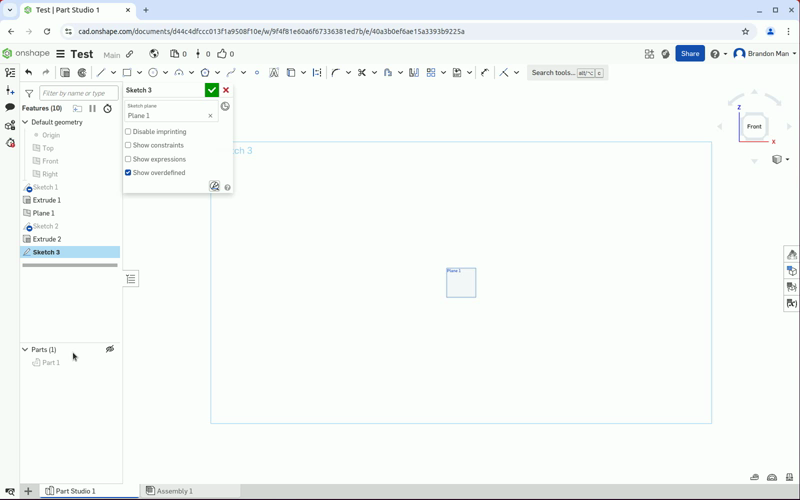
key(l)
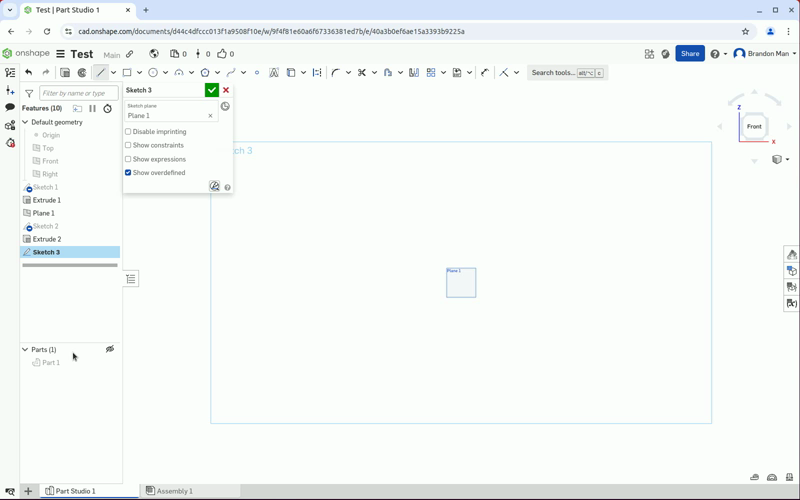
key_down(shift)
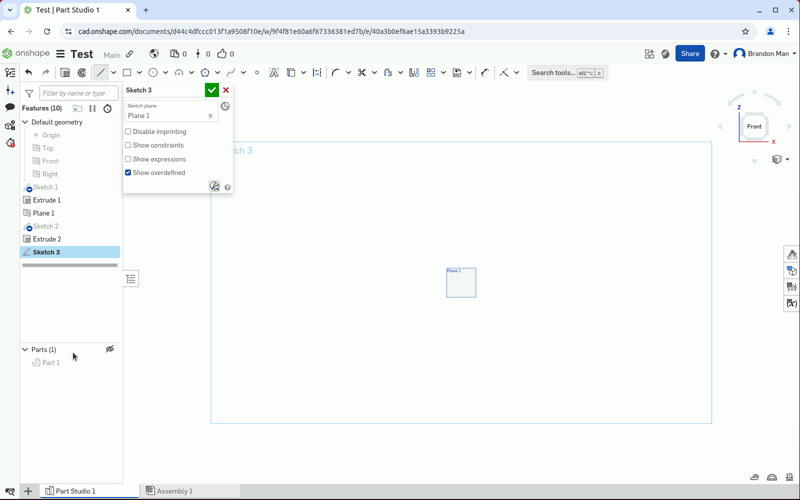
mouse_move(453, 395)
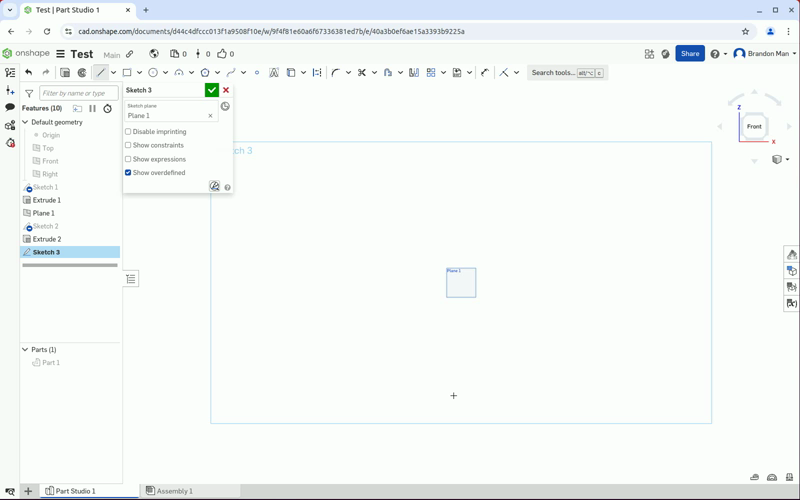
click(453, 395)
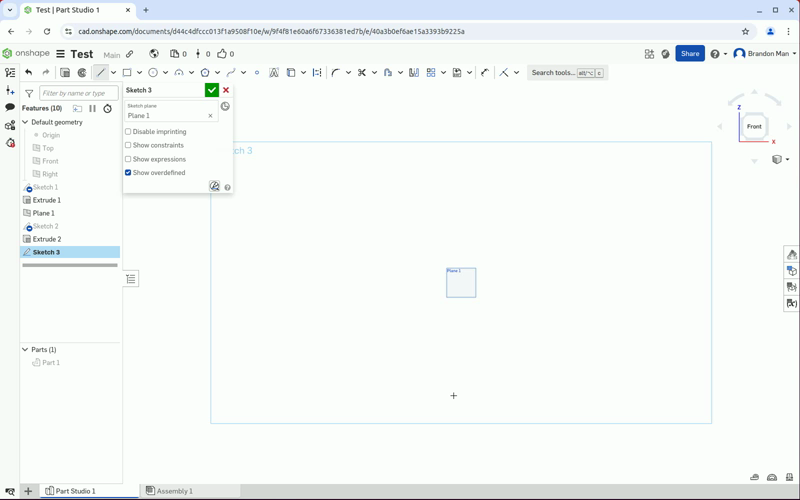
key_up(shift)
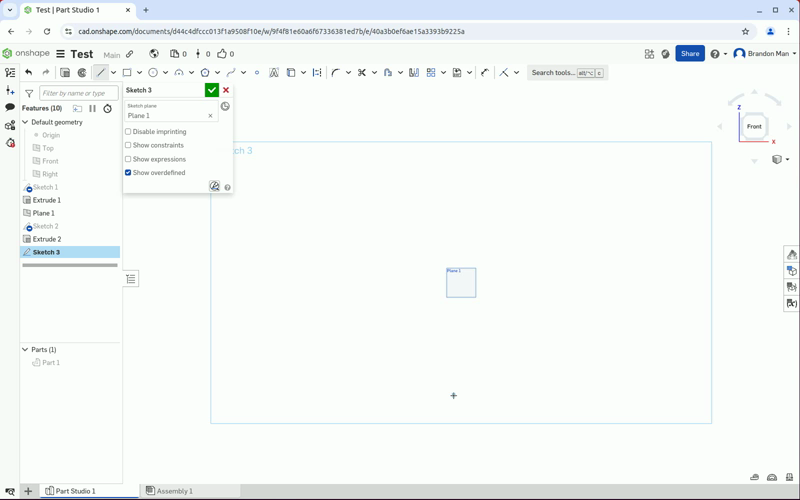
key_down(shift)
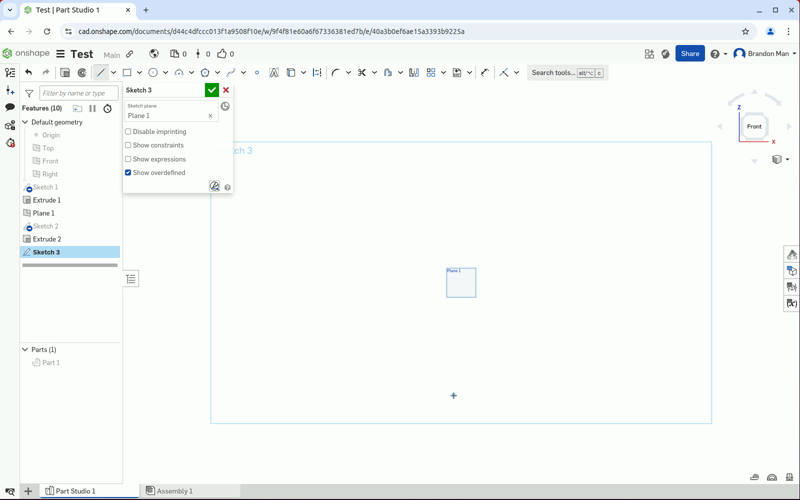
mouse_move(483, 395)
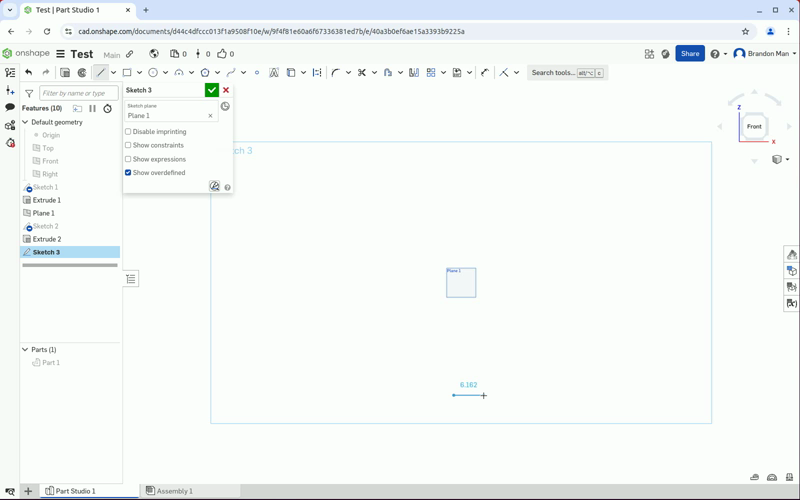
mouse_move(453, 350)
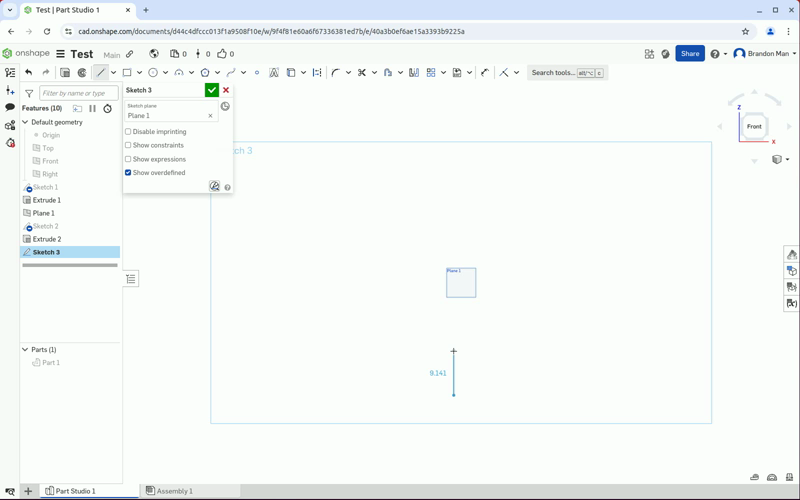
click(453, 350)
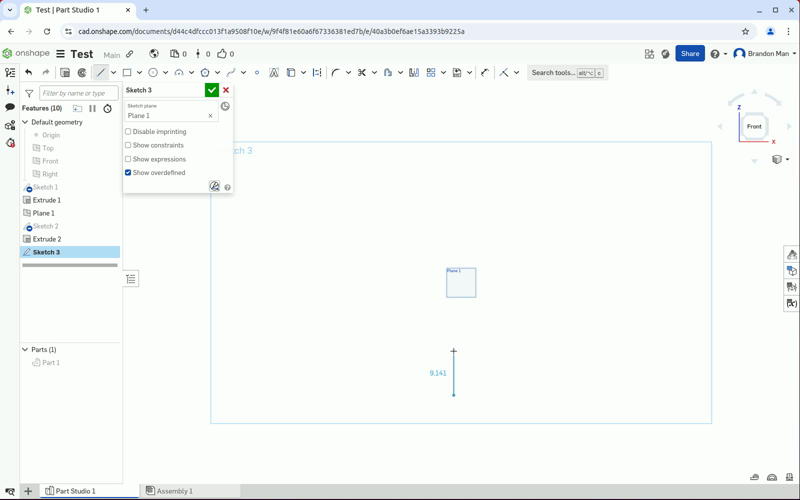
key_up(shift)
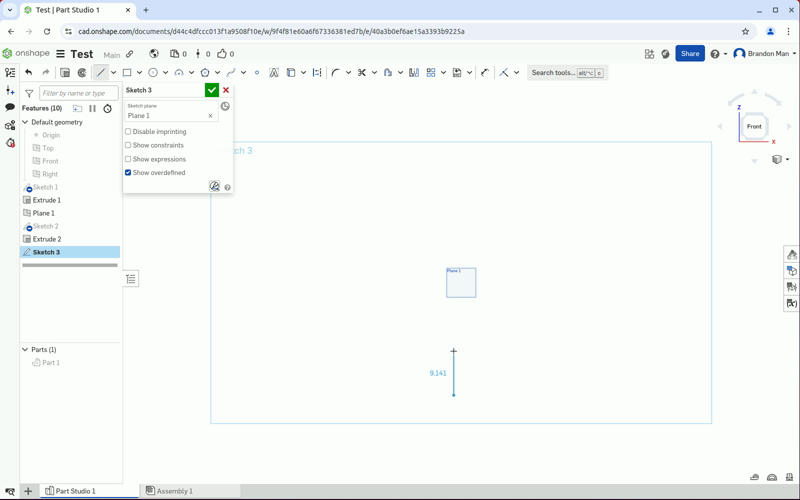
key(esc)
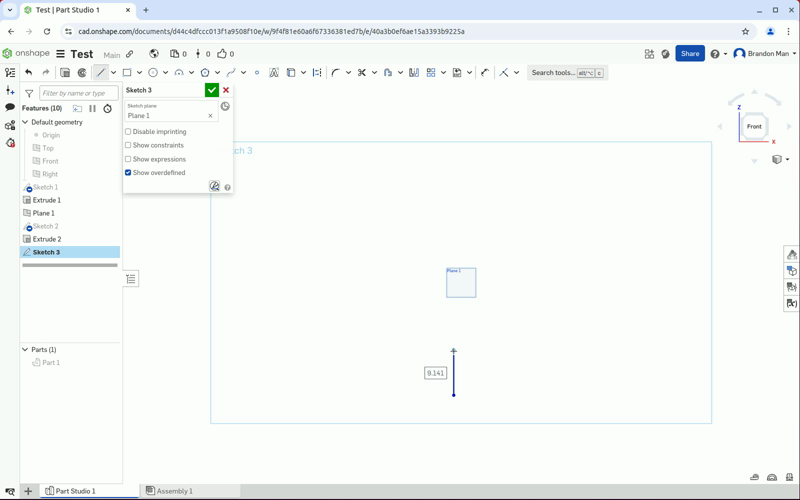
key(a)
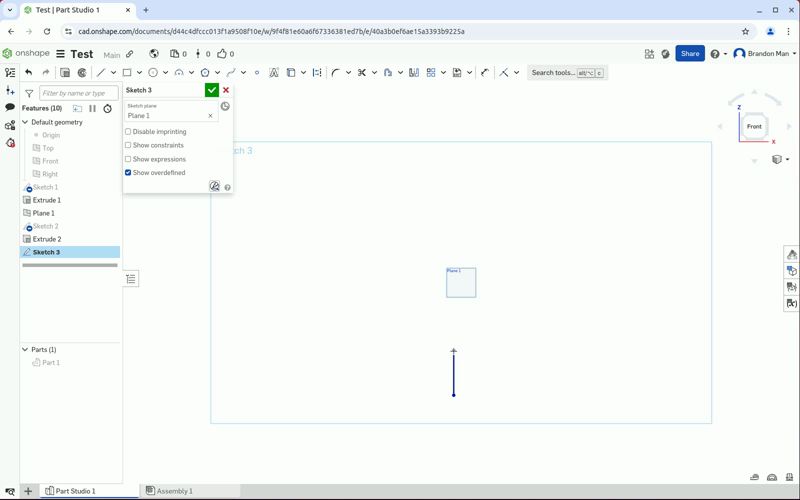
mouse_move(453, 350)
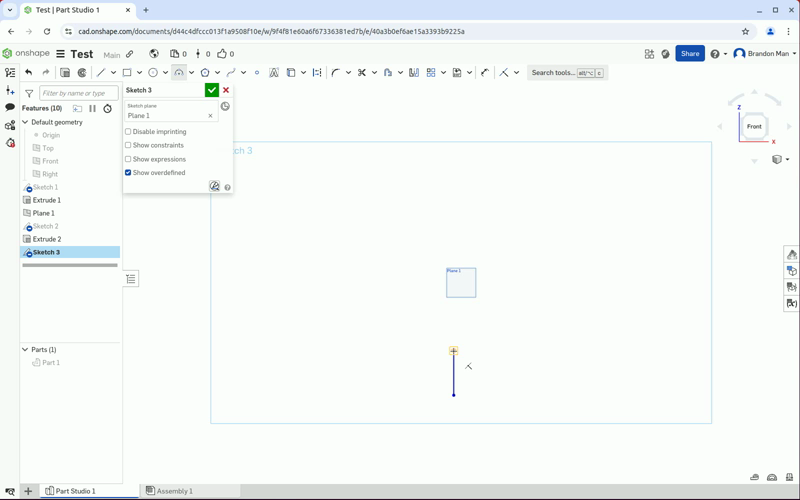
click(453, 350)
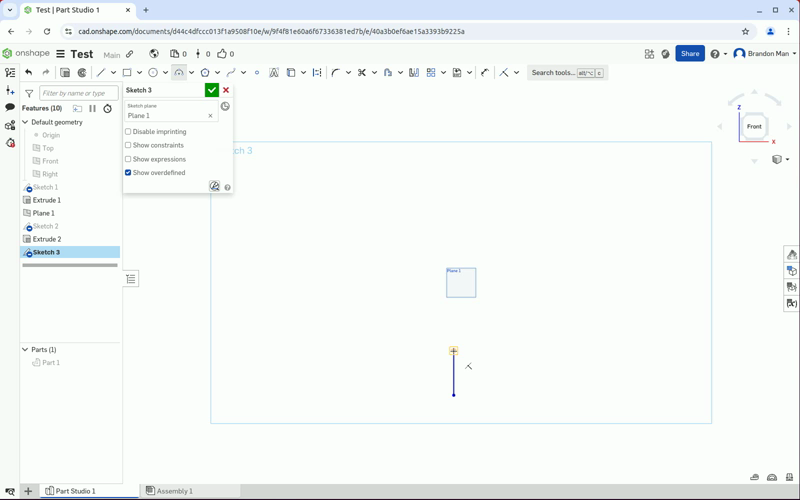
key_down(shift)
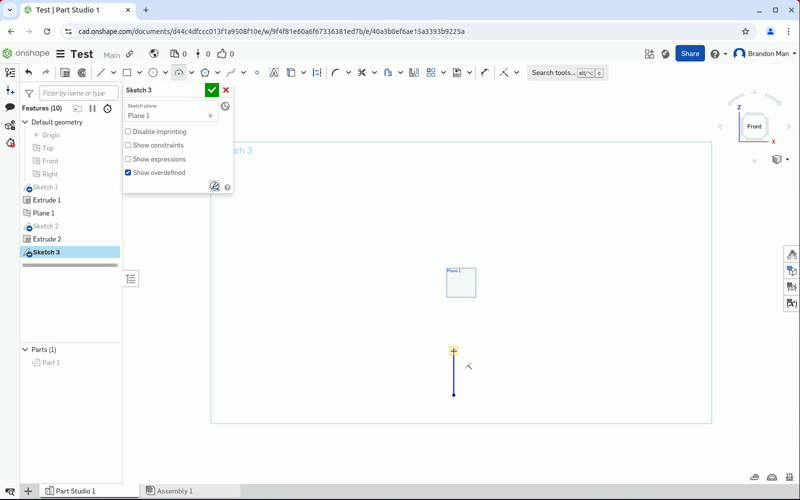
mouse_move(467, 350)
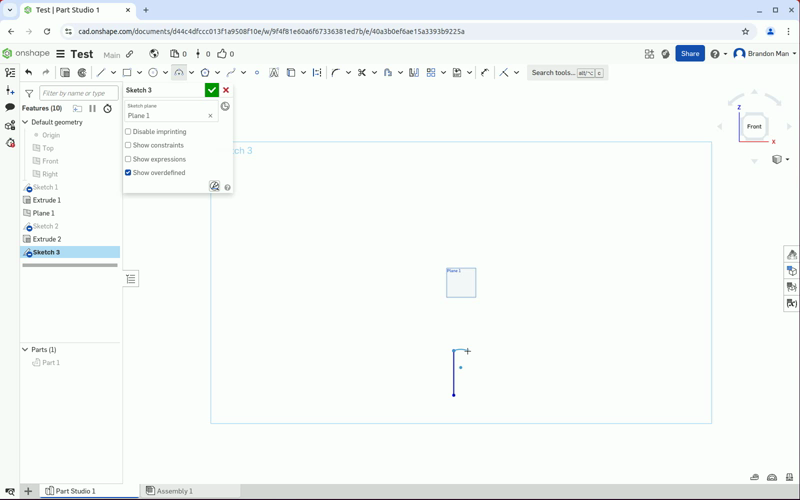
click(467, 350)
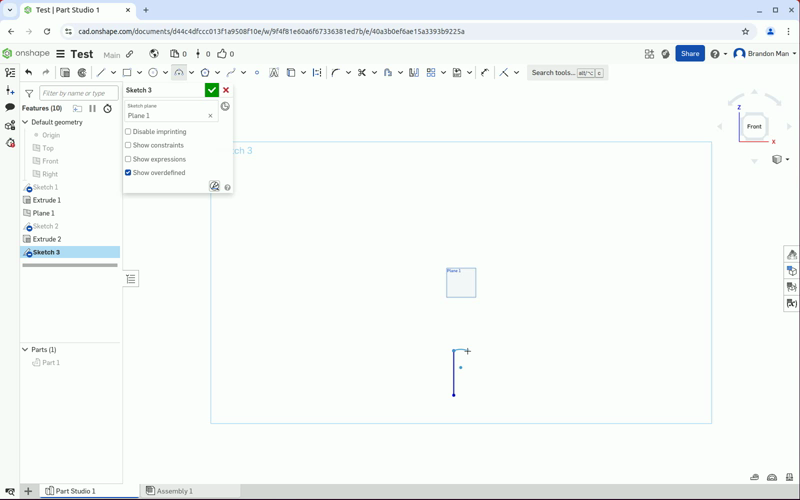
mouse_move(460, 206)
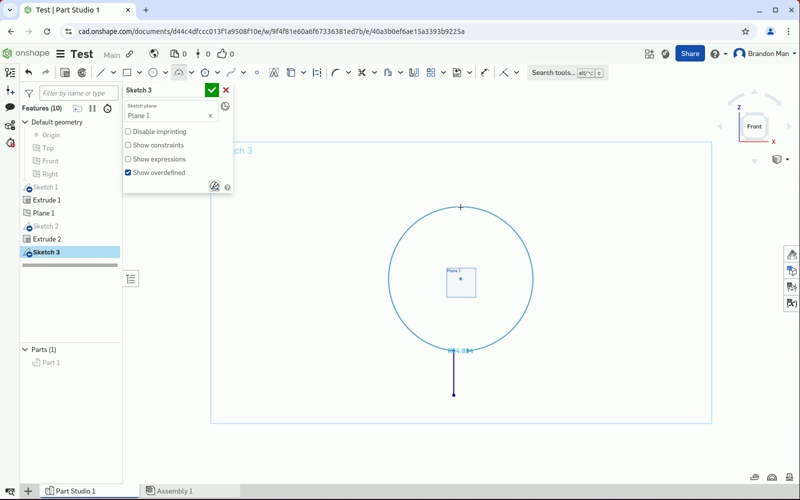
click(460, 206)
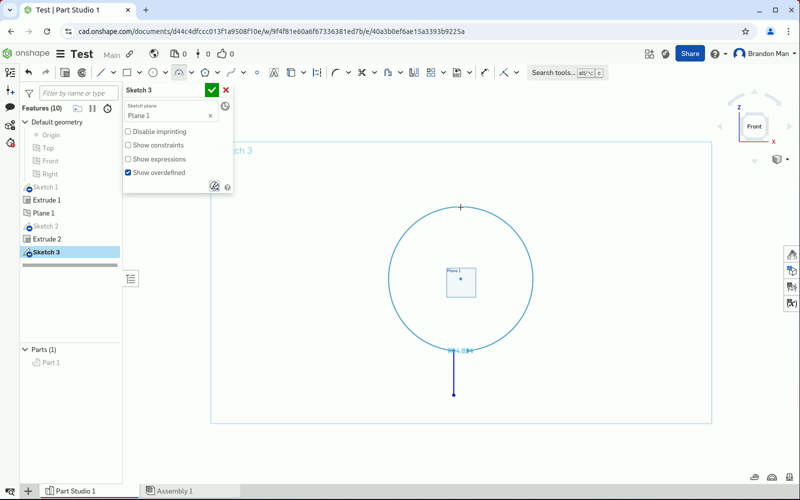
key_up(shift)
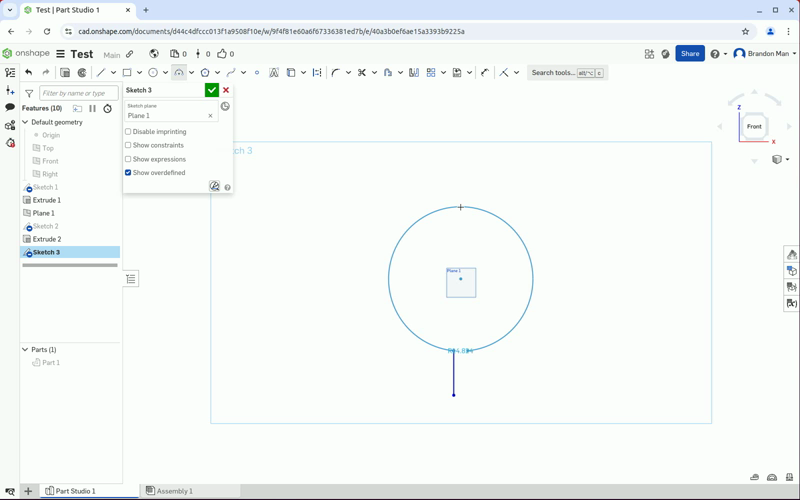
key(esc)
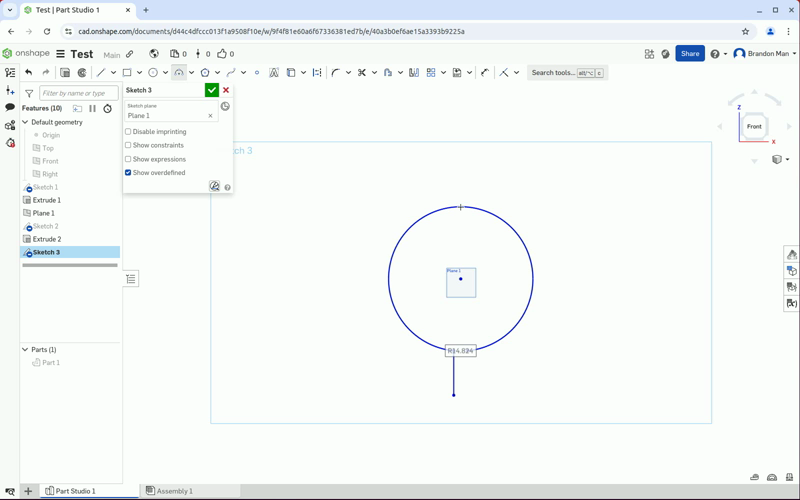
key(l)
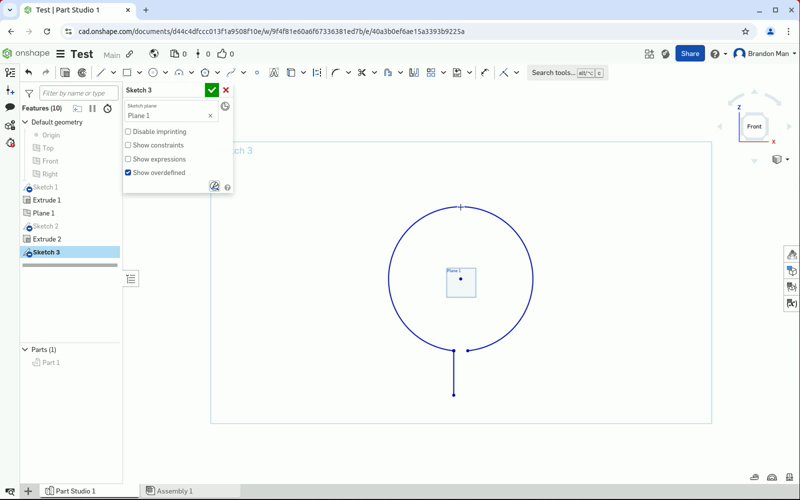
mouse_move(467, 350)
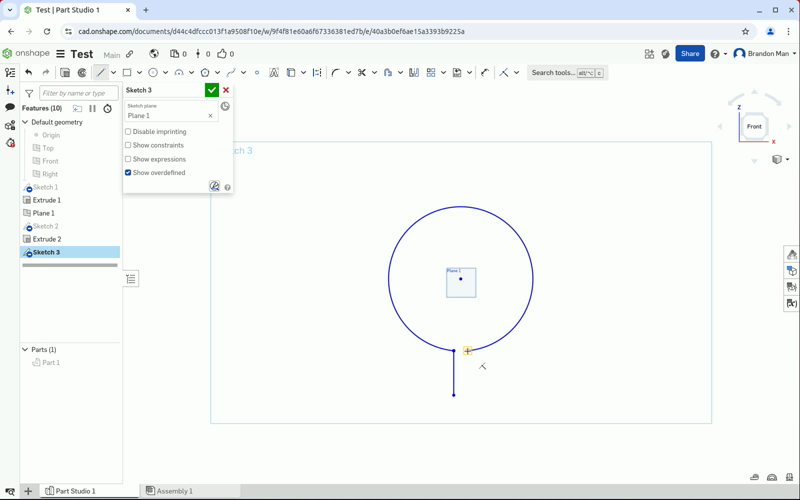
click(467, 350)
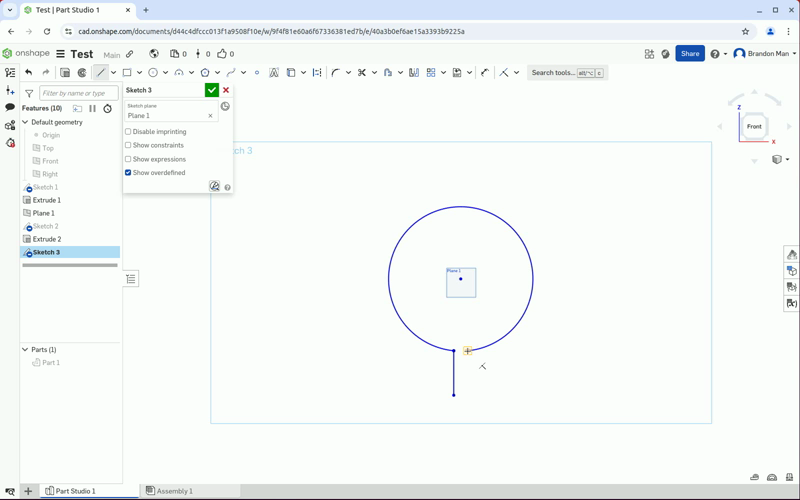
key_down(shift)
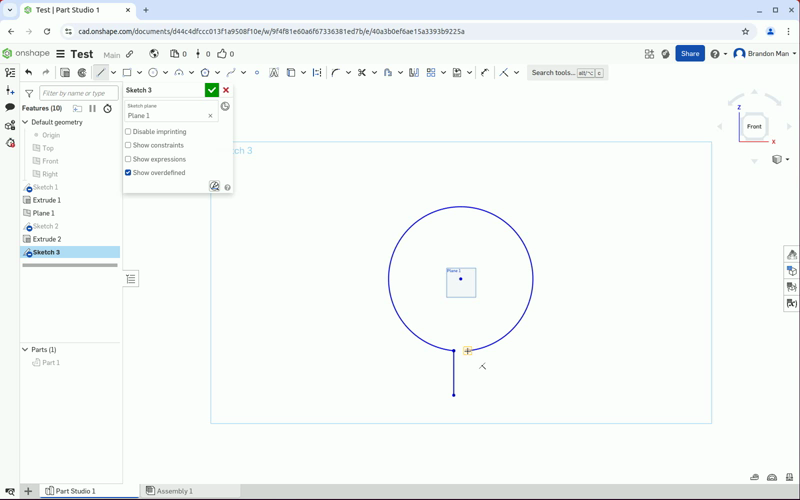
mouse_move(498, 350)
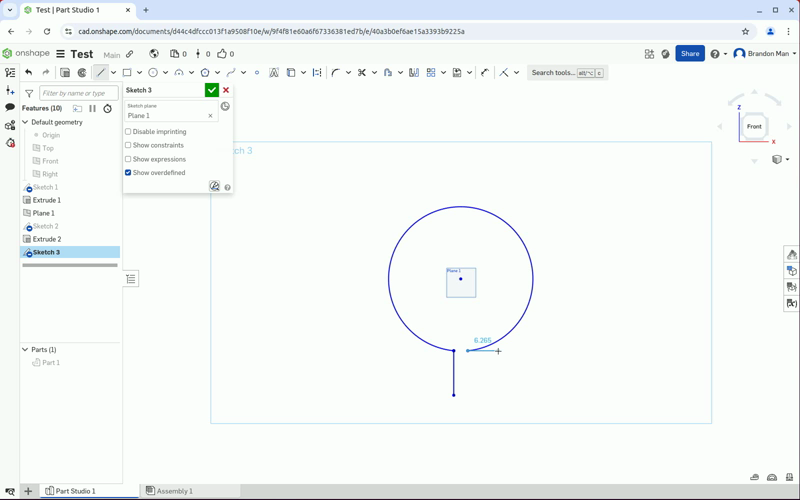
mouse_move(467, 395)
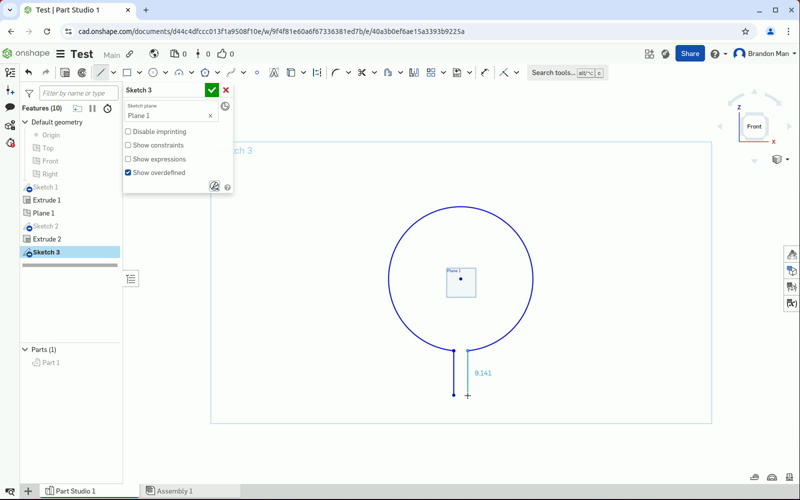
click(467, 395)
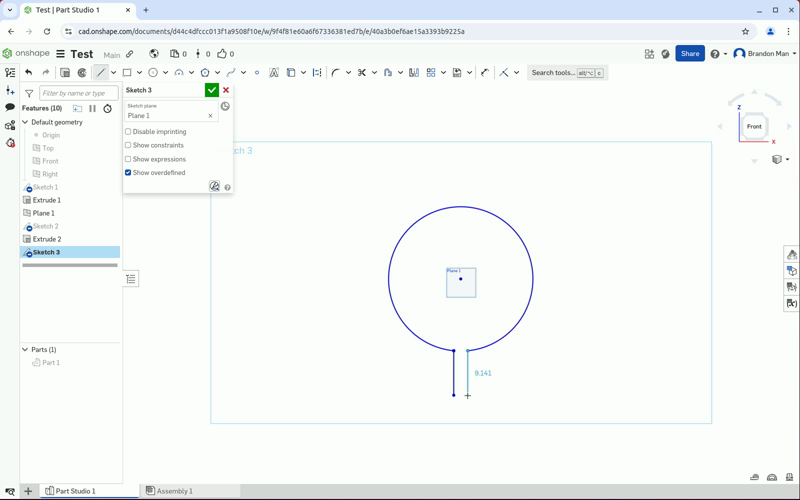
key_up(shift)
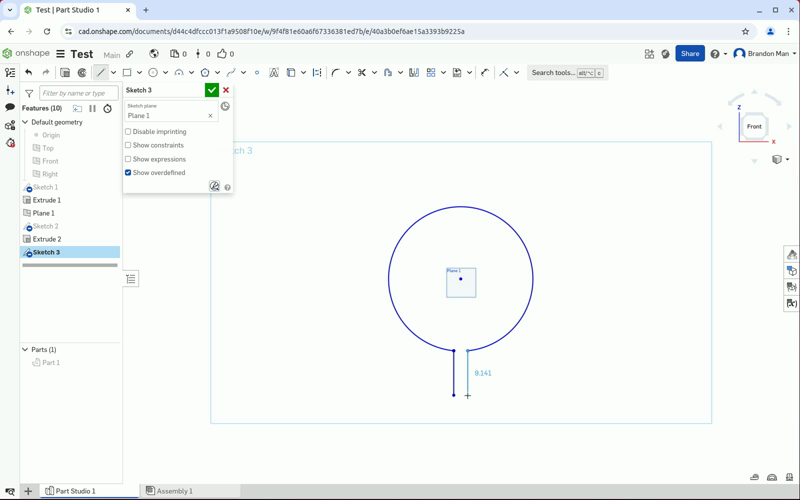
key(esc)
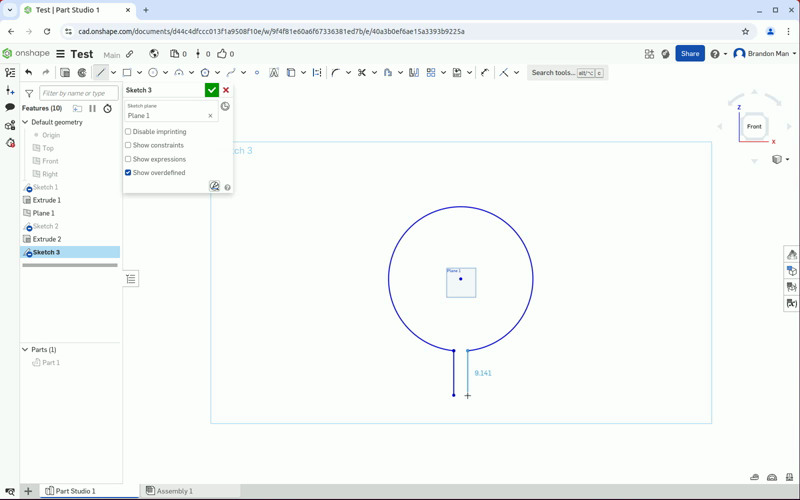
key(a)
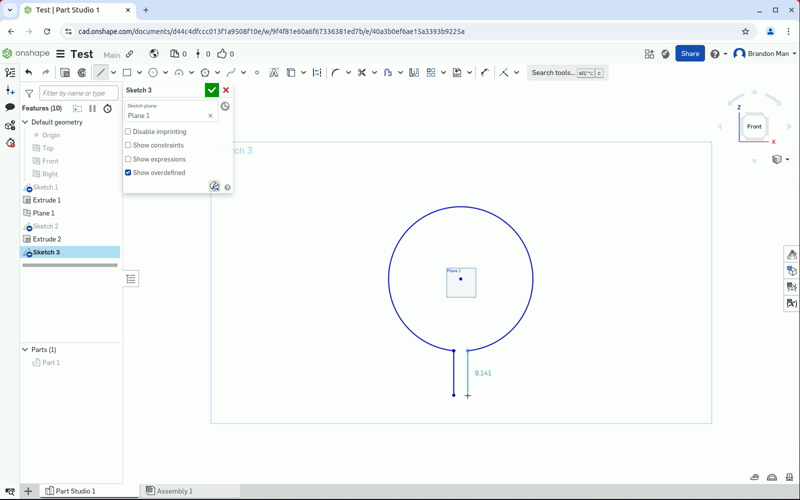
mouse_move(467, 395)
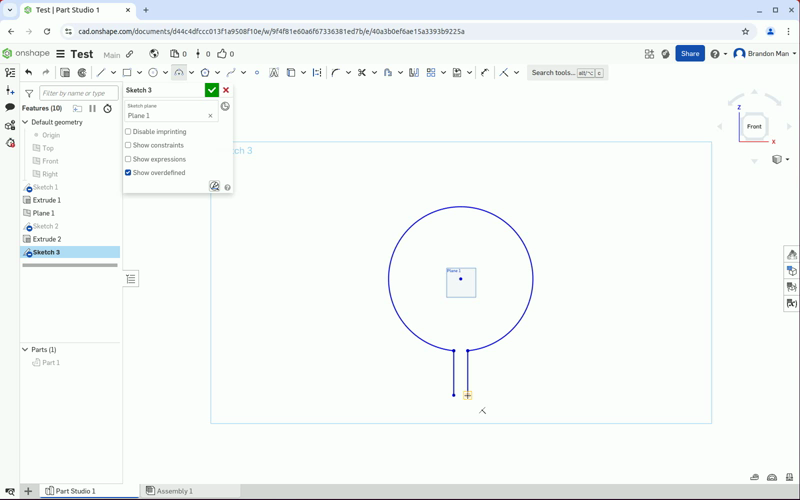
click(467, 395)
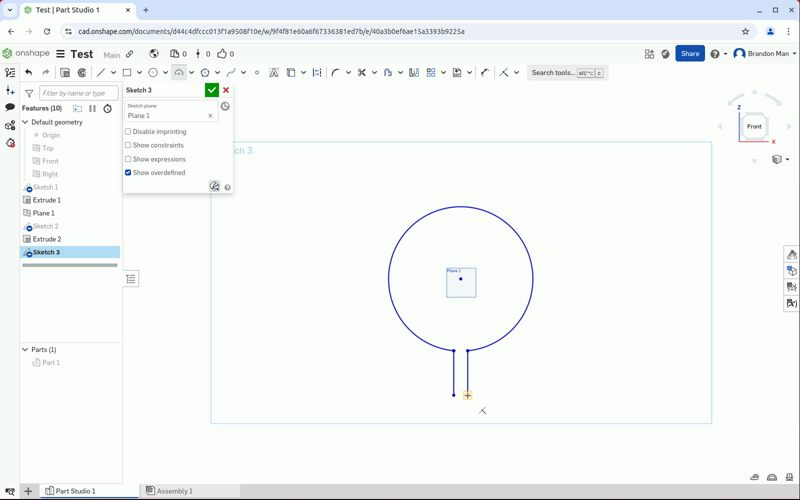
key_down(shift)
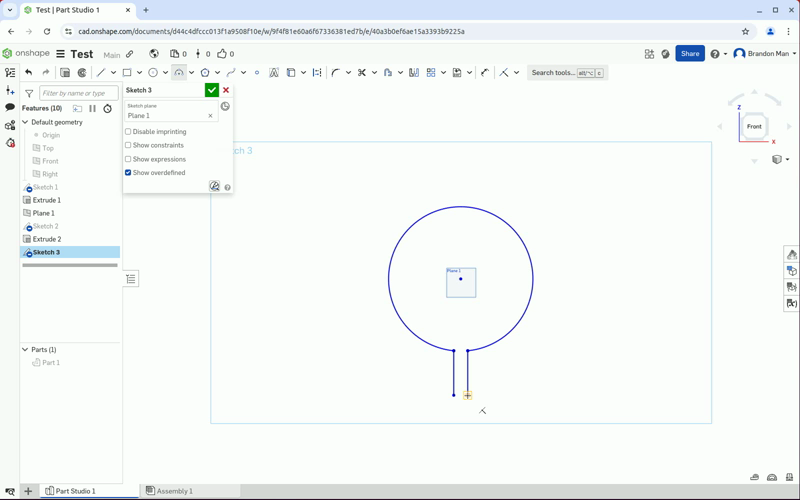
mouse_move(467, 171)
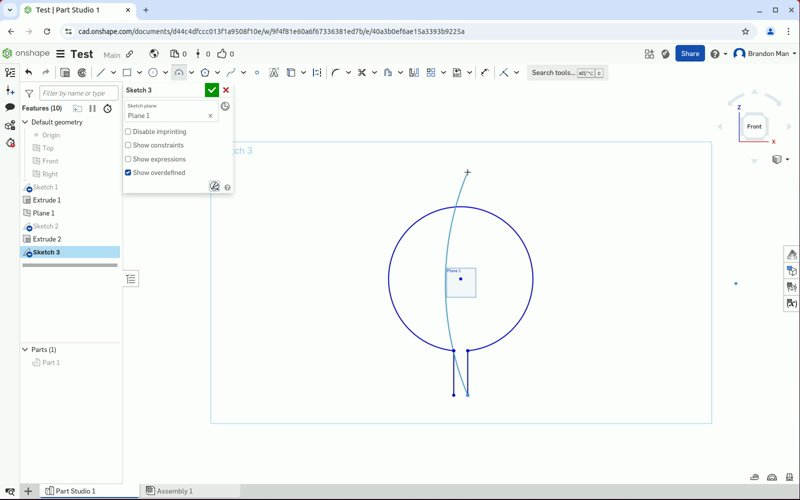
click(467, 171)
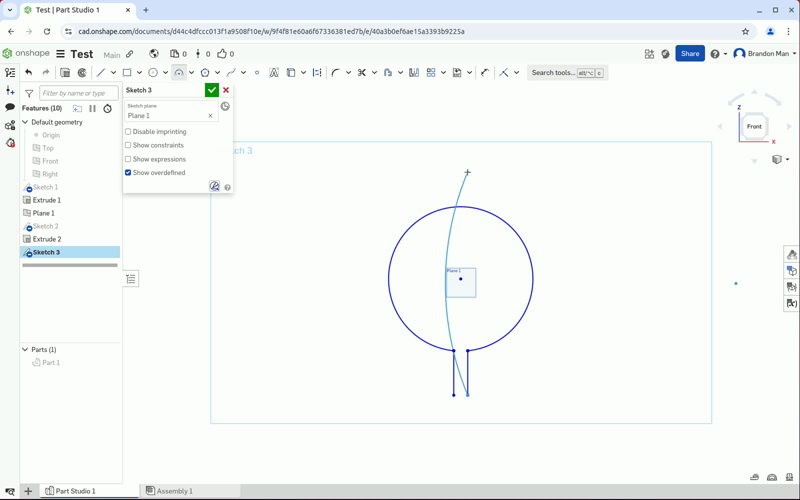
mouse_move(573, 283)
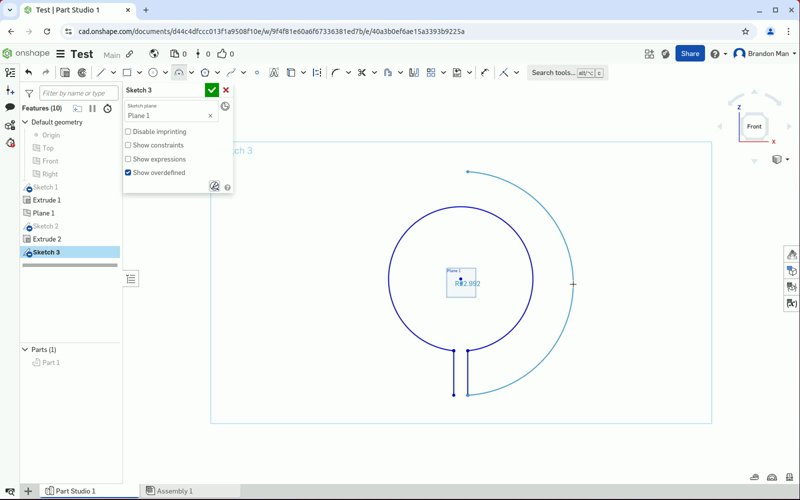
click(573, 283)
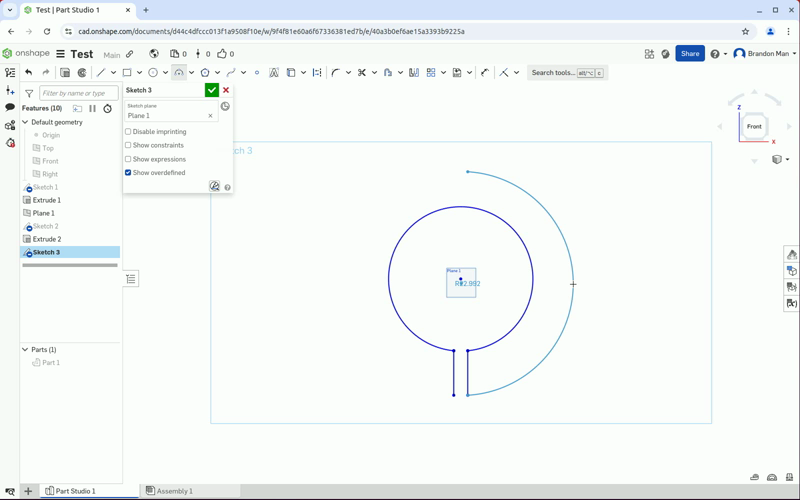
key_up(shift)
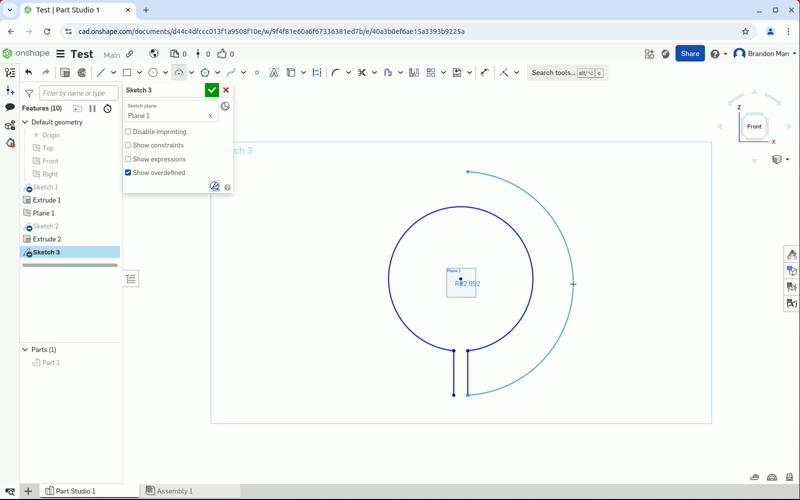
mouse_move(467, 171)
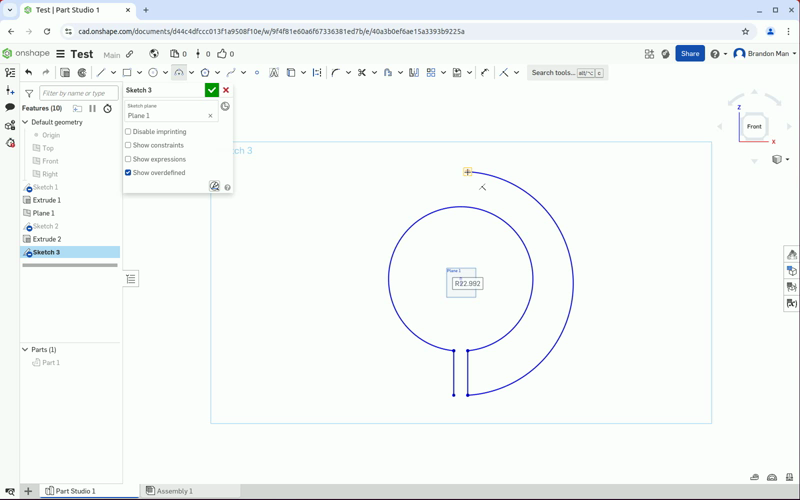
click(467, 171)
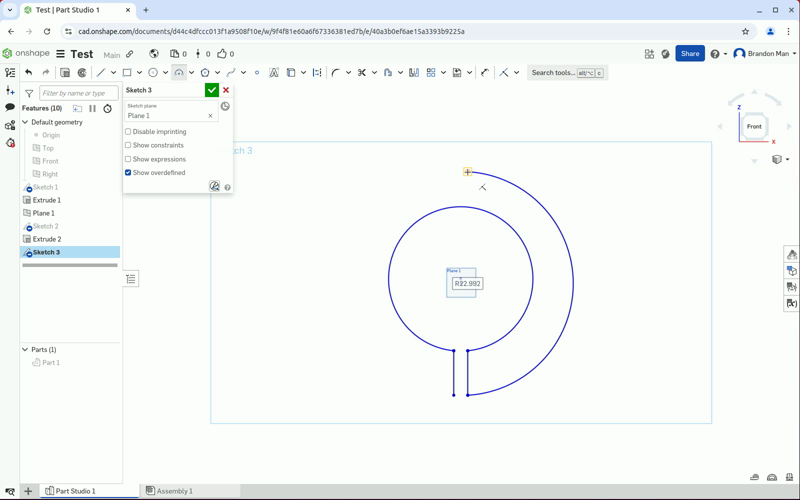
key_down(shift)
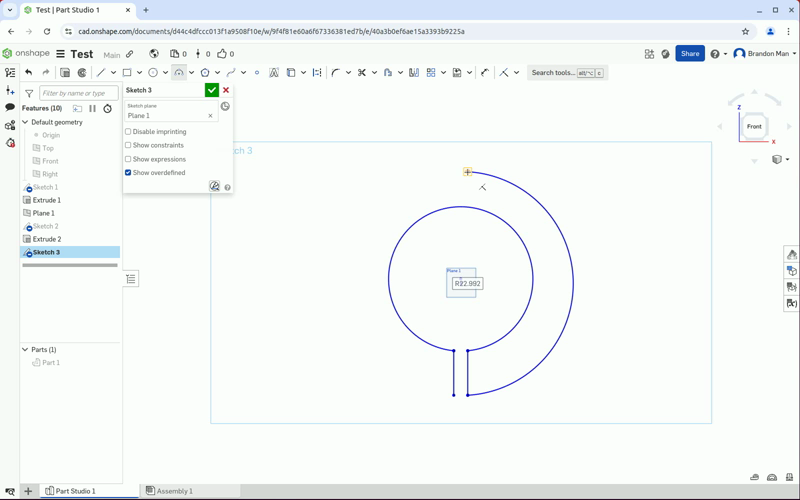
mouse_move(453, 171)
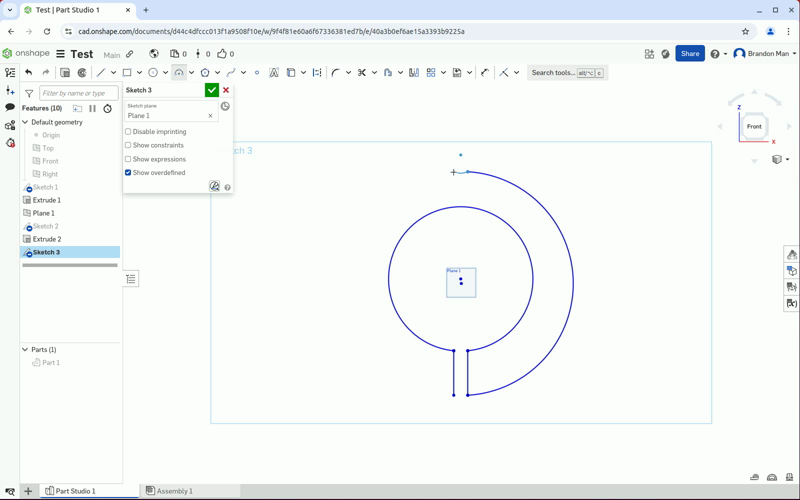
click(453, 171)
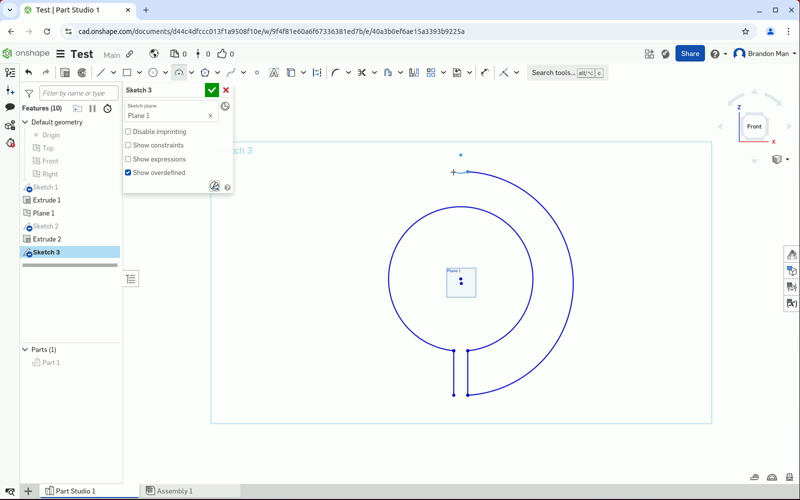
mouse_move(460, 178)
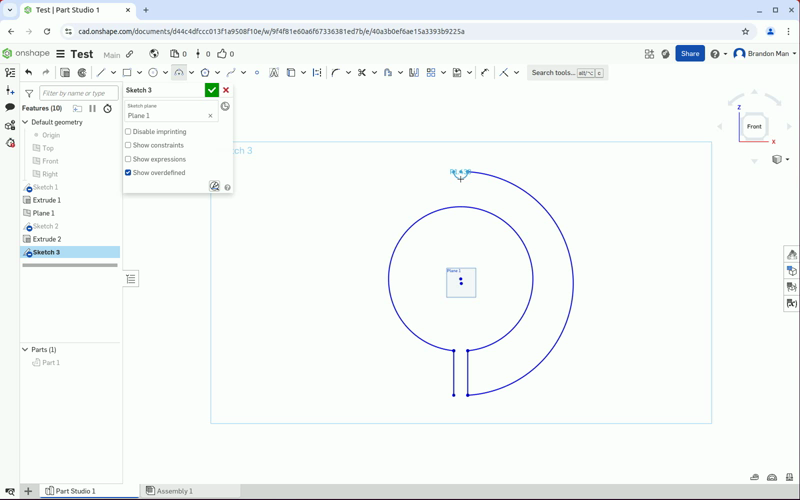
click(460, 178)
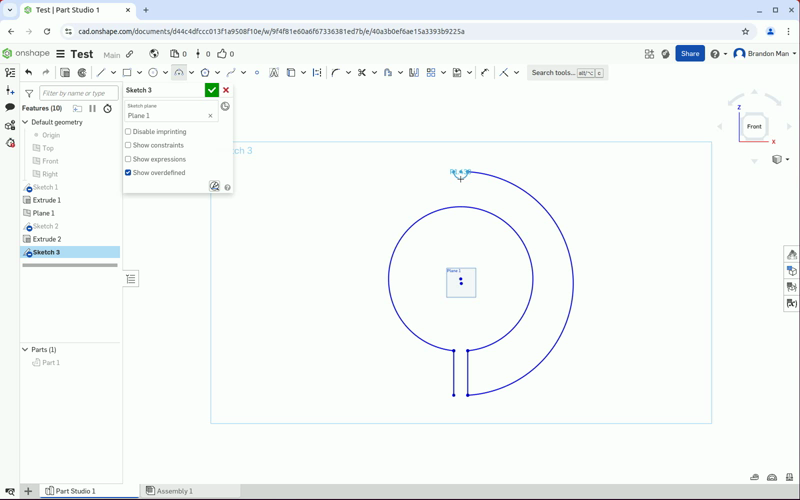
key_up(shift)
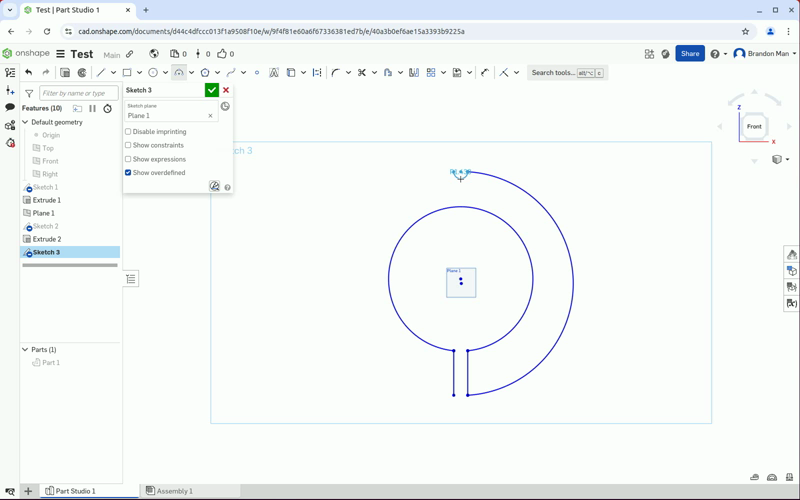
mouse_move(453, 171)
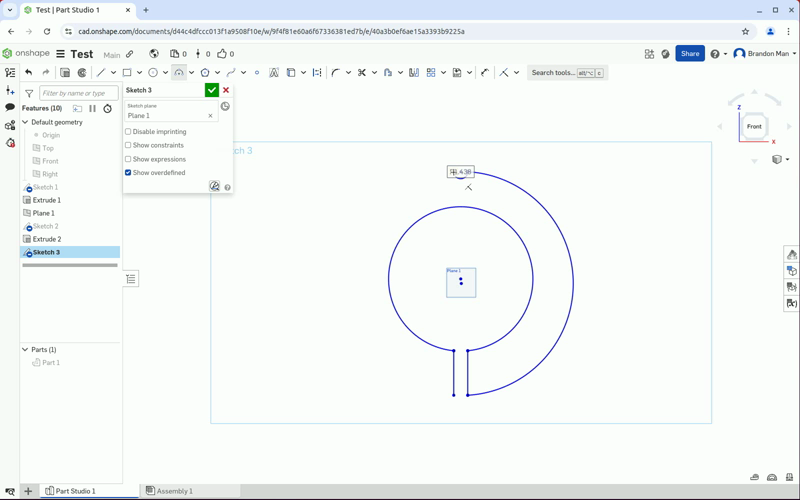
click(453, 171)
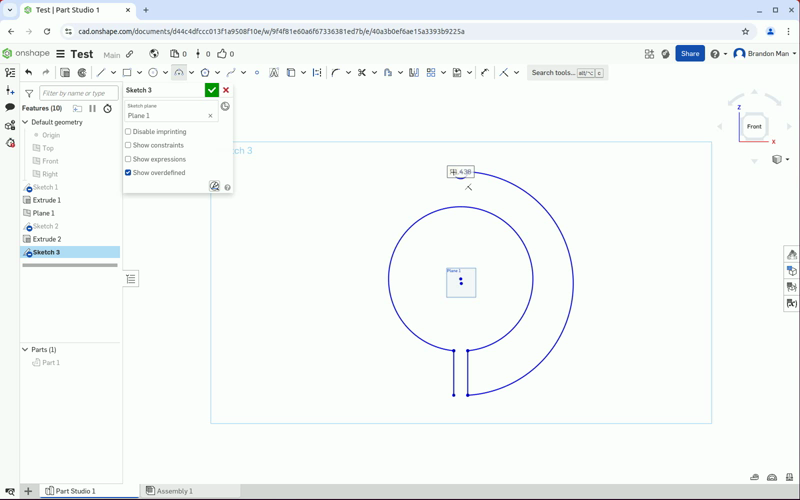
mouse_move(453, 395)
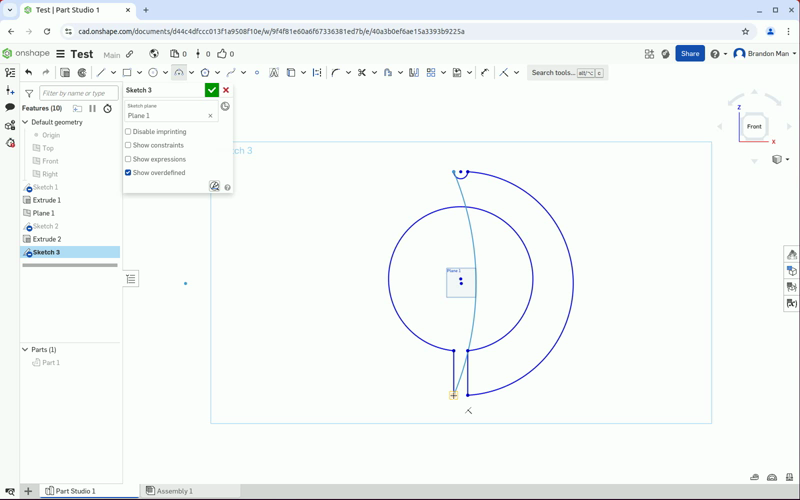
click(453, 395)
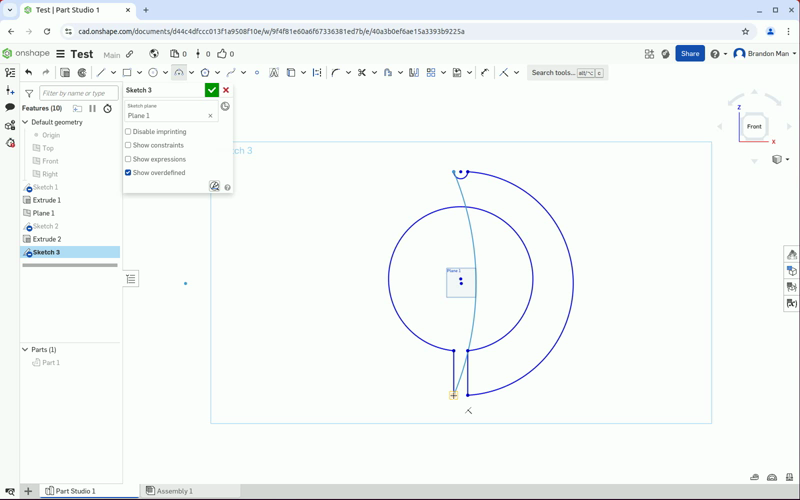
key_down(shift)
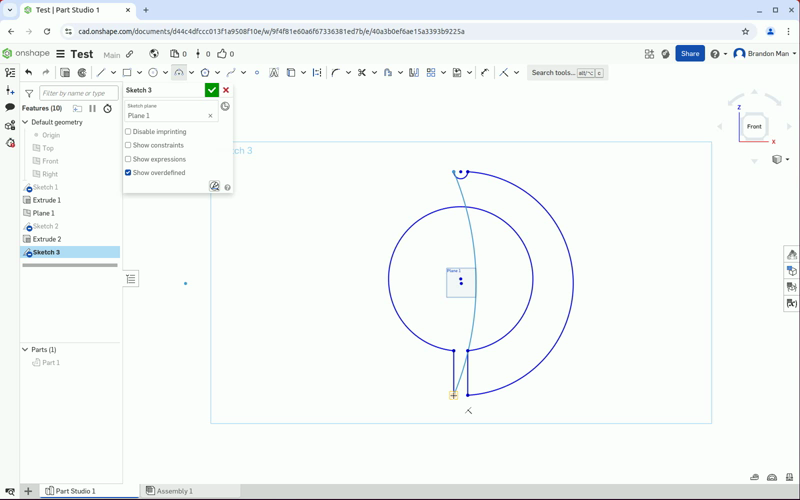
mouse_move(348, 283)
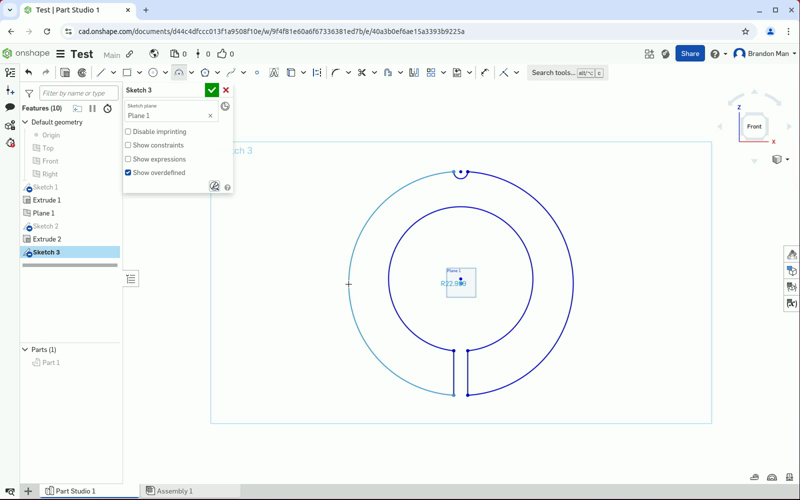
click(348, 283)
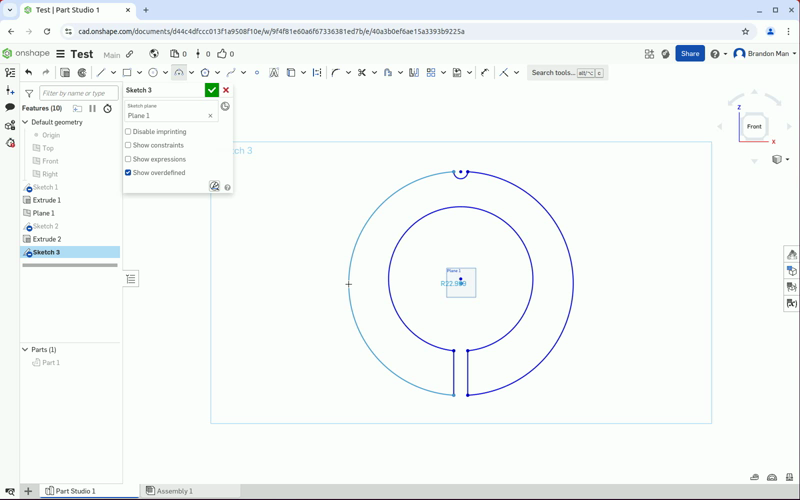
key_up(shift)
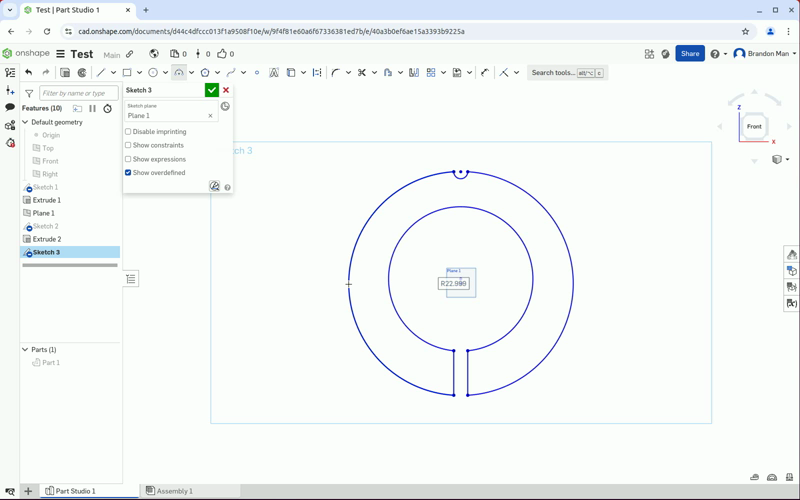
key(esc)
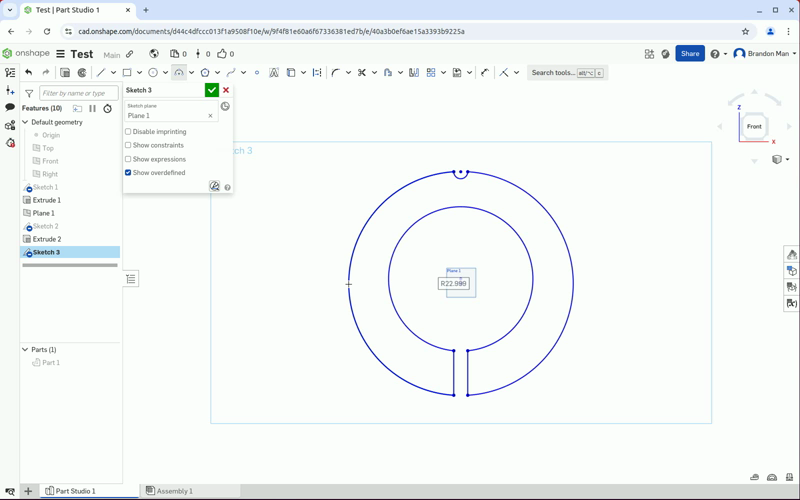
mouse_move(411, 352)
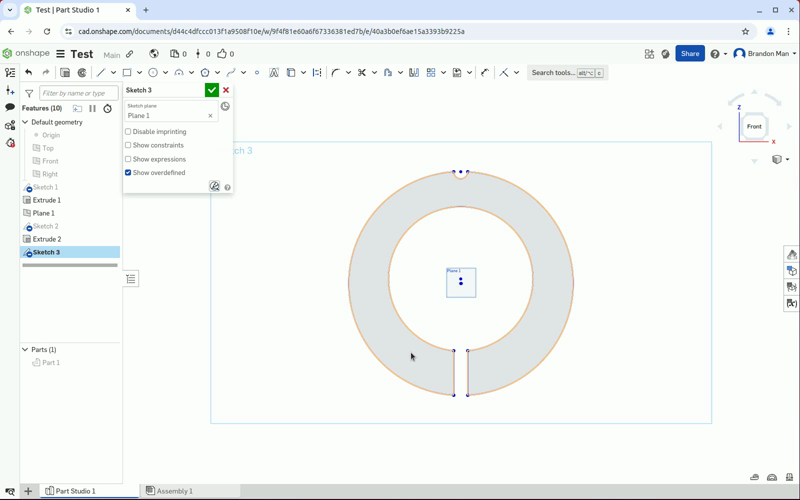
click(411, 352)
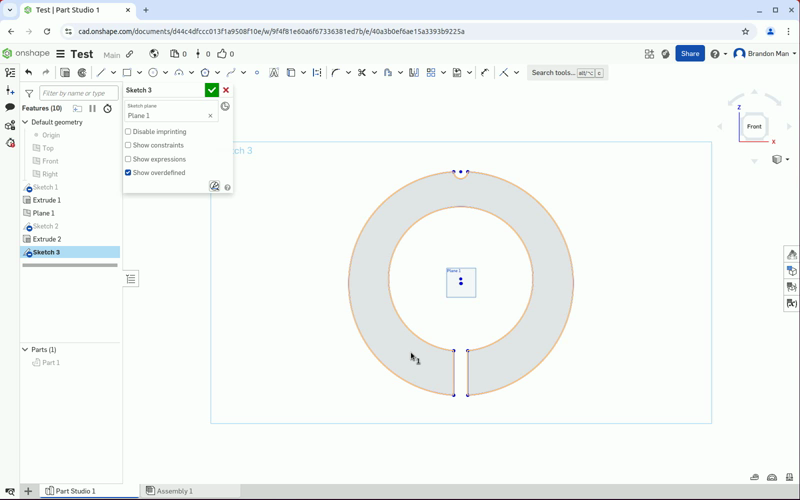
mouse_move(73, 352)
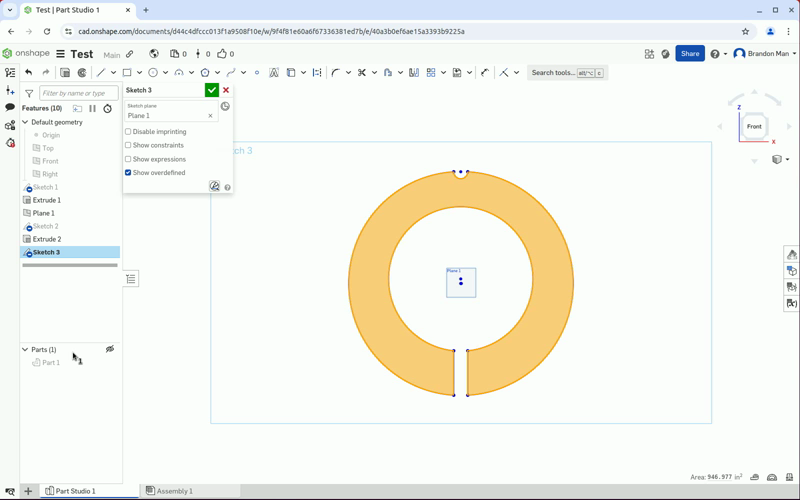
key(shift+y)
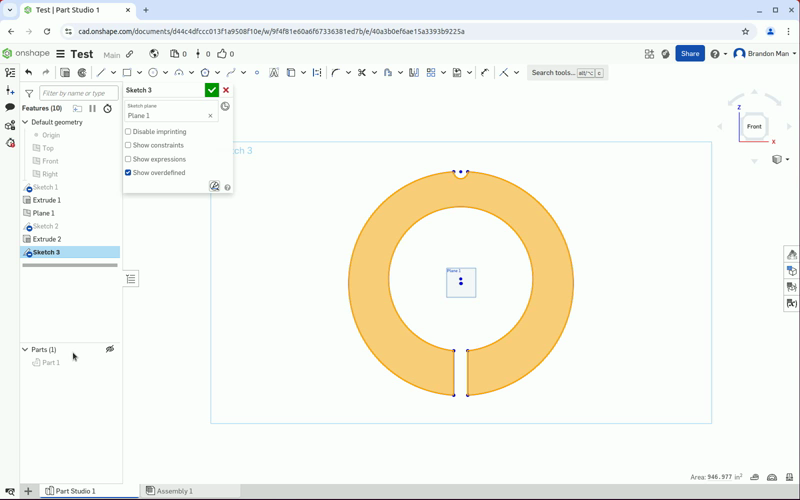
key(shift+e)
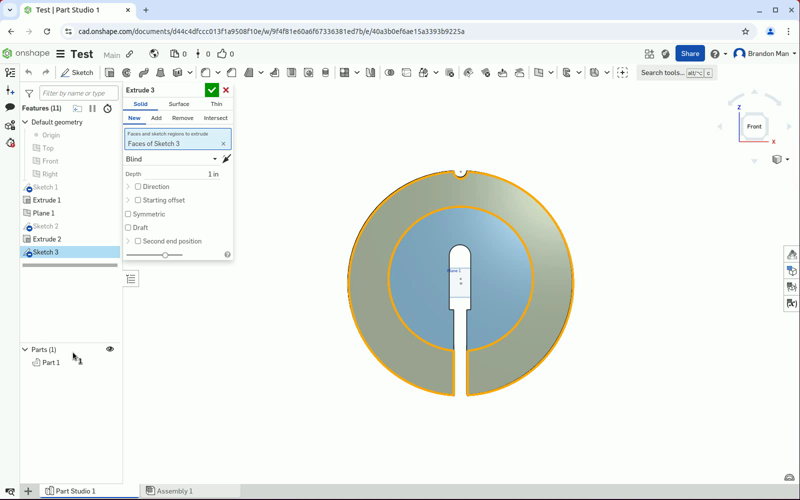
mouse_move(143, 106)
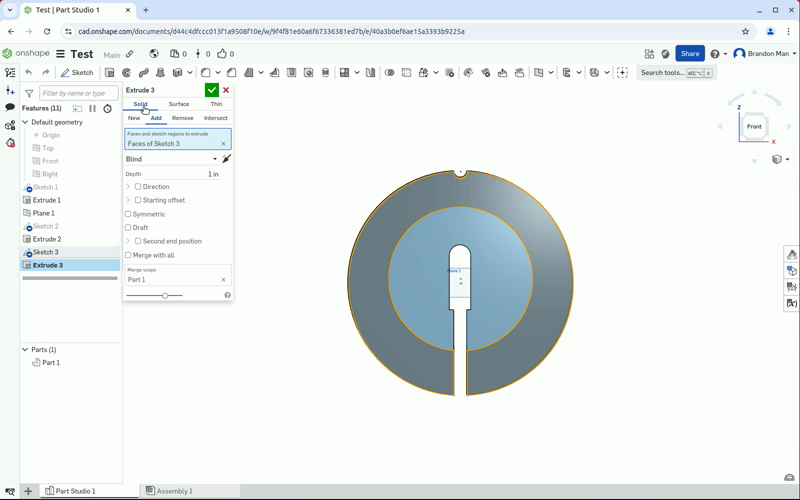
click(143, 106)
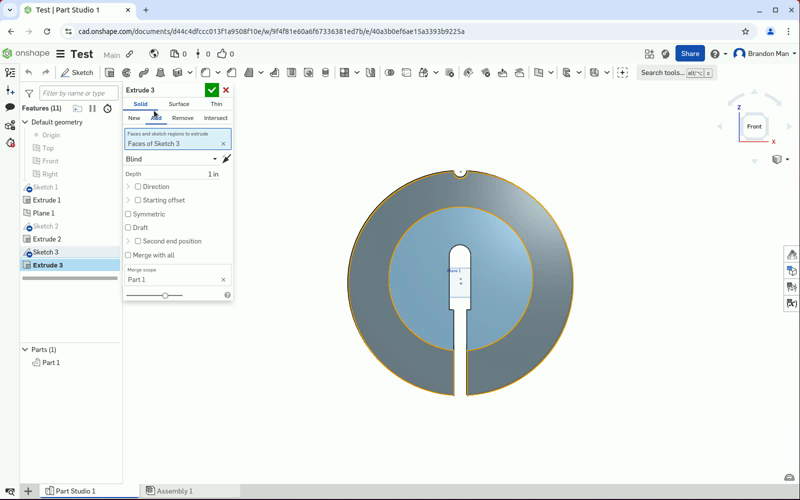
mouse_move(186, 120)
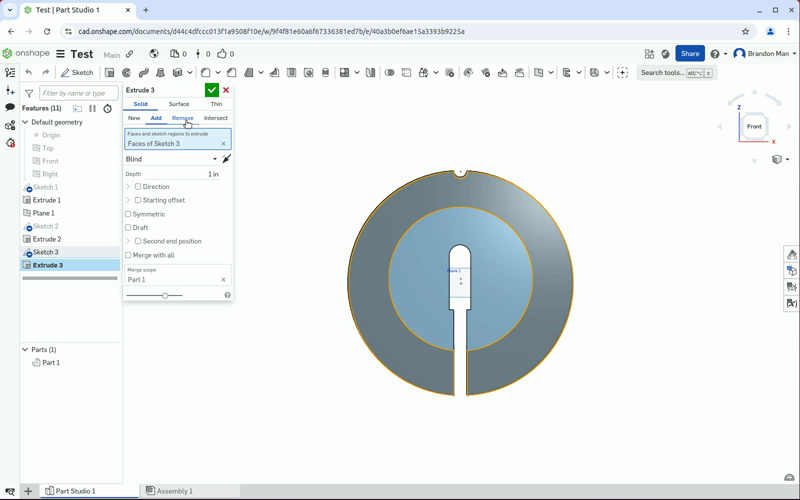
click(186, 120)
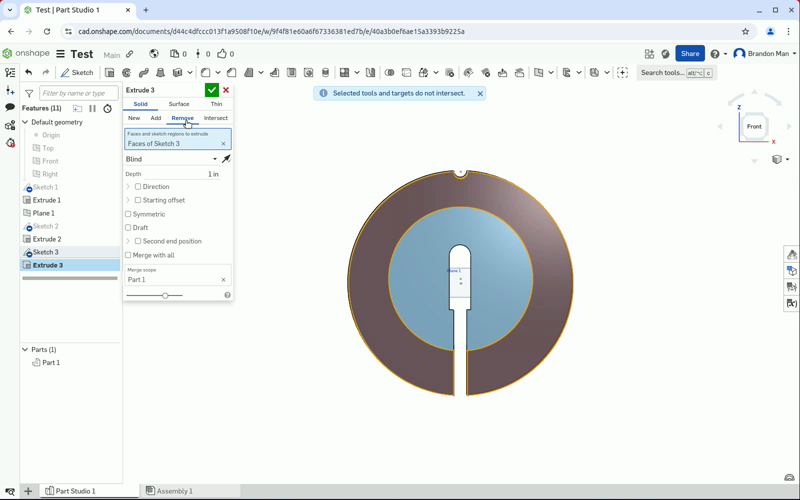
key(tab, 4)
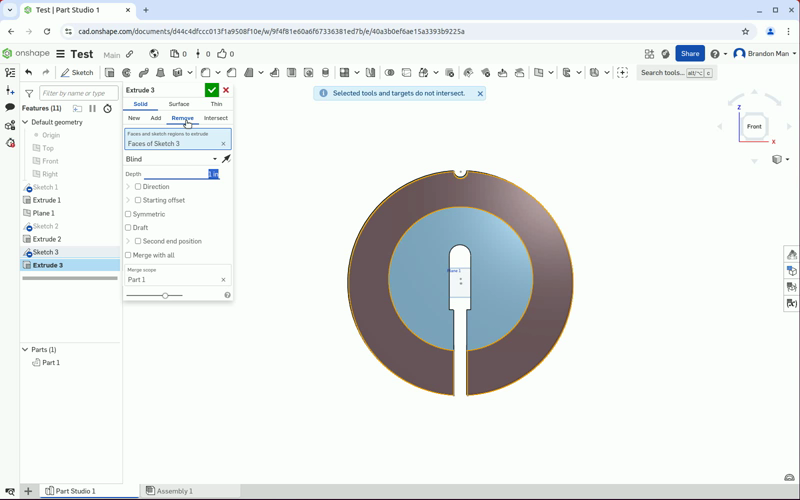
text(1.926)
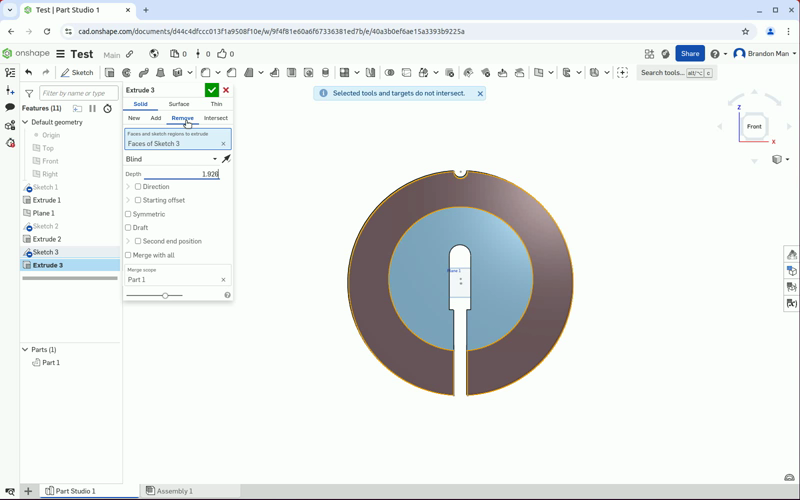
key(tab, 6)
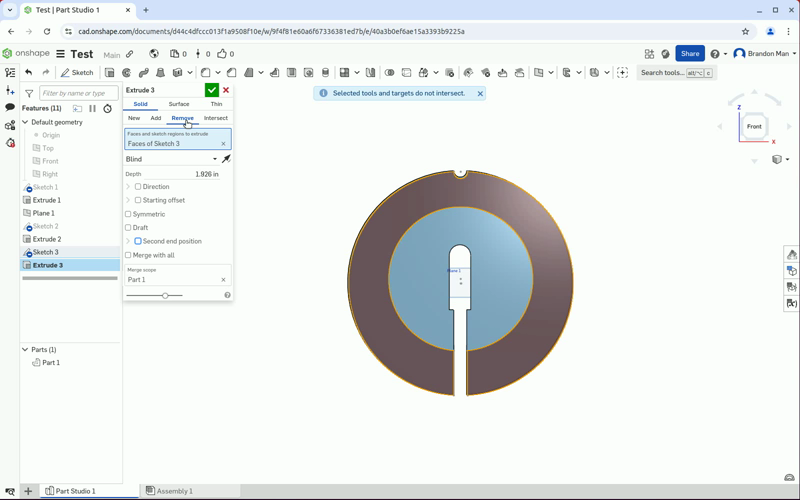
key(space)
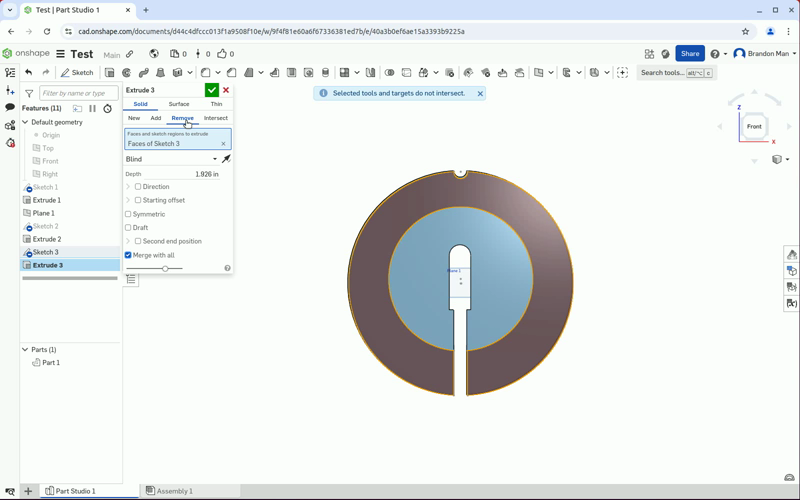
key(enter)
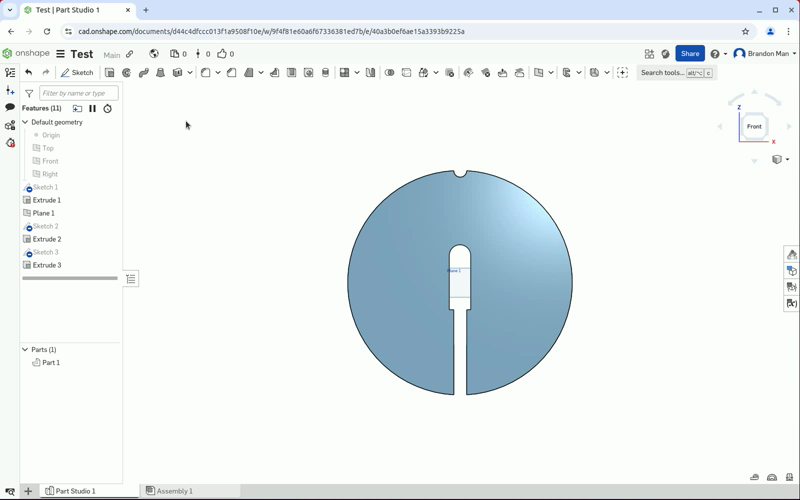
key(shift+h)
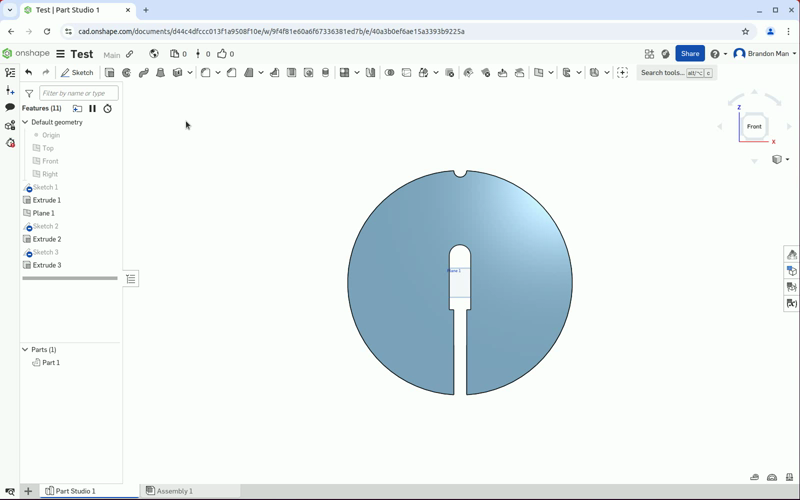
key(shift+h)
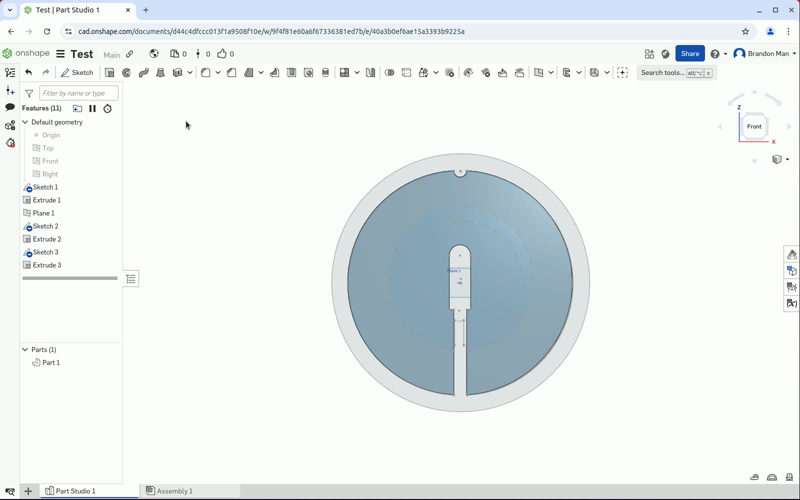
key(shift+7)
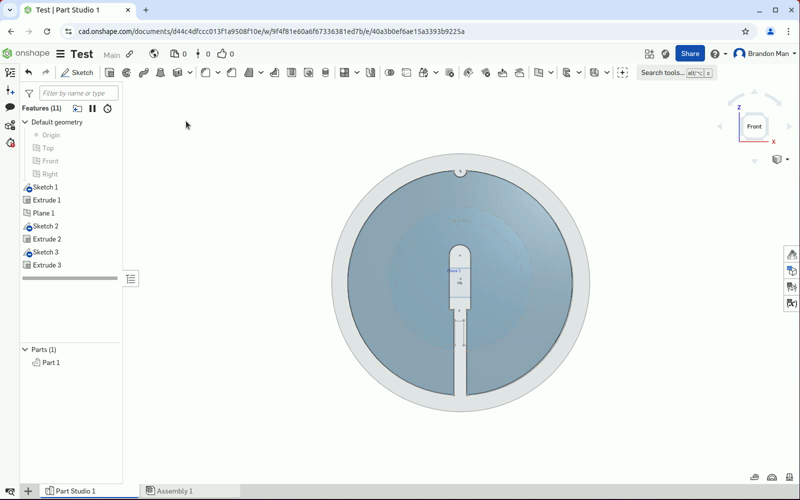
key(left, 2)
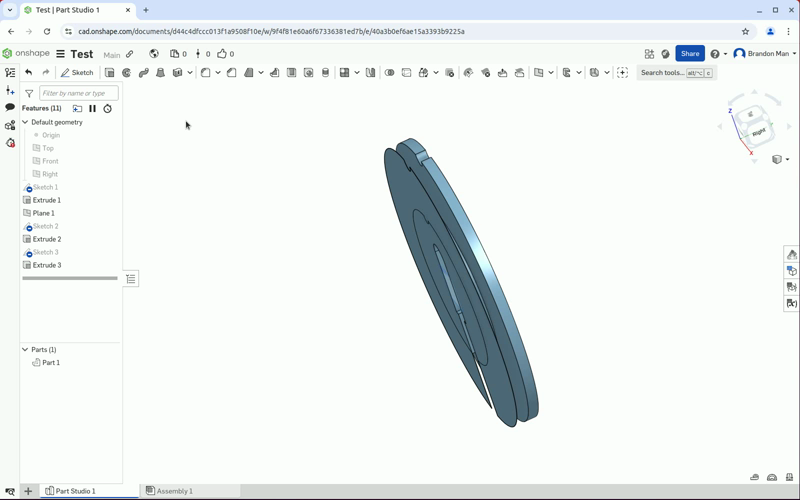
key(down, 2)
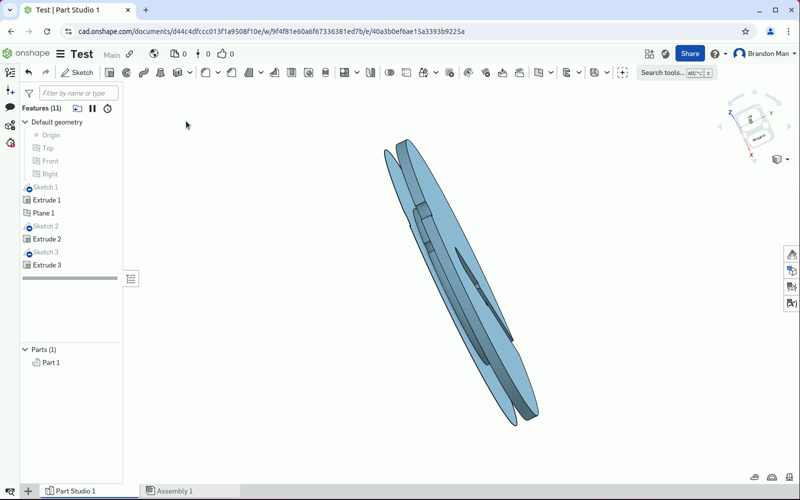
key(up, 2)
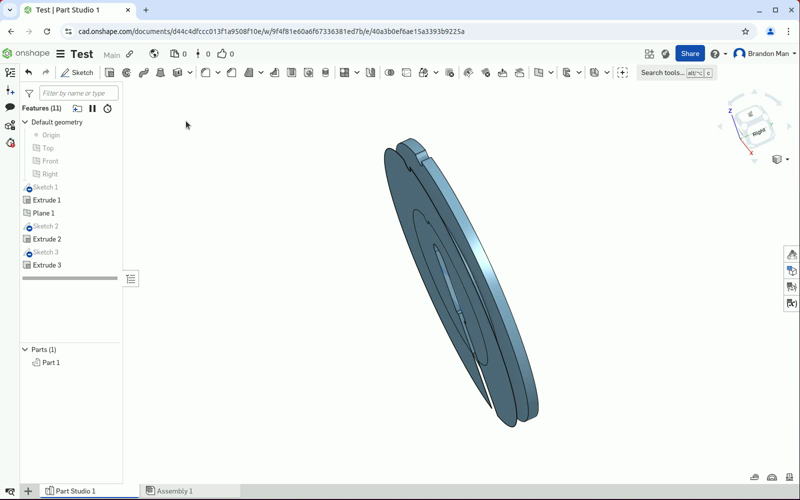
key(right, 2)
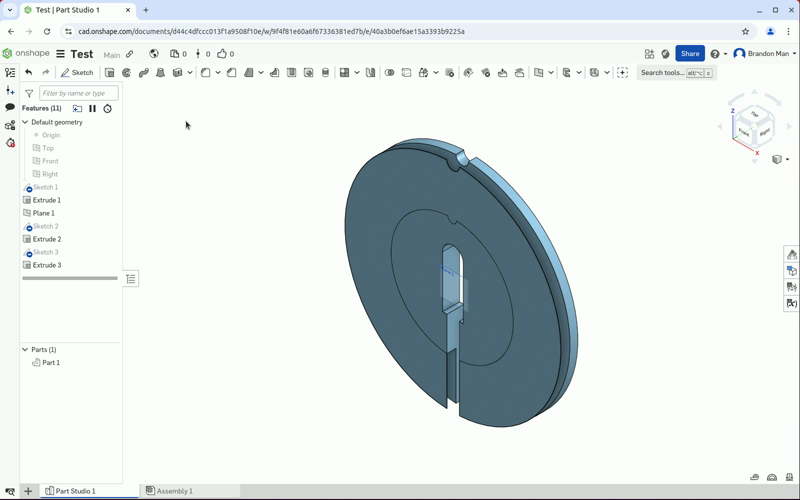
mouse_move(73, 189)
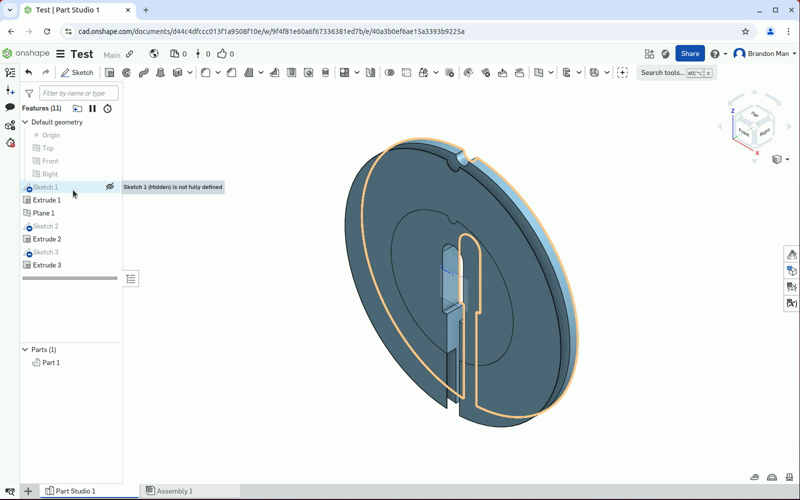
click(73, 189)